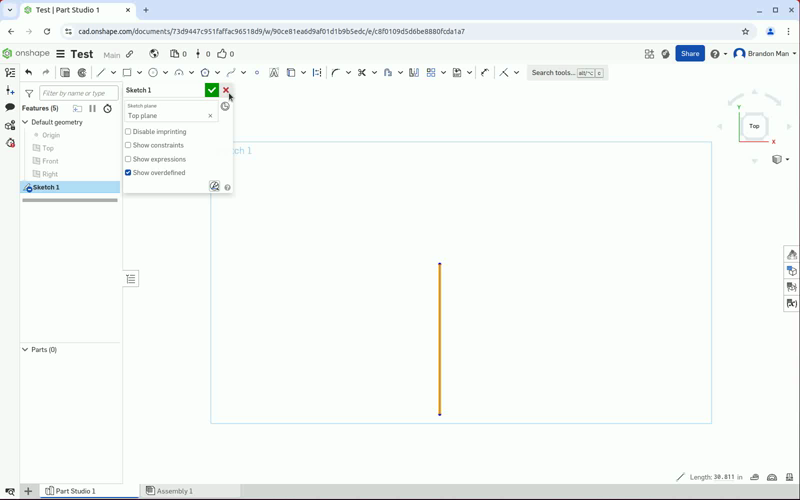
key(shift+h)
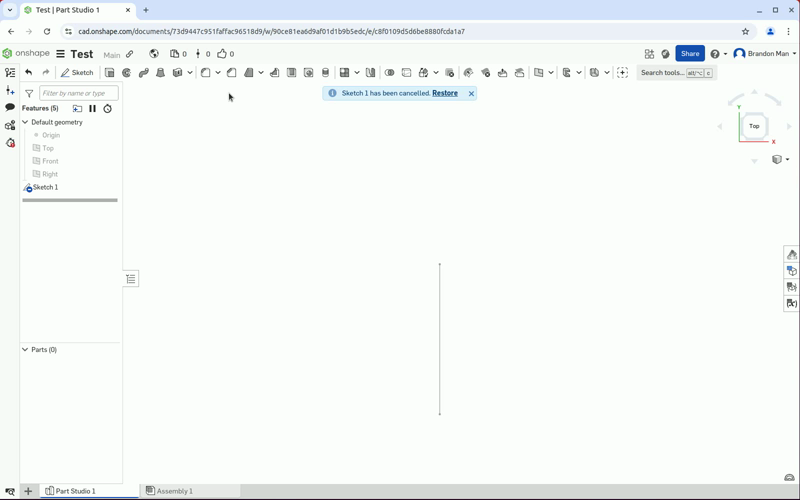
mouse_move(73, 352)
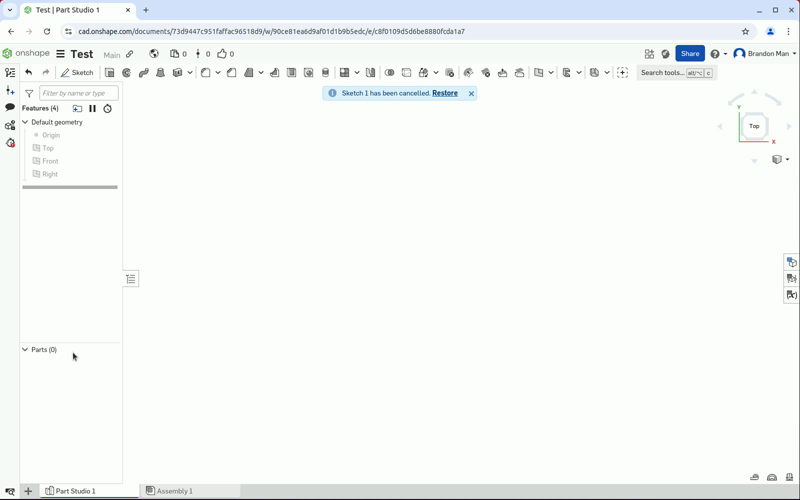
key(y)
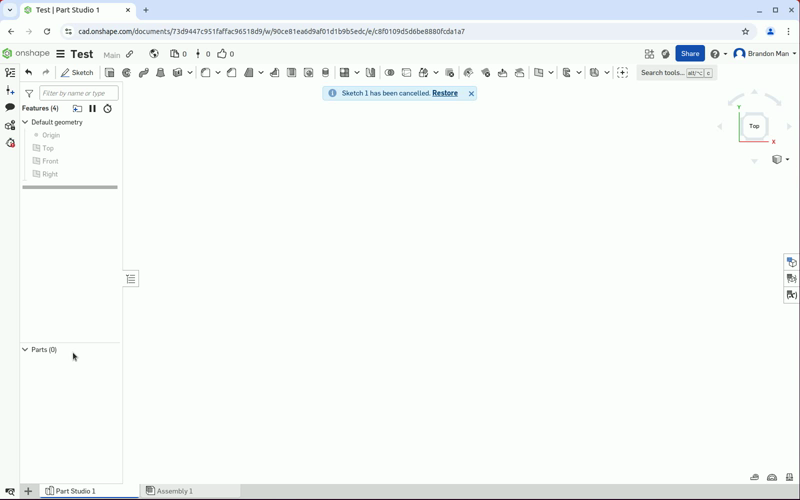
key(shift+p)
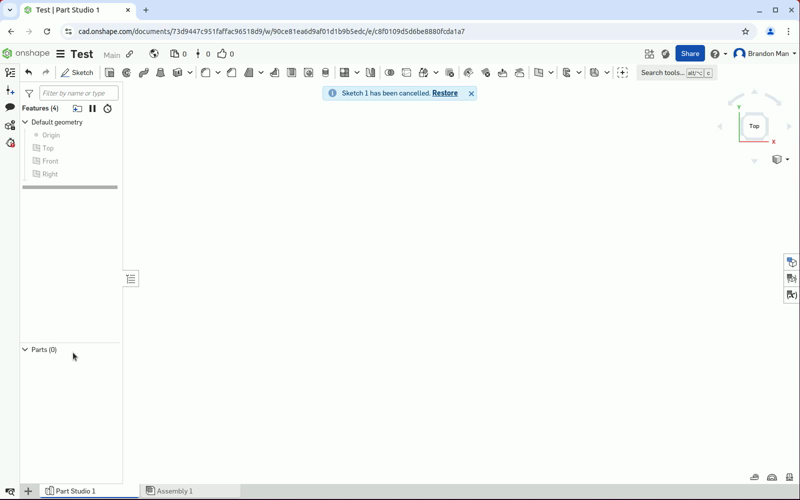
key(space)
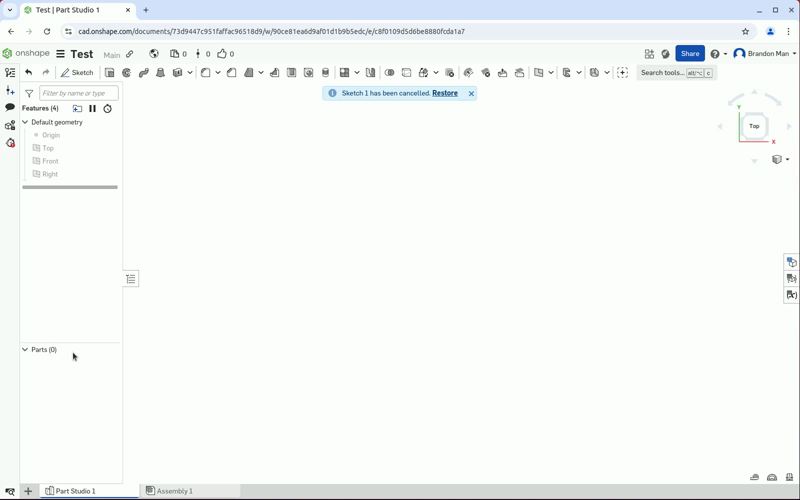
key_down(shift)
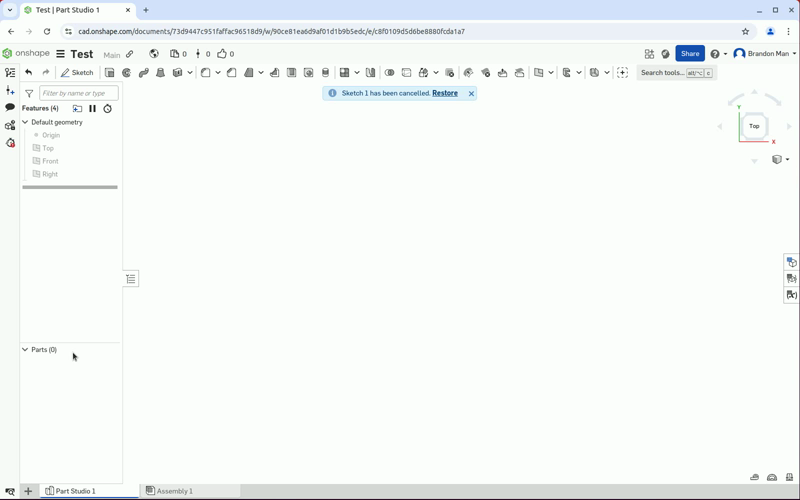
key(up)
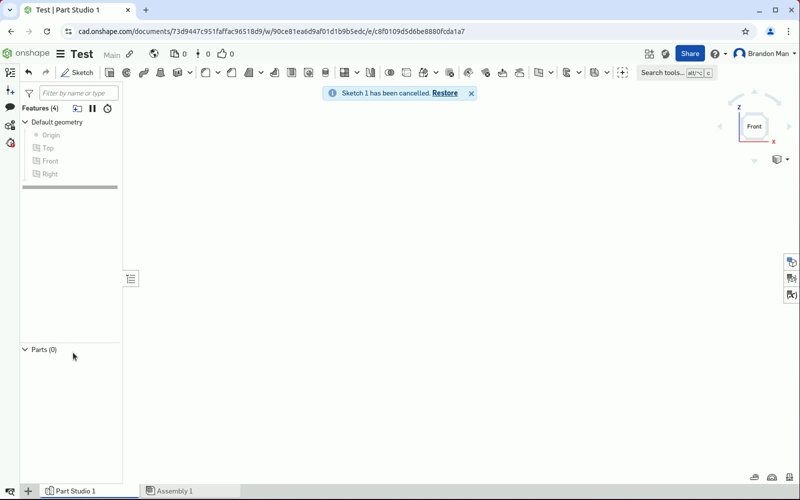
key_up(shift)
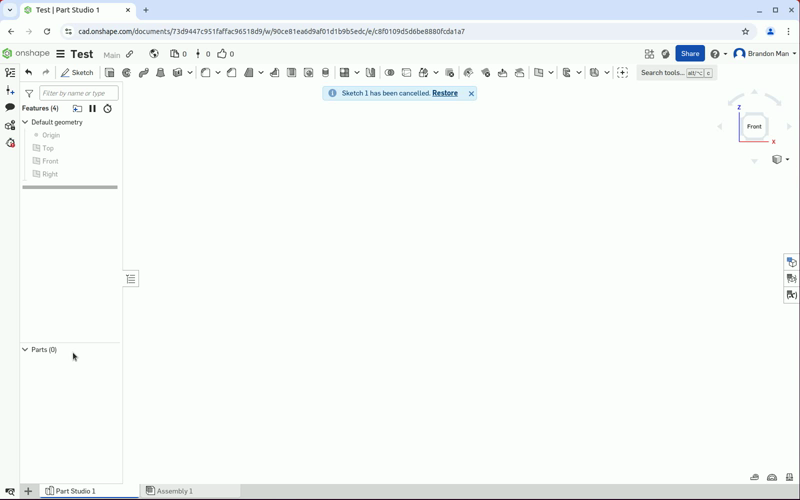
mouse_move(73, 352)
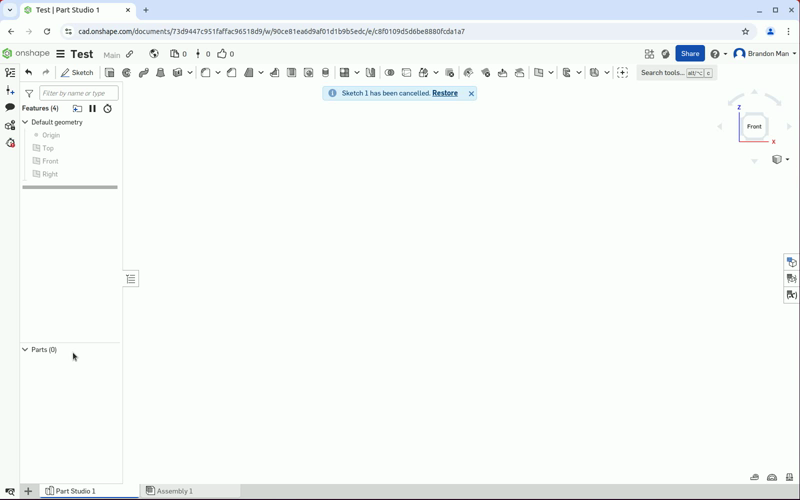
key(shift+y)
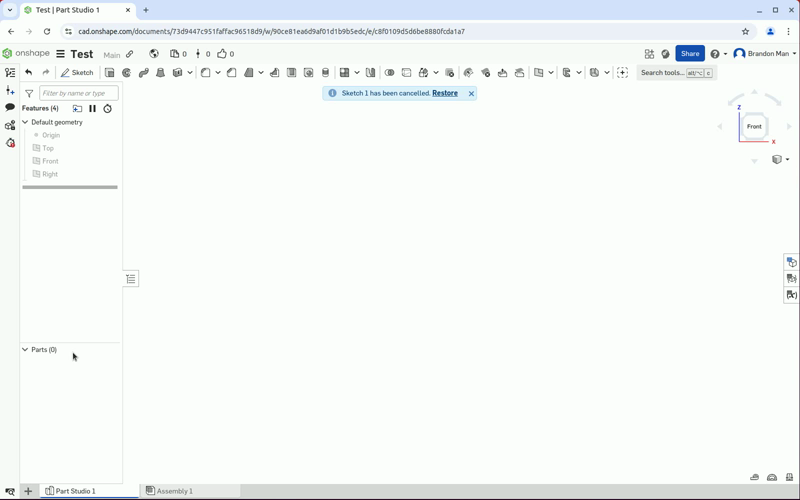
key(shift+s)
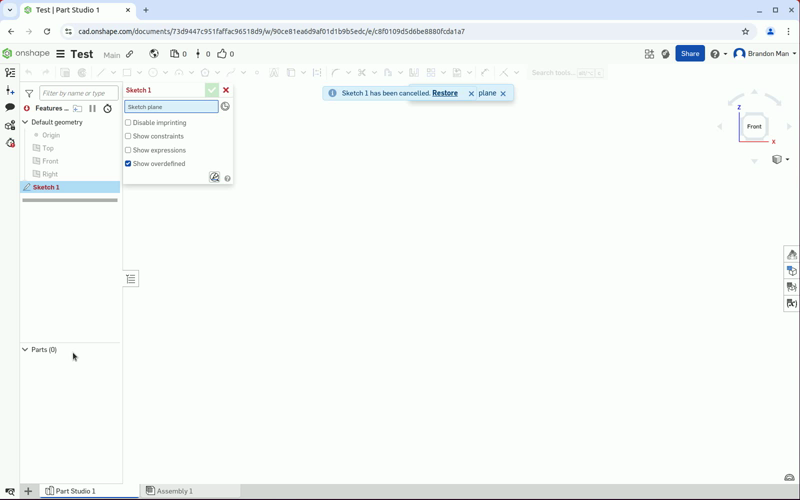
mouse_move(73, 163)
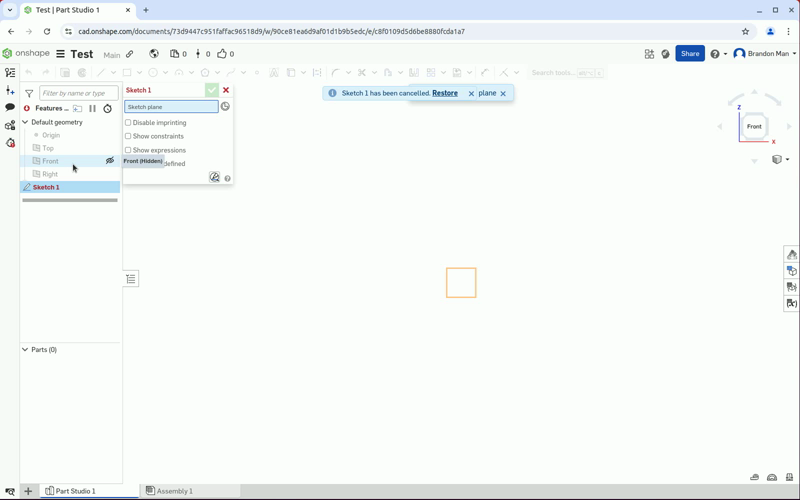
click(73, 163)
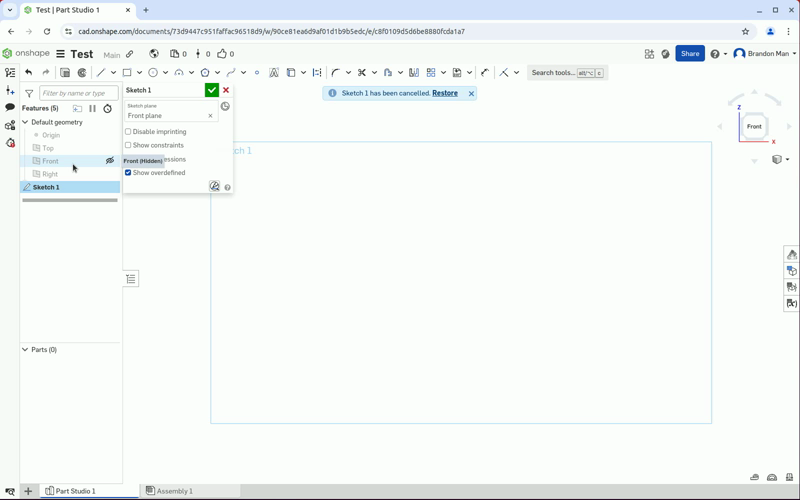
mouse_move(73, 352)
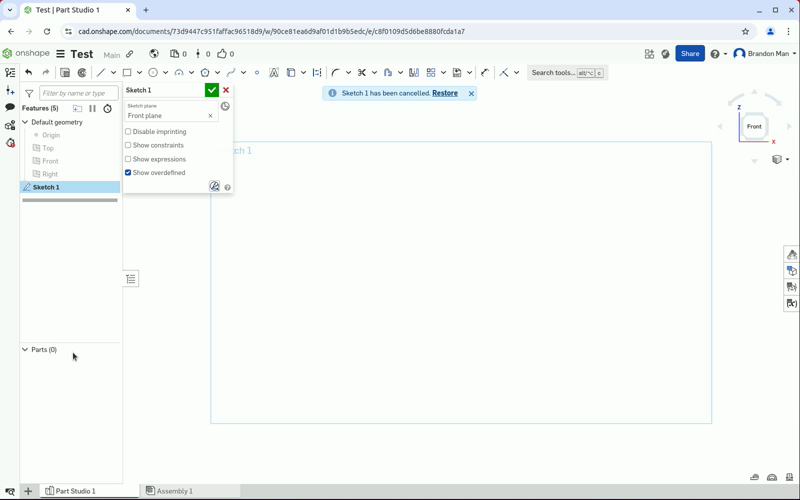
key(y)
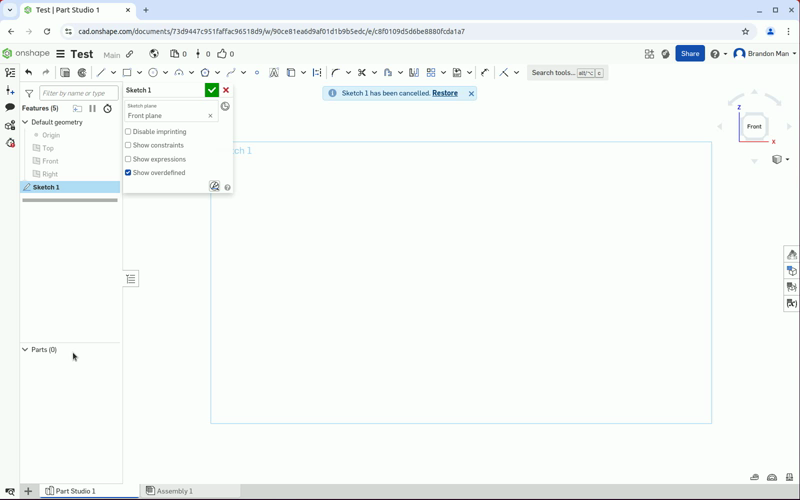
key(c)
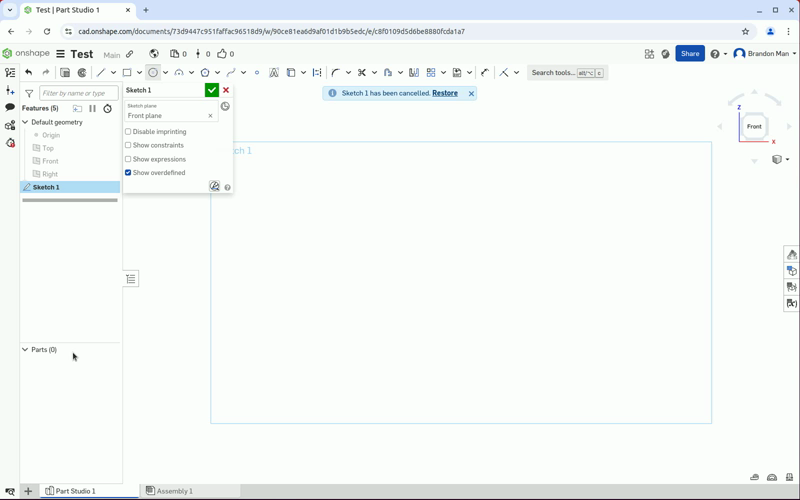
key_down(shift)
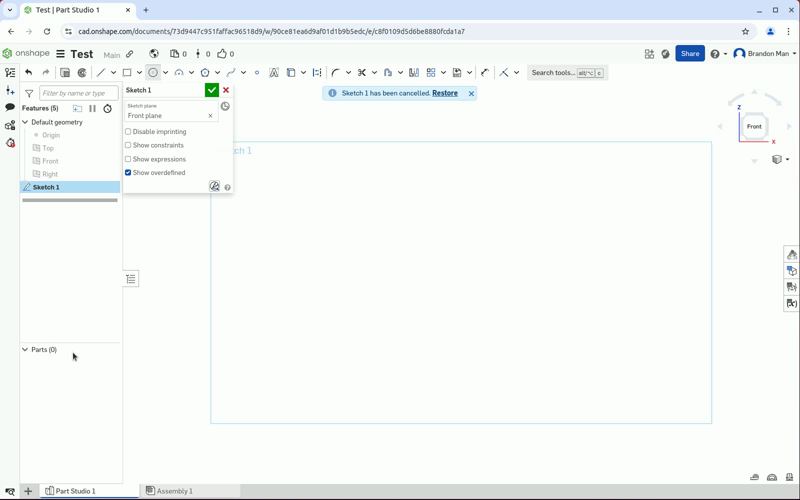
mouse_move(461, 282)
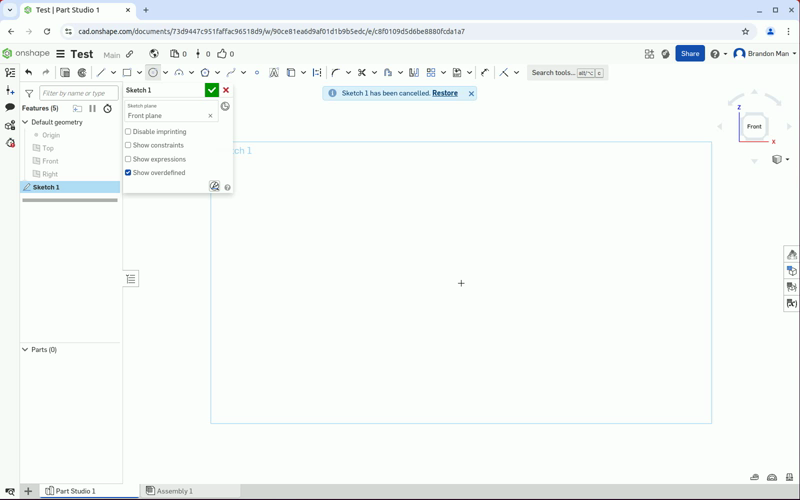
click(461, 282)
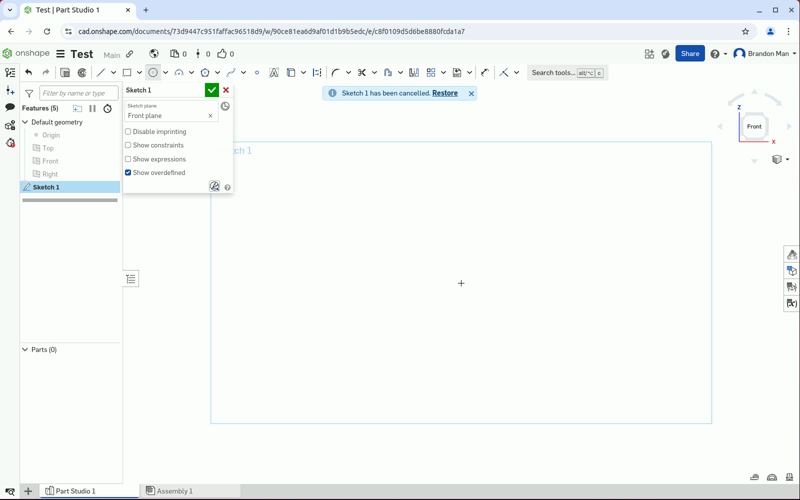
key_up(shift)
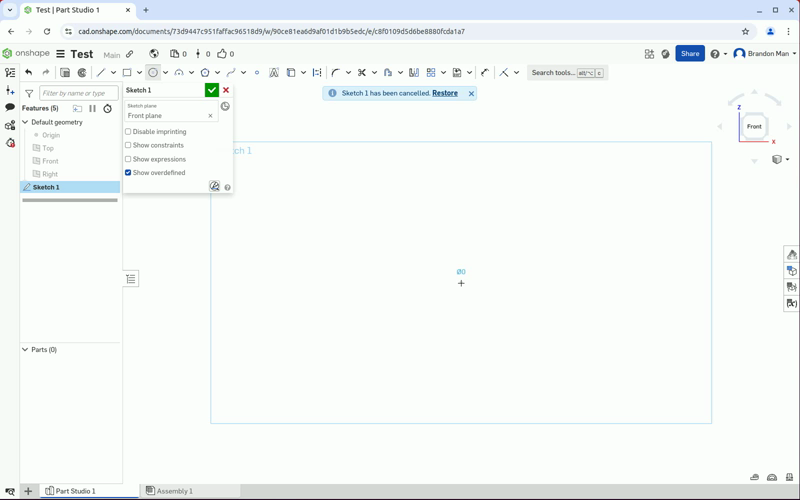
mouse_move(487, 282)
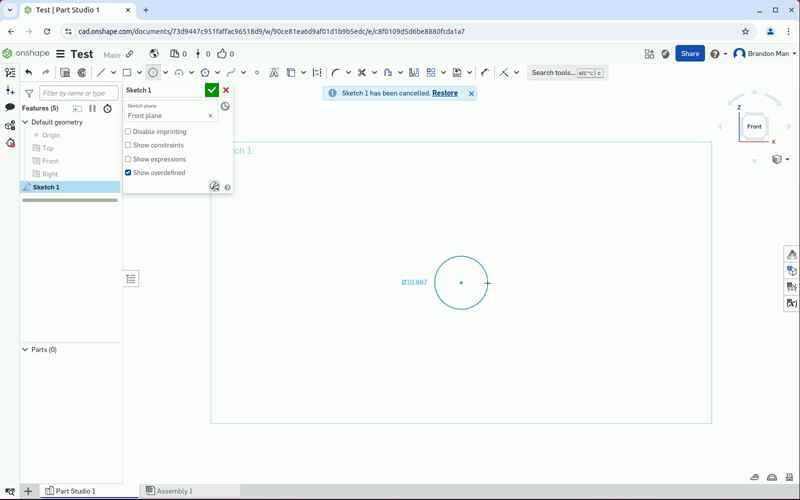
click(487, 282)
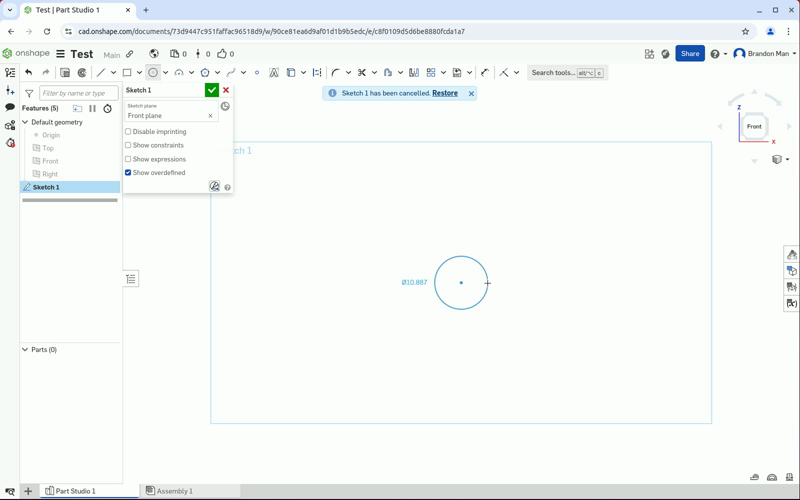
key(esc)
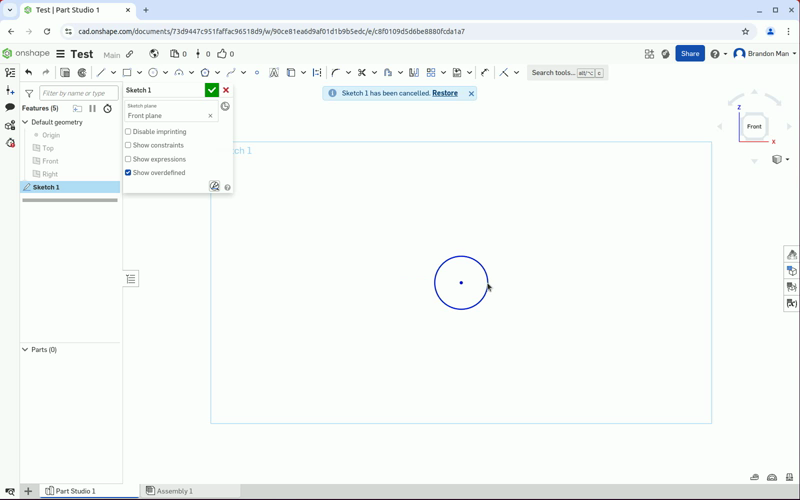
key(c)
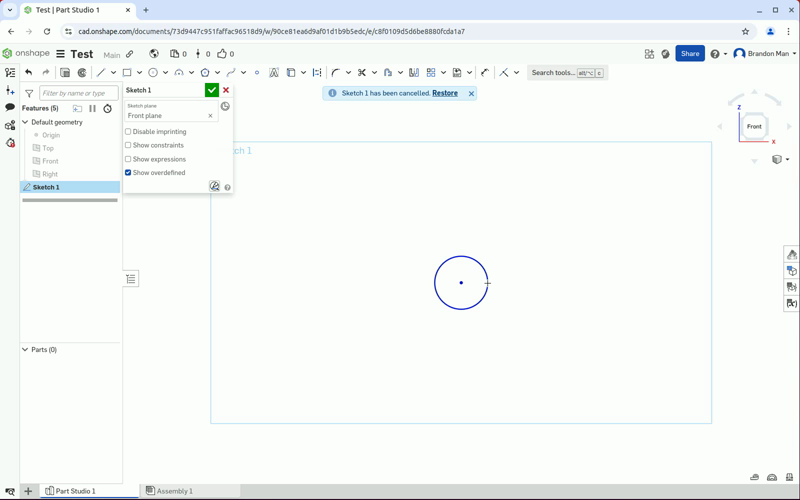
key_down(shift)
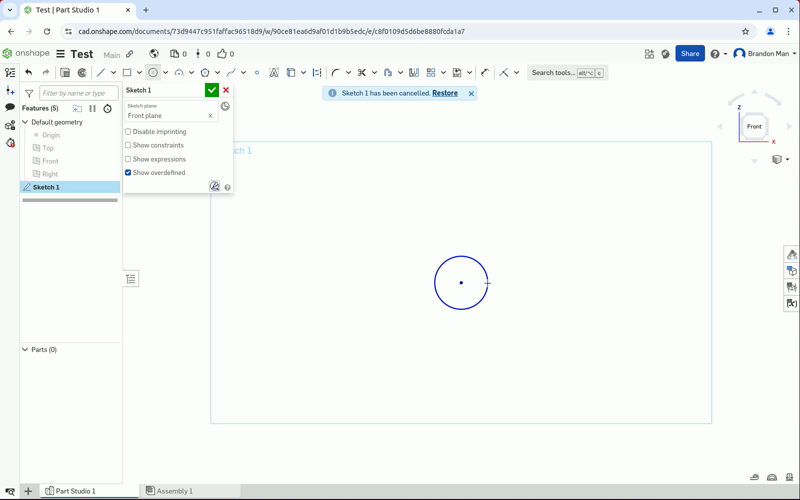
mouse_move(461, 282)
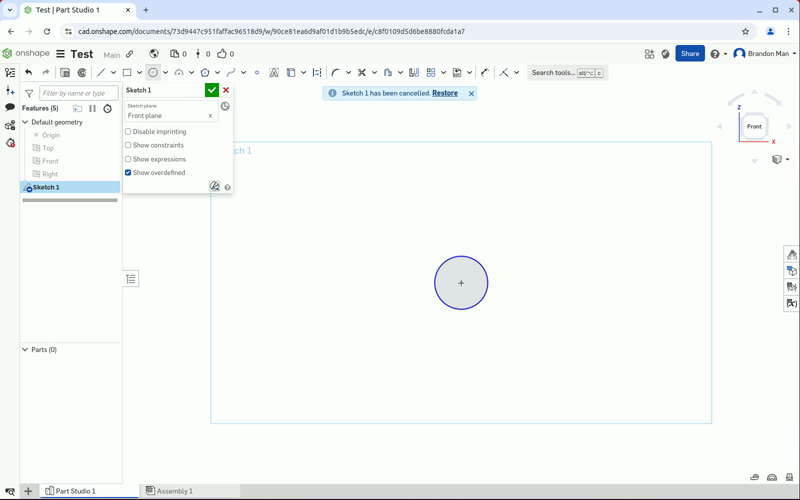
click(461, 282)
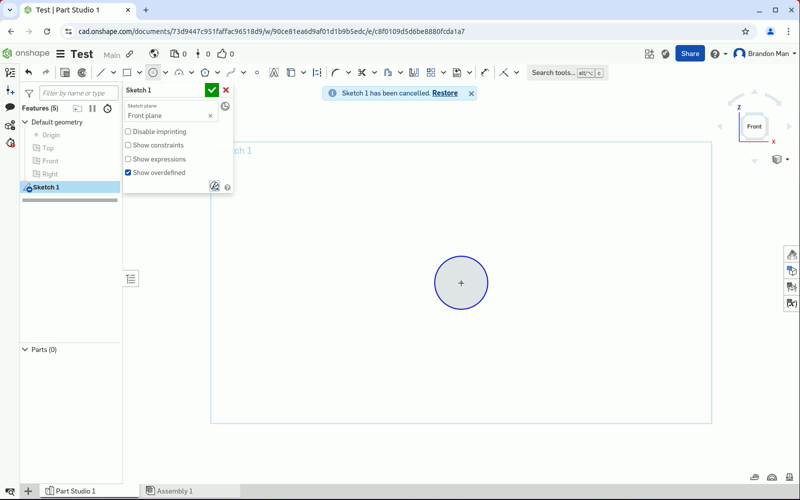
key_up(shift)
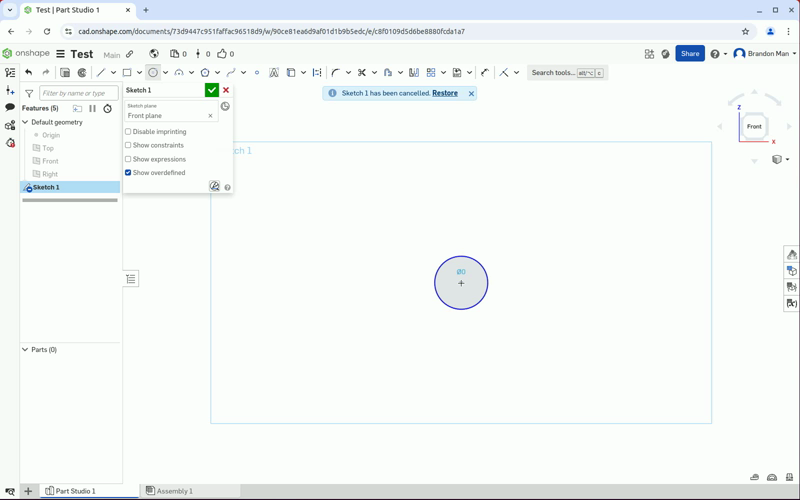
mouse_move(475, 282)
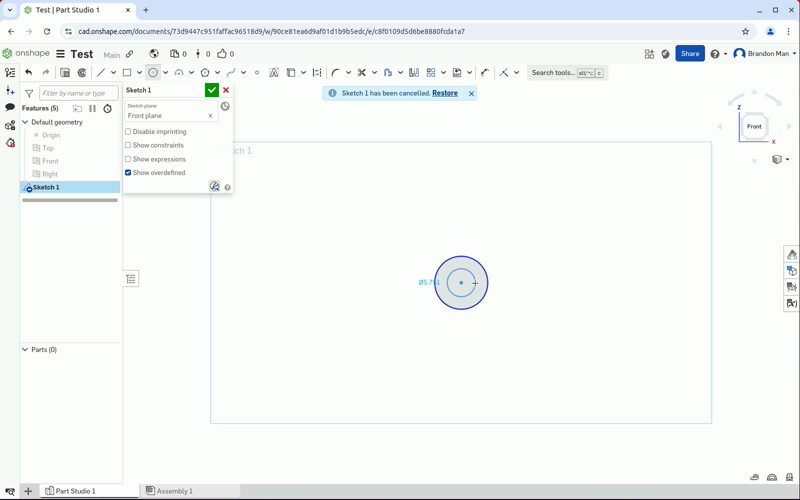
click(475, 282)
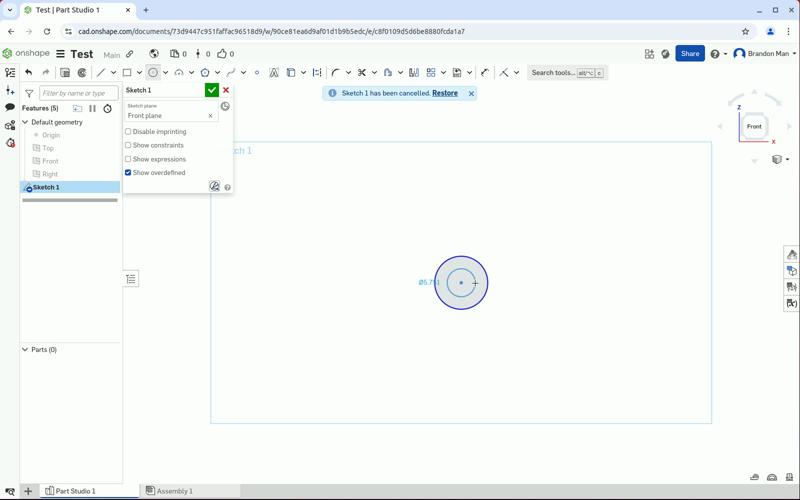
key(esc)
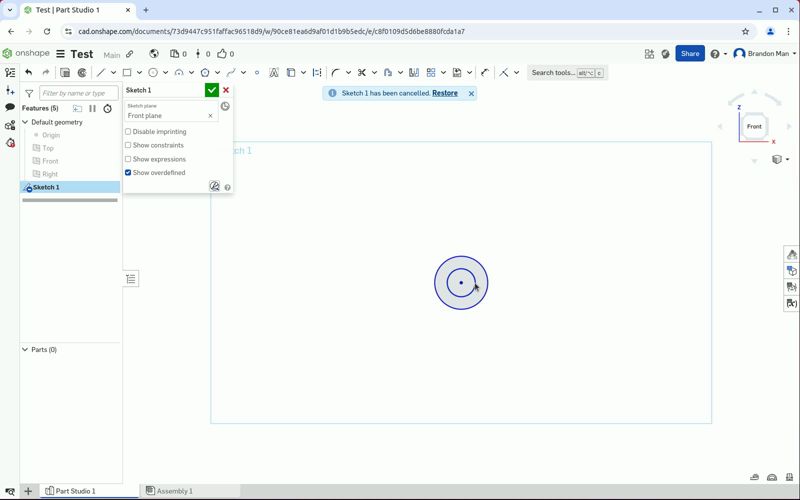
mouse_move(471, 295)
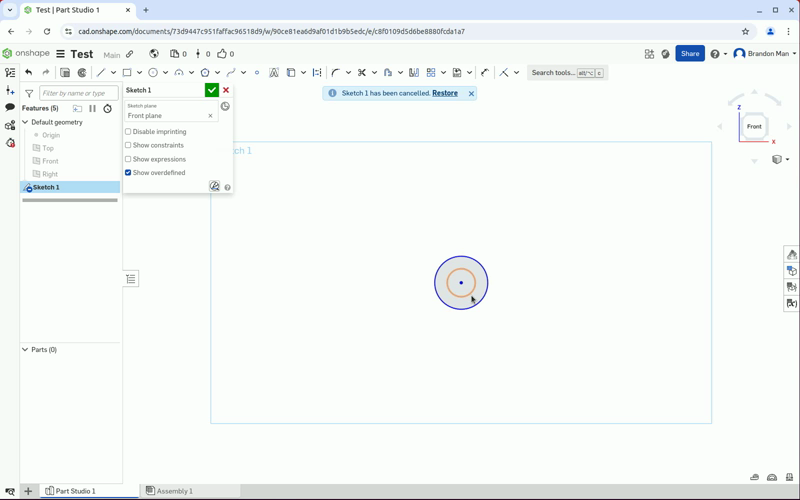
scroll(6)
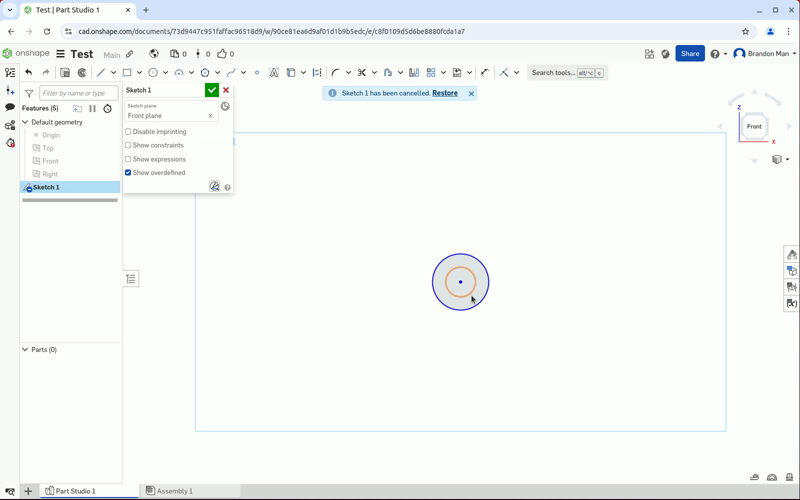
scroll(6)
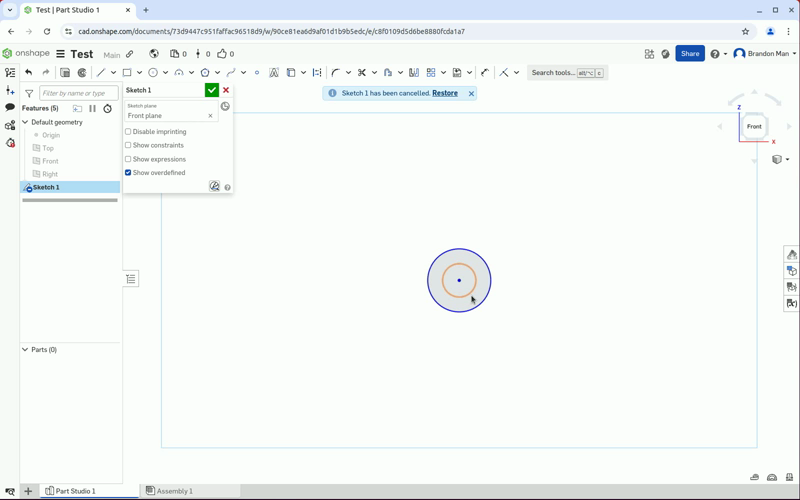
scroll(6)
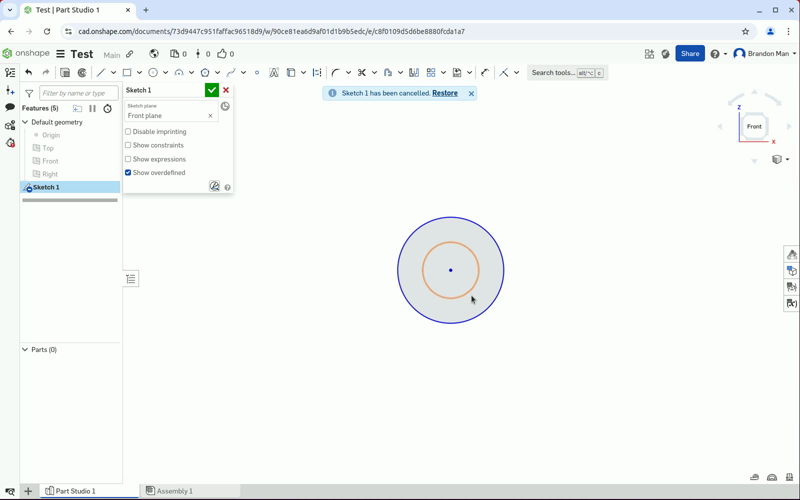
scroll(6)
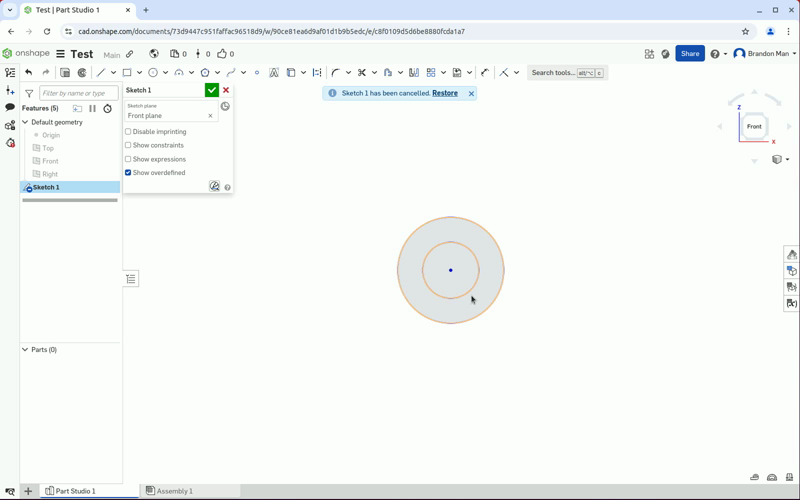
scroll(6)
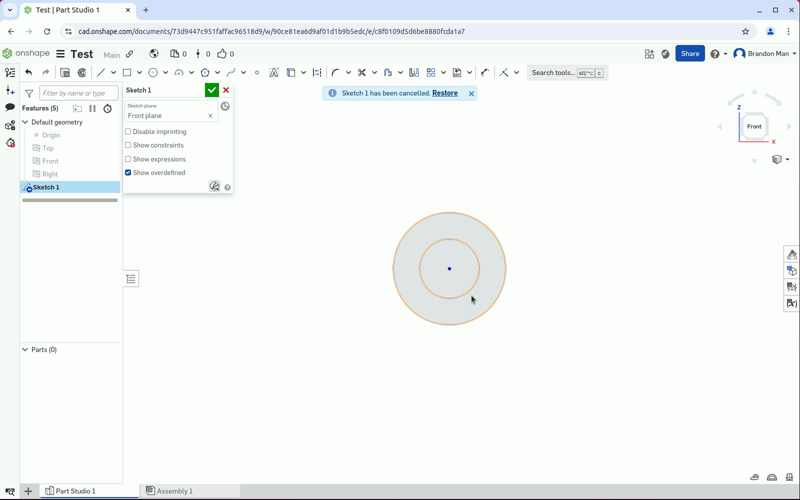
scroll(6)
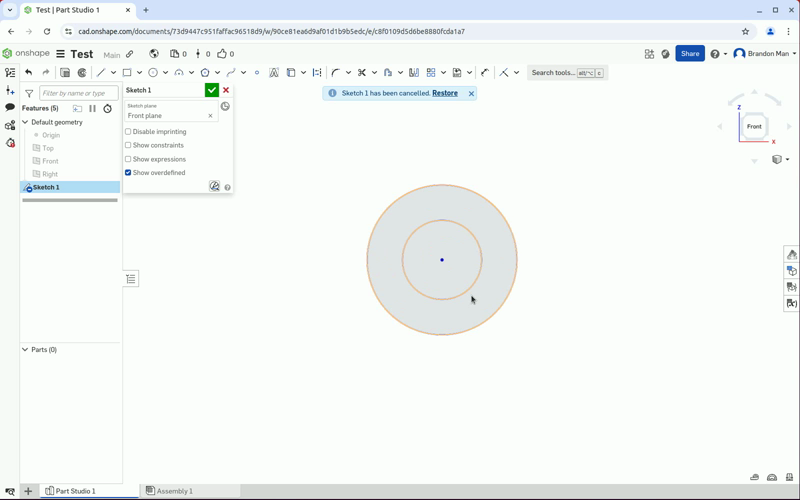
scroll(6)
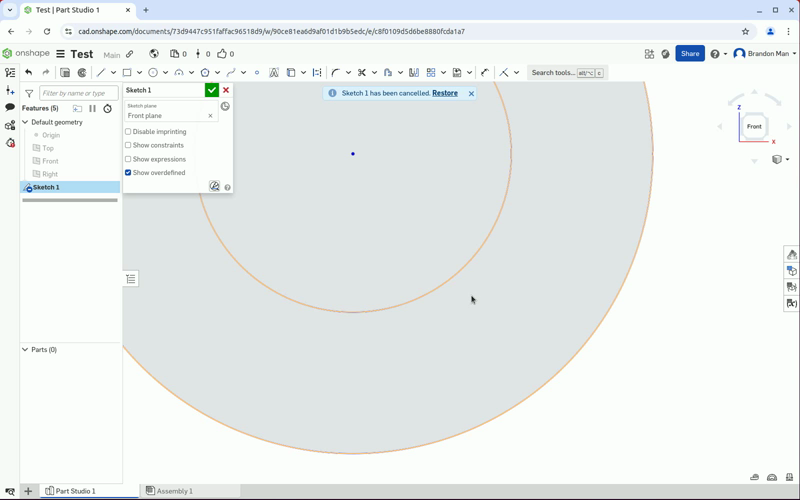
click(471, 295)
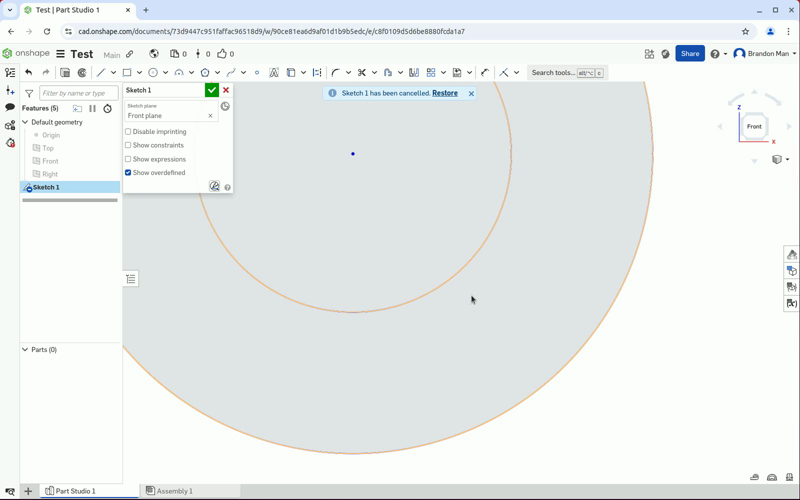
scroll(-6)
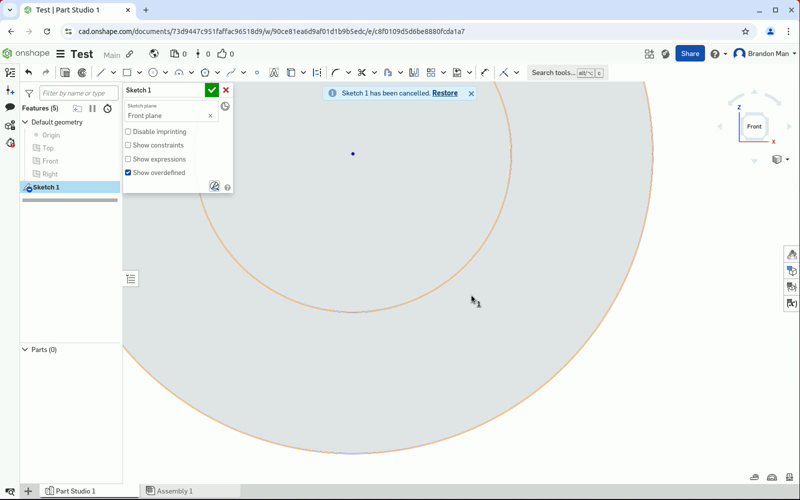
scroll(-6)
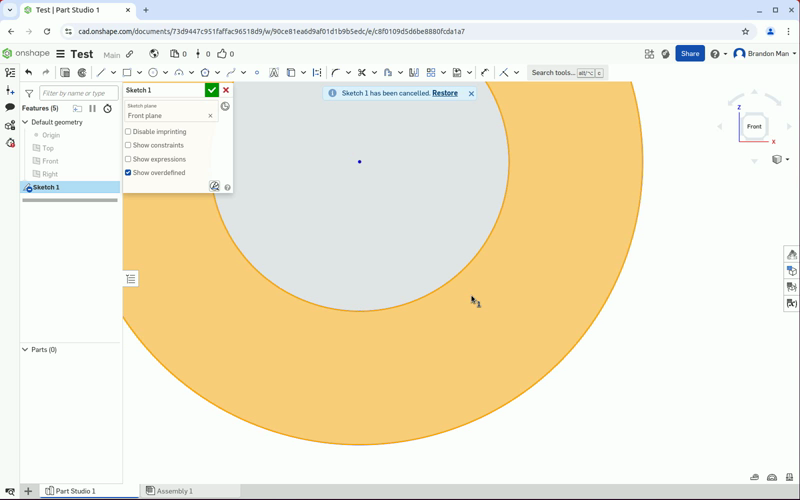
scroll(-6)
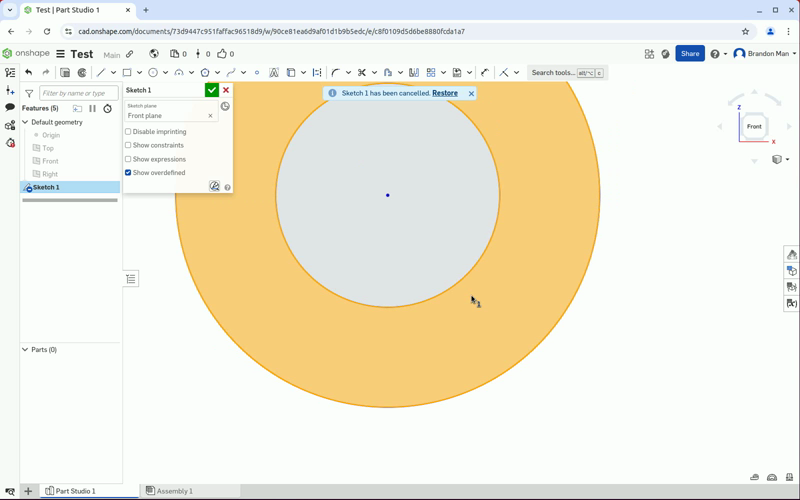
scroll(-6)
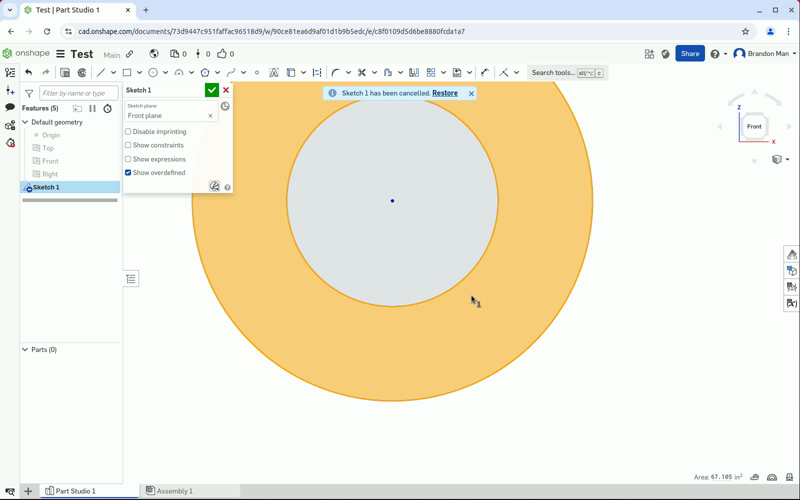
scroll(-6)
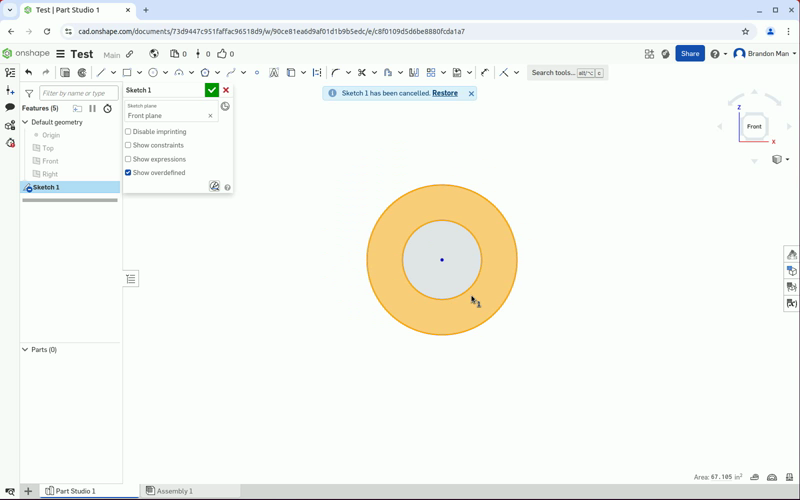
scroll(-6)
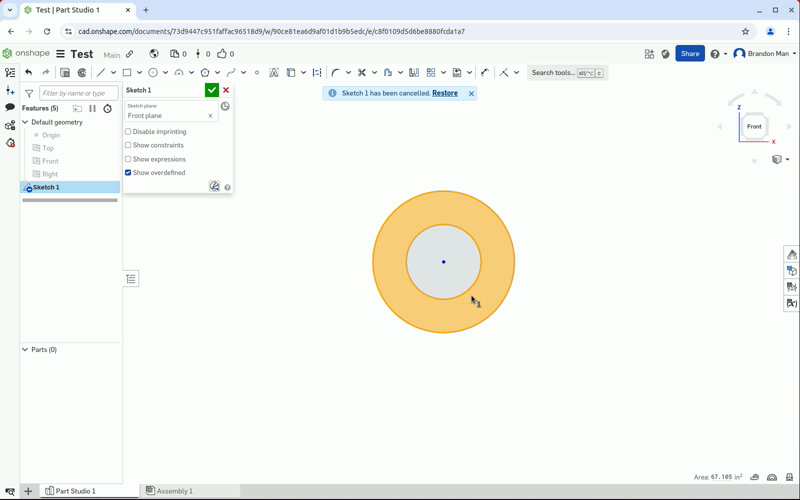
scroll(-6)
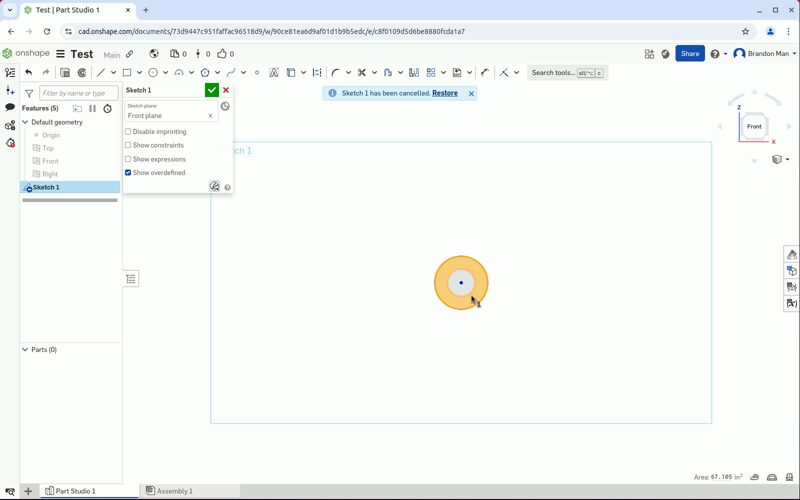
mouse_move(73, 352)
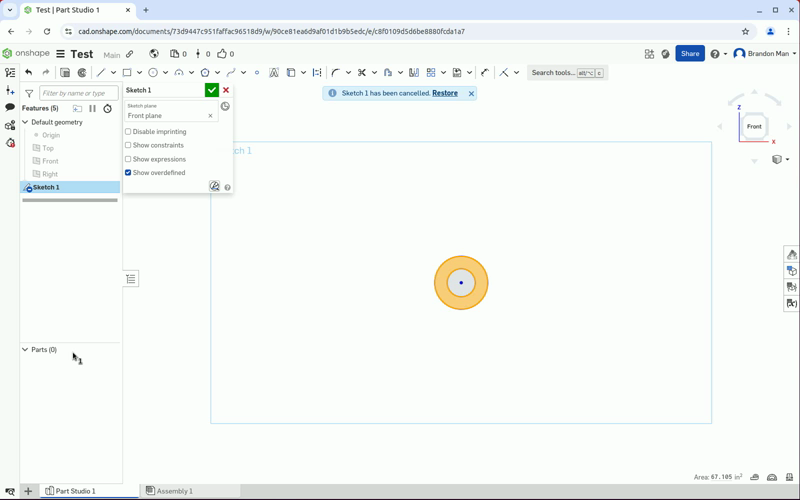
key(shift+y)
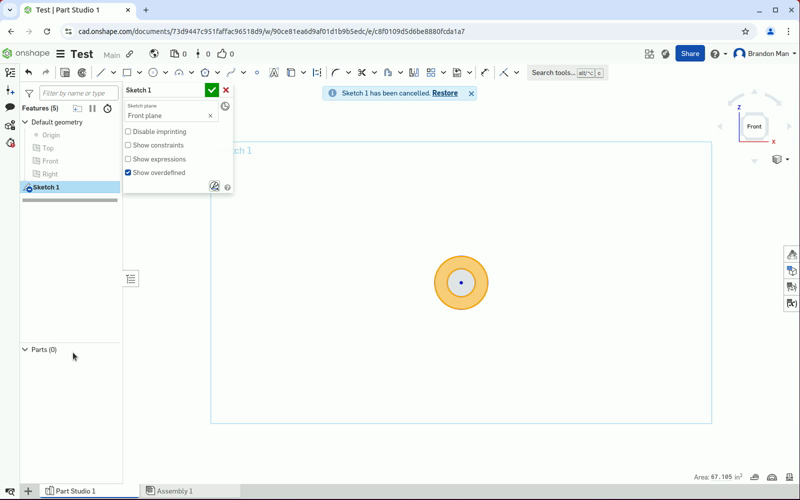
key(shift+e)
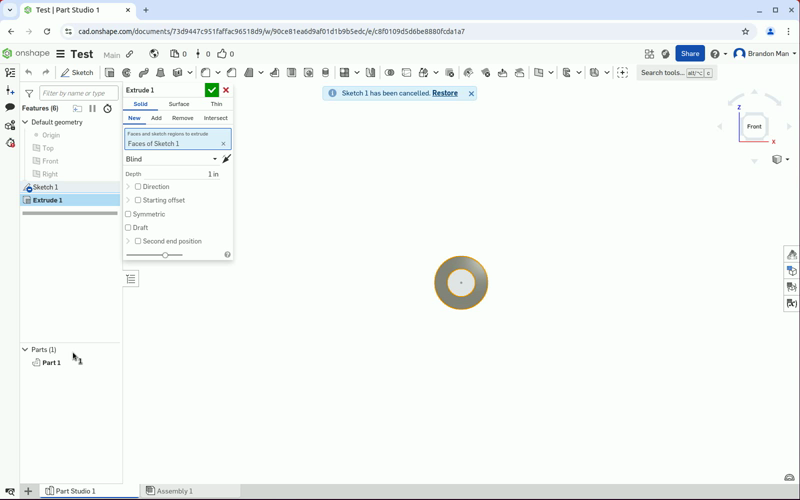
mouse_move(143, 106)
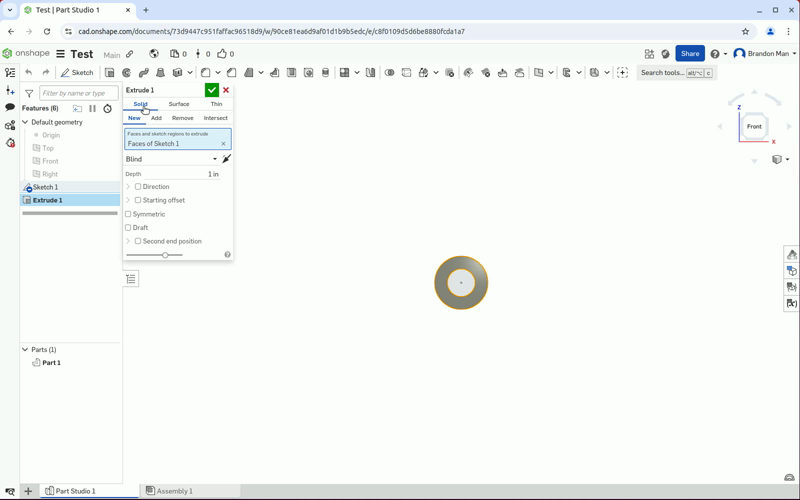
click(143, 106)
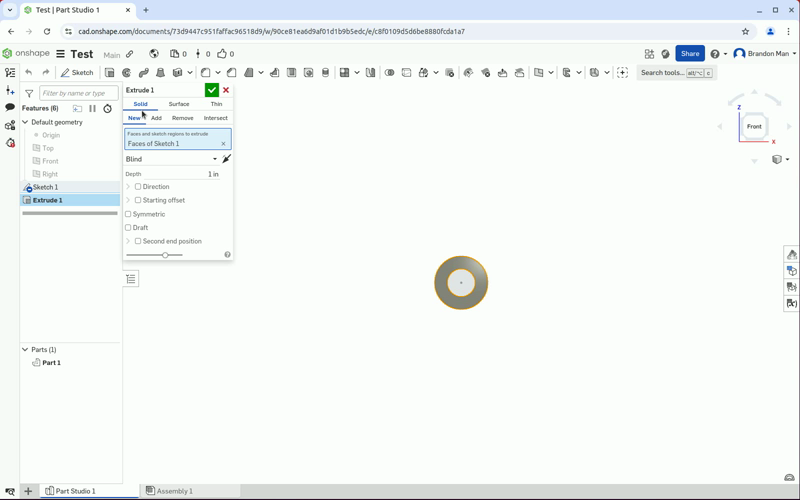
mouse_move(137, 120)
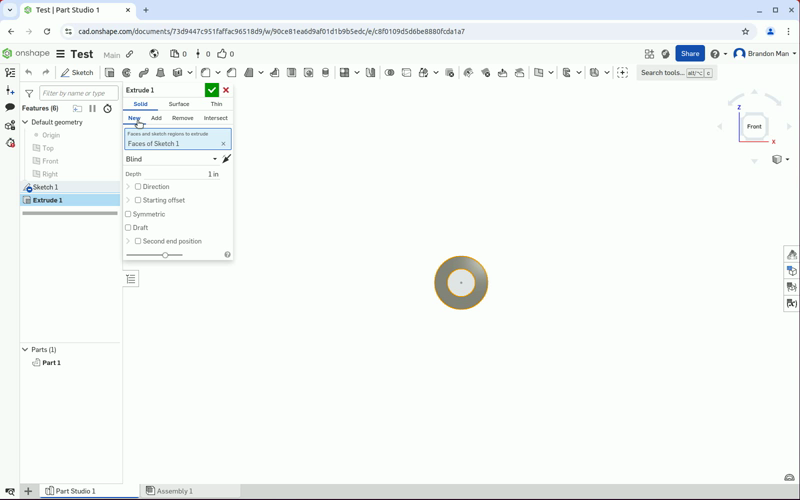
click(137, 120)
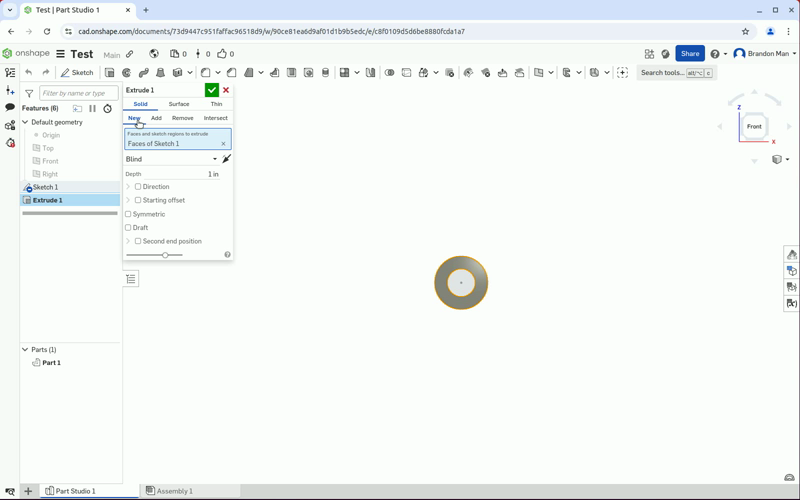
key(tab, 4)
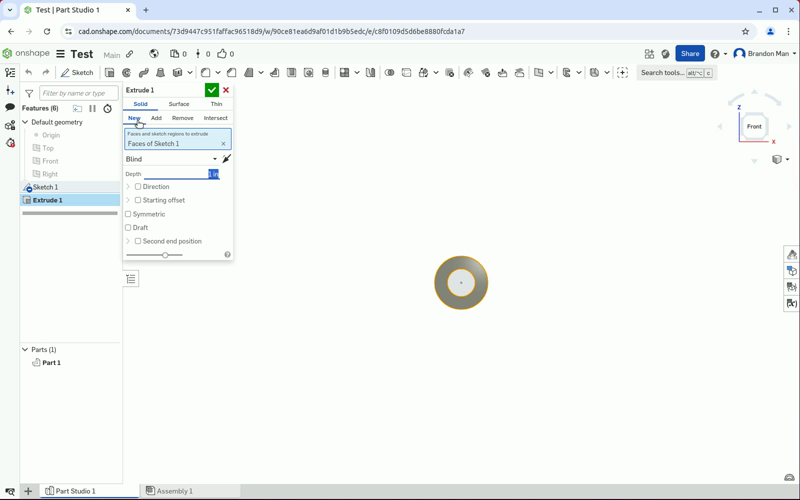
text(8.184)
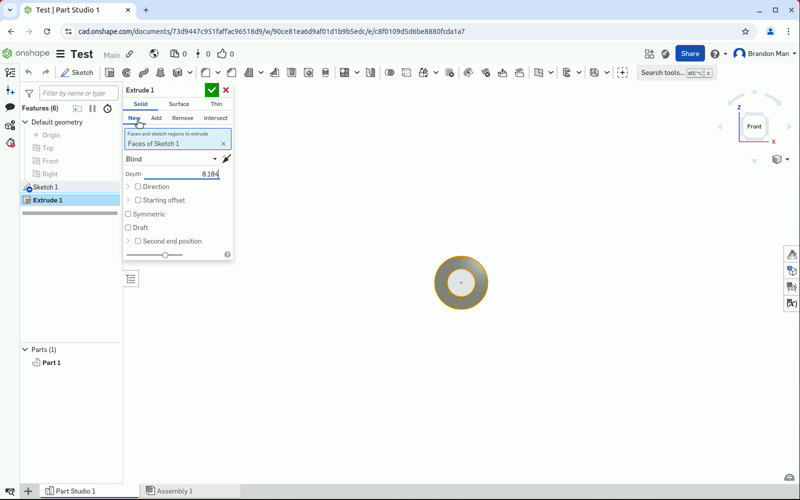
key(tab, 3)
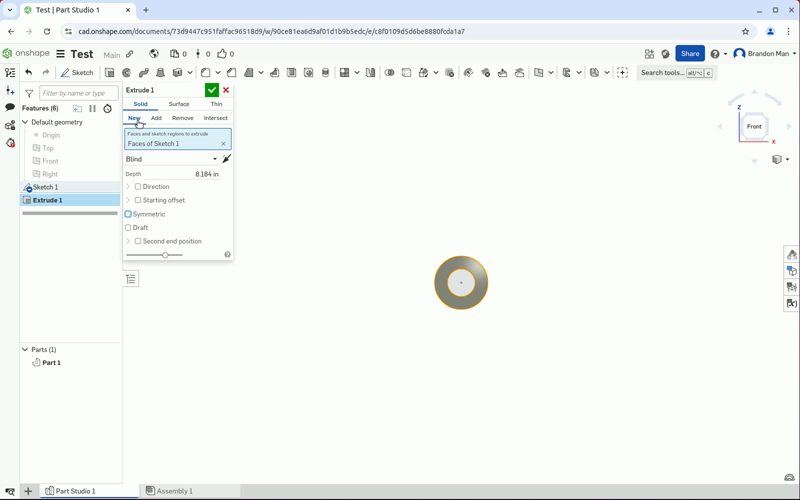
key(space)
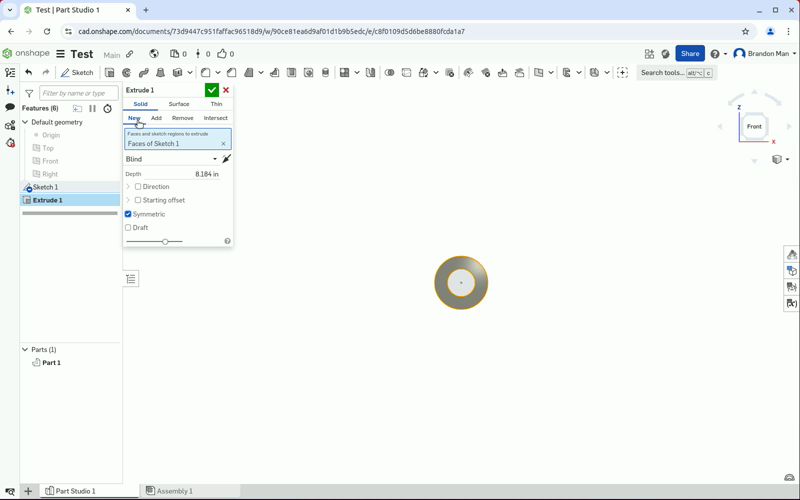
key(enter)
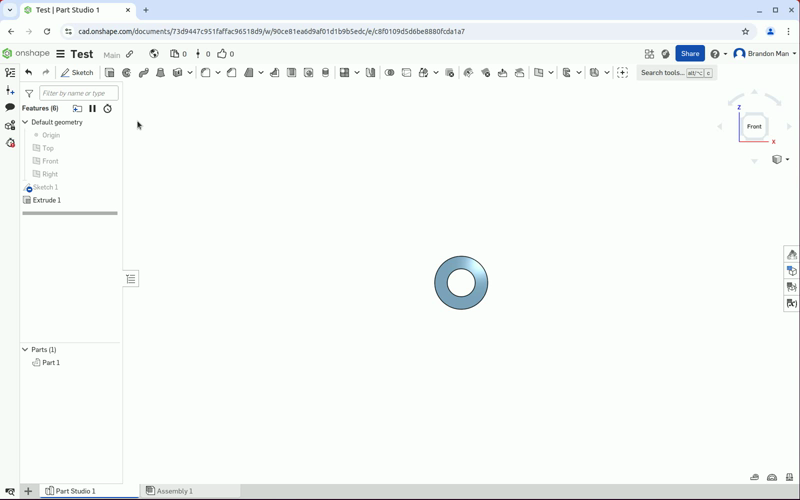
key(shift+h)
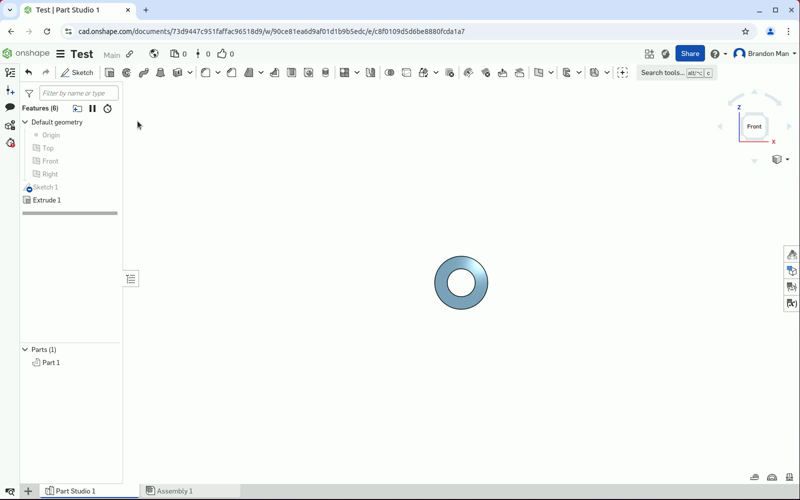
key(shift+h)
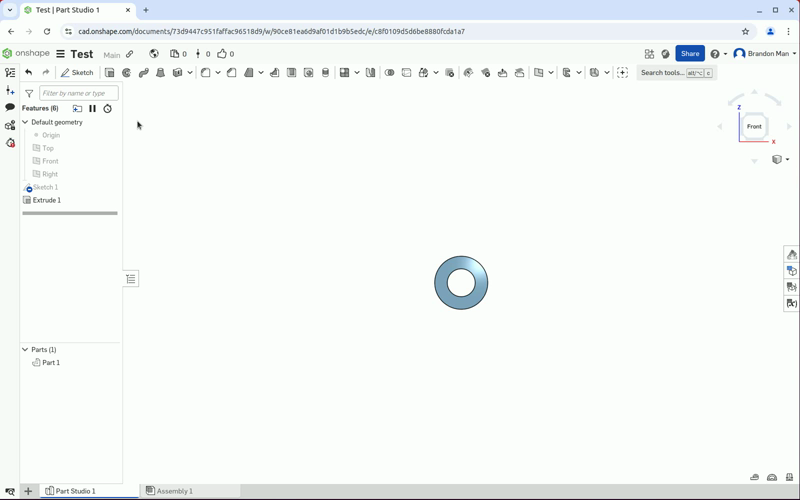
mouse_move(73, 189)
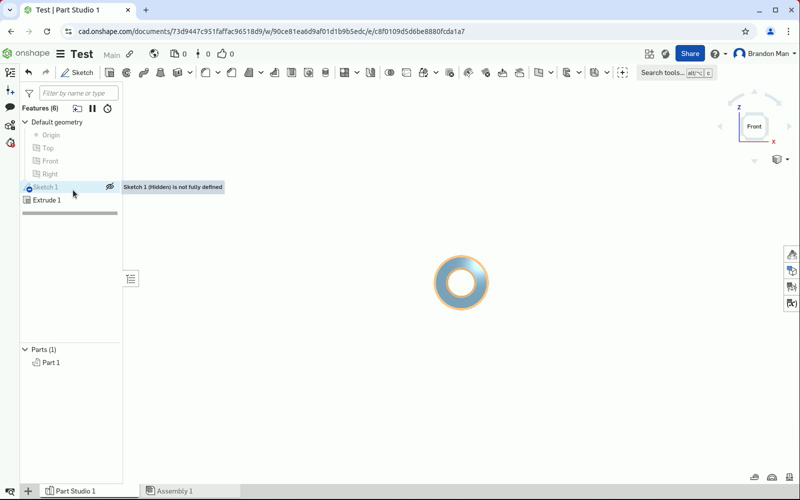
click(73, 189)
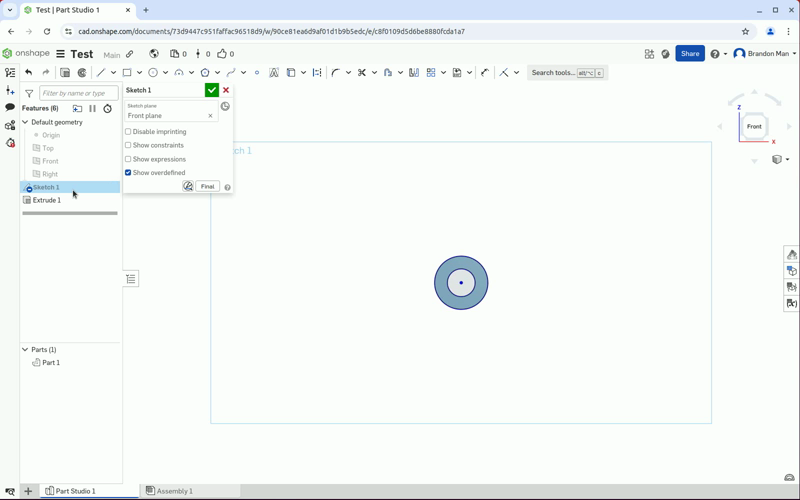
mouse_move(229, 92)
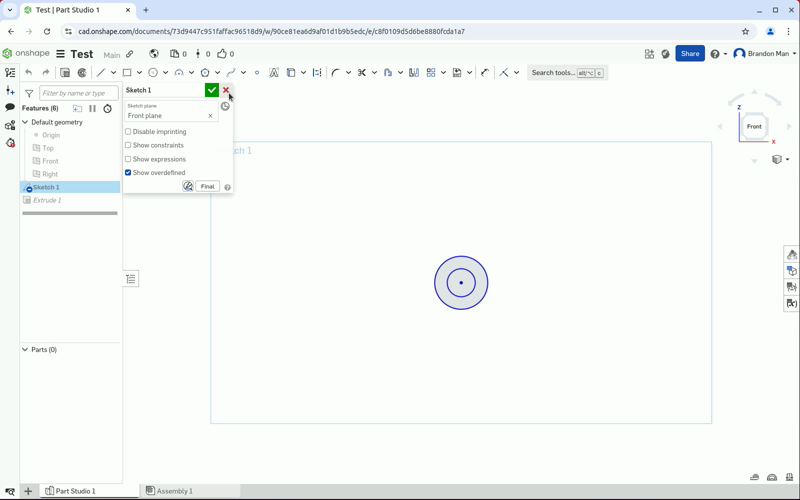
click(229, 92)
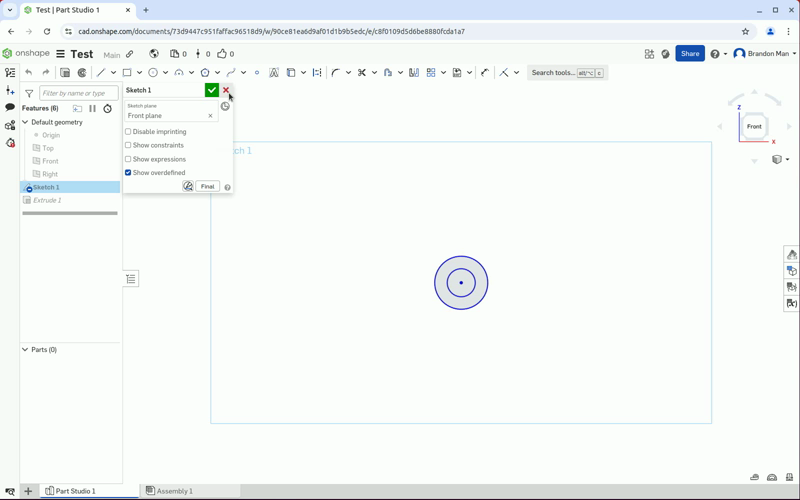
key(shift+s)
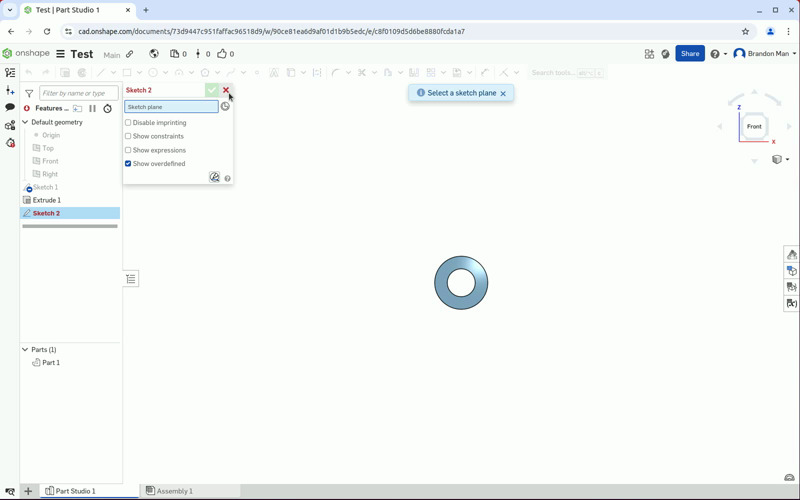
mouse_move(73, 163)
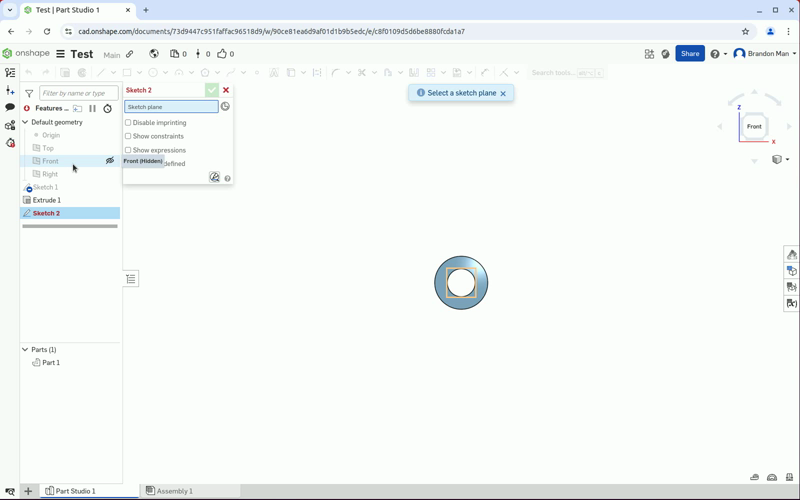
click(73, 163)
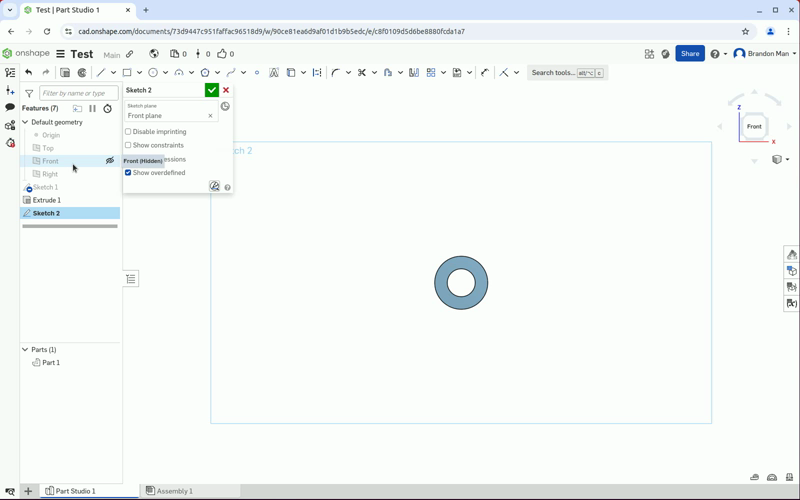
mouse_move(73, 352)
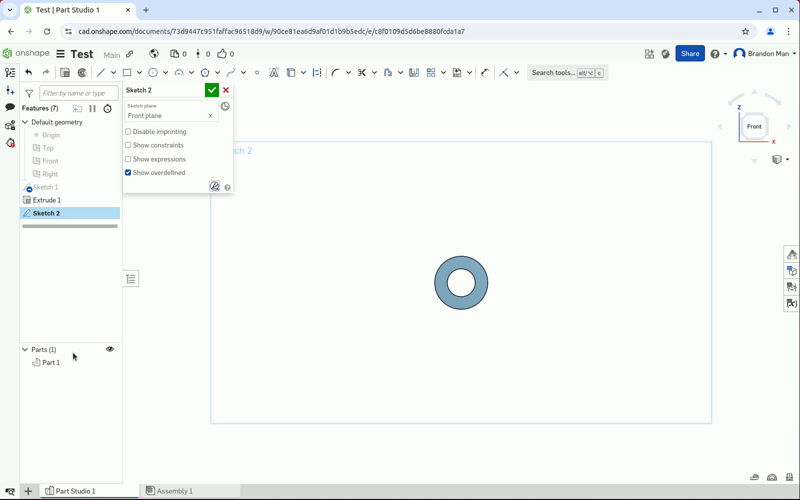
key(y)
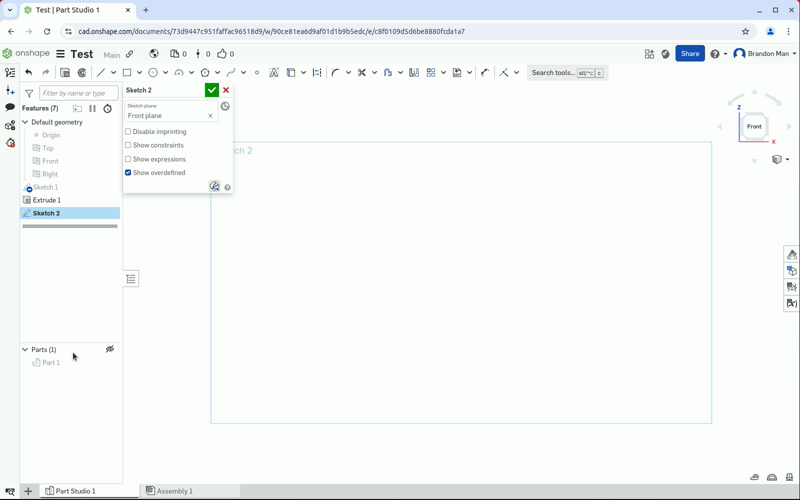
key(a)
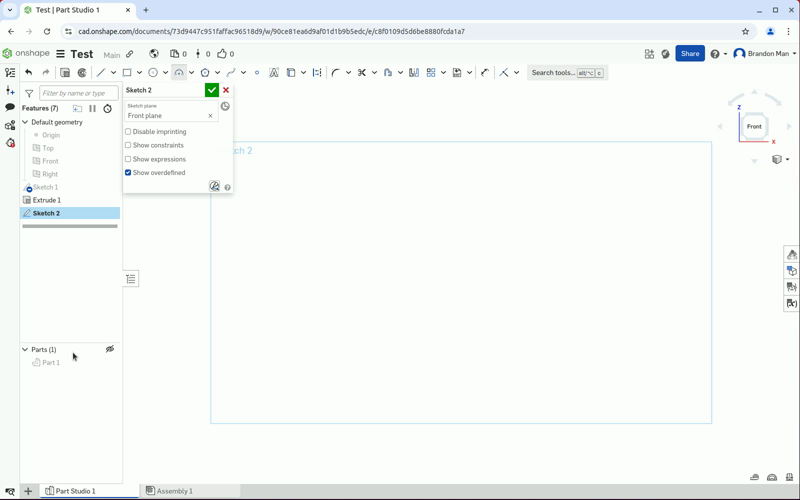
key_down(shift)
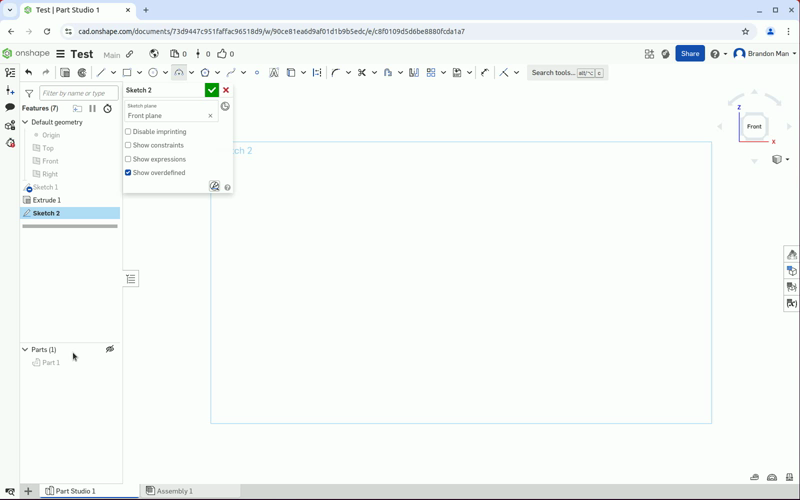
mouse_move(348, 354)
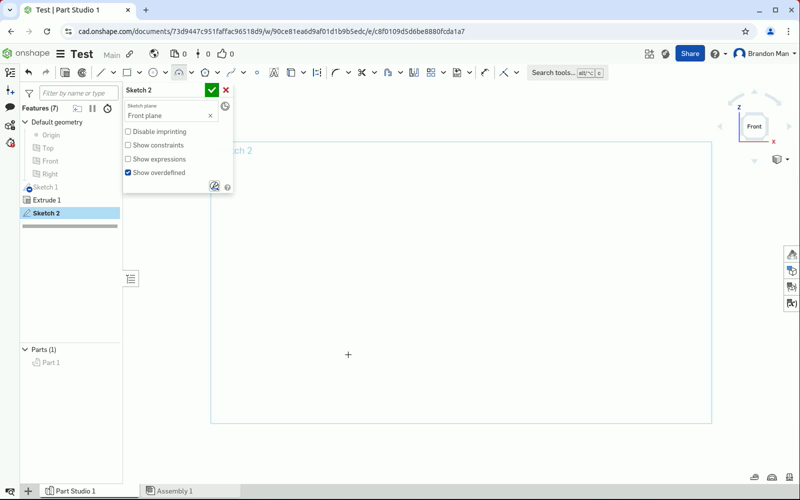
click(348, 354)
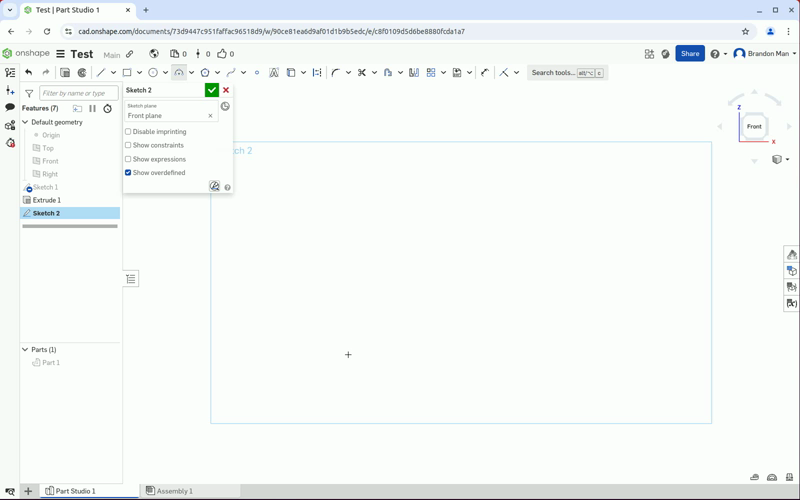
key_up(shift)
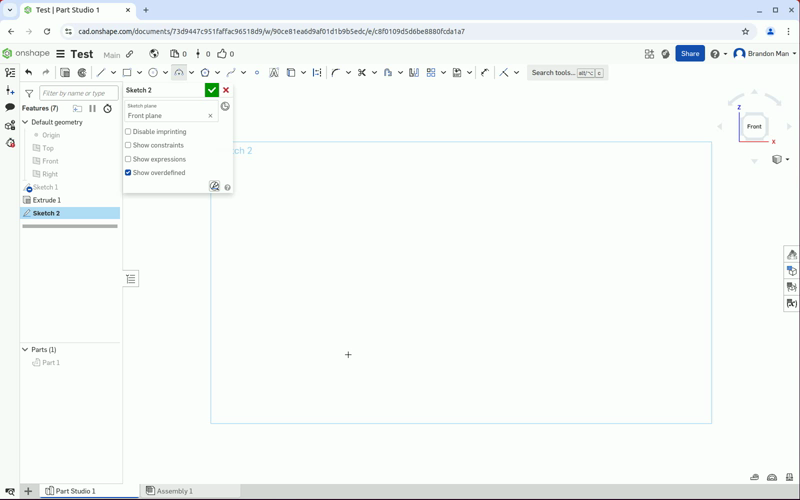
key_down(shift)
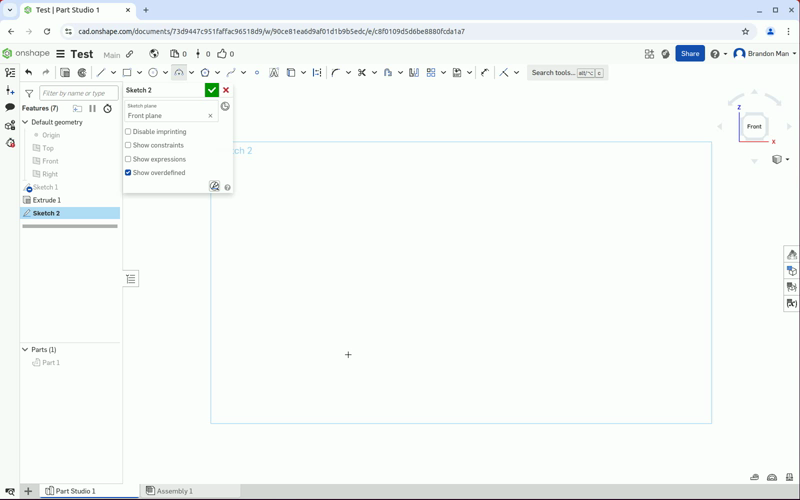
mouse_move(368, 364)
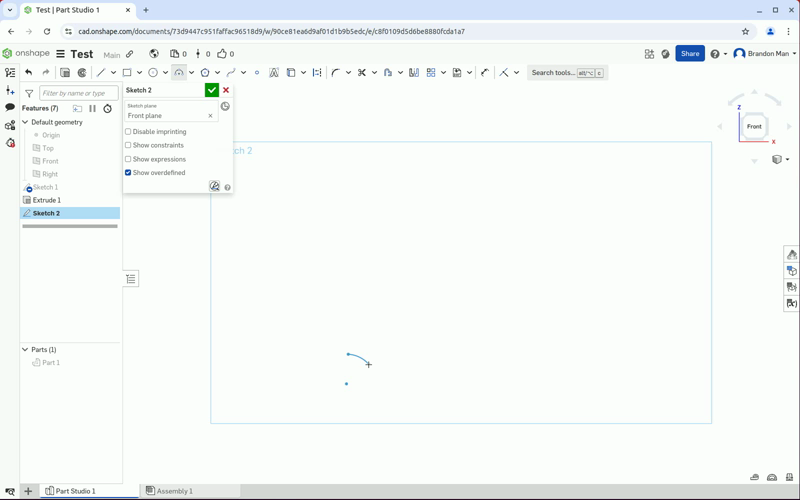
click(368, 364)
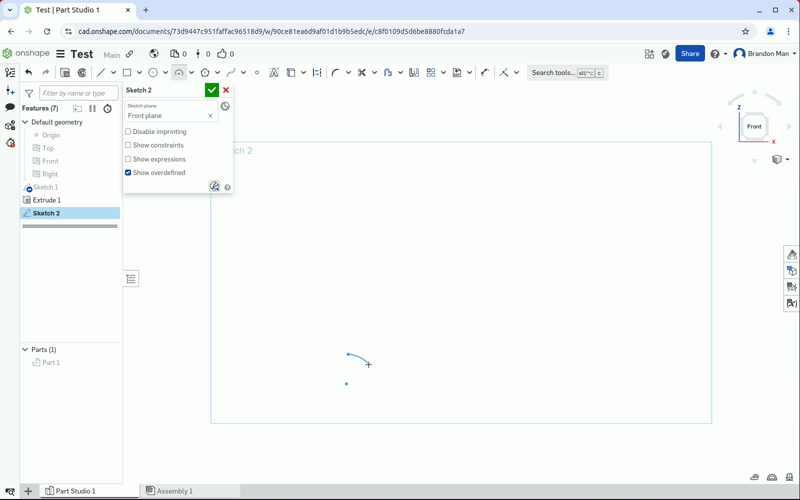
mouse_move(365, 343)
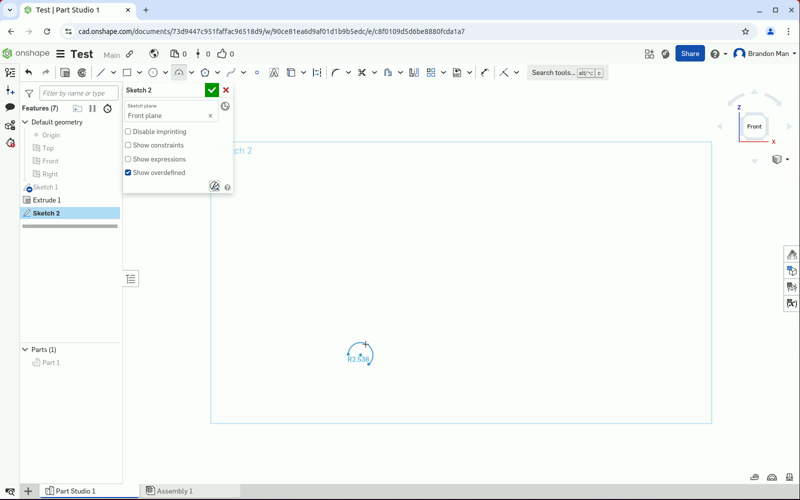
click(365, 343)
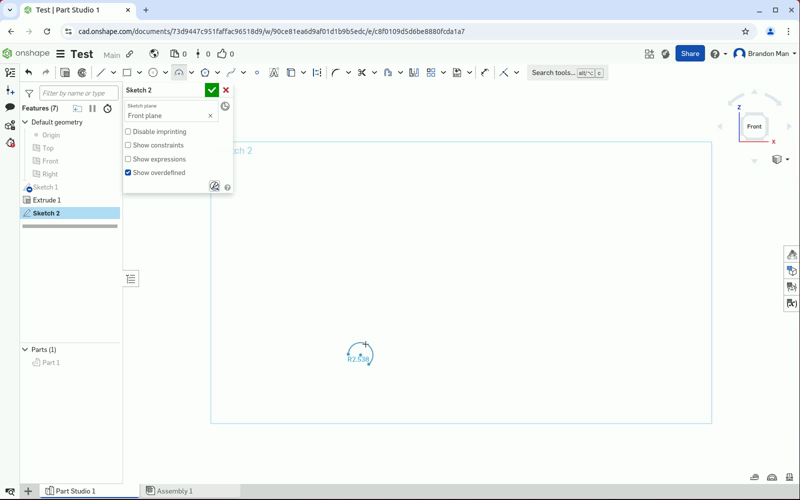
key_up(shift)
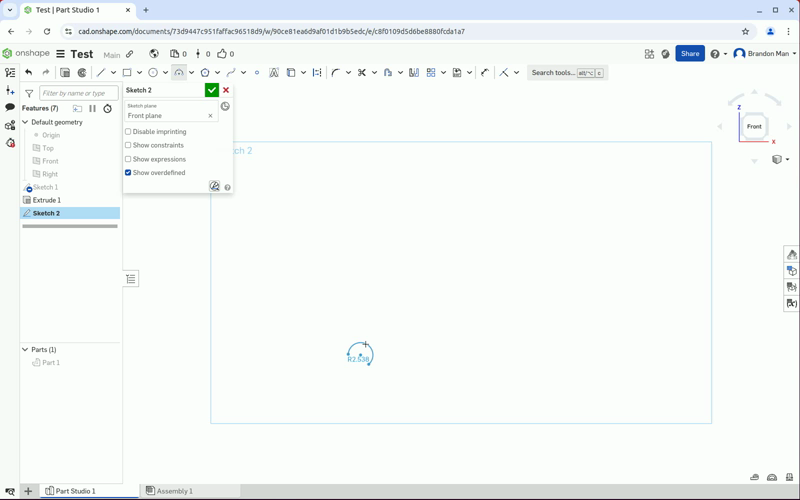
key(esc)
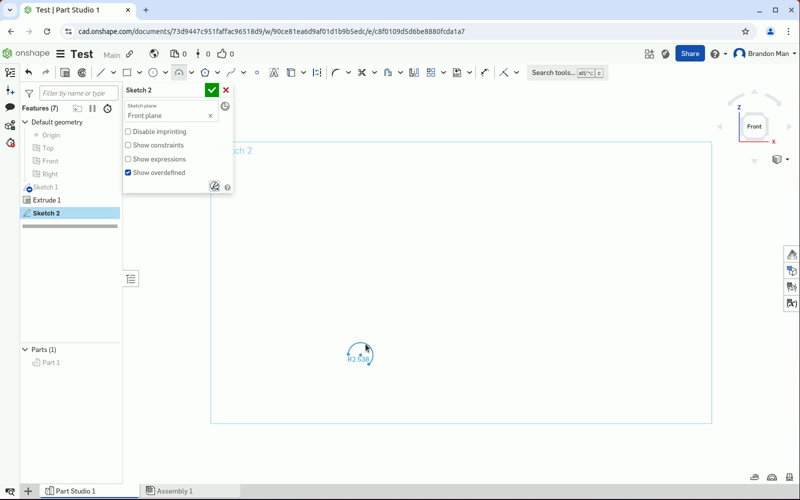
key(l)
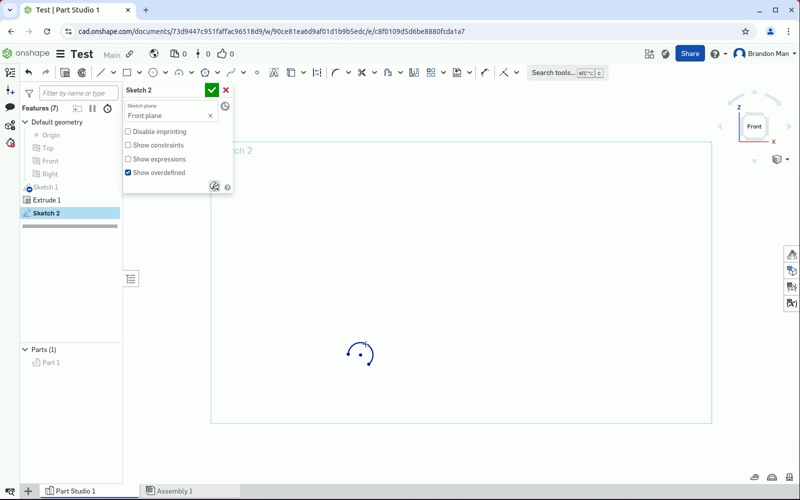
mouse_move(368, 364)
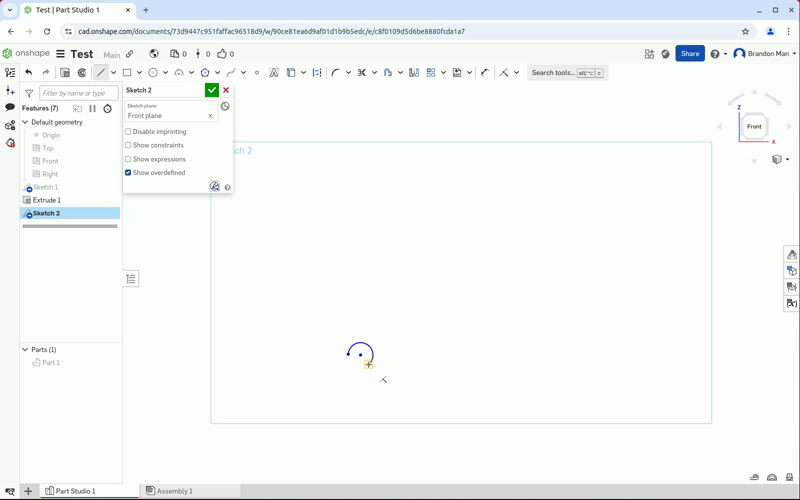
click(368, 364)
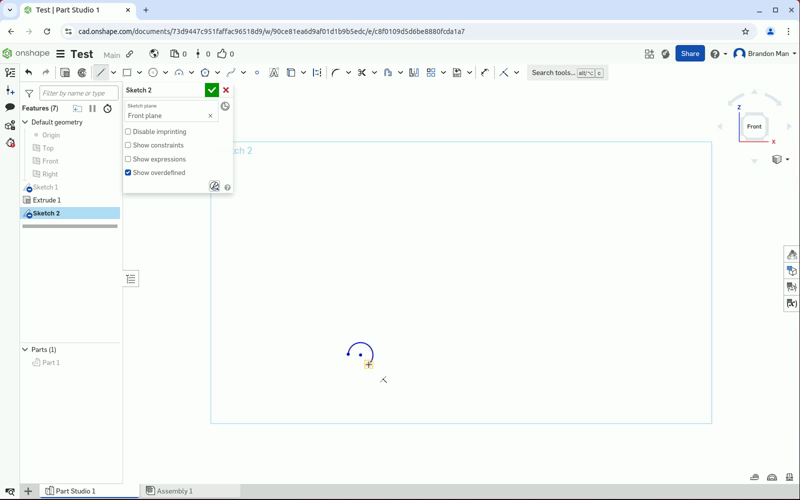
key_down(shift)
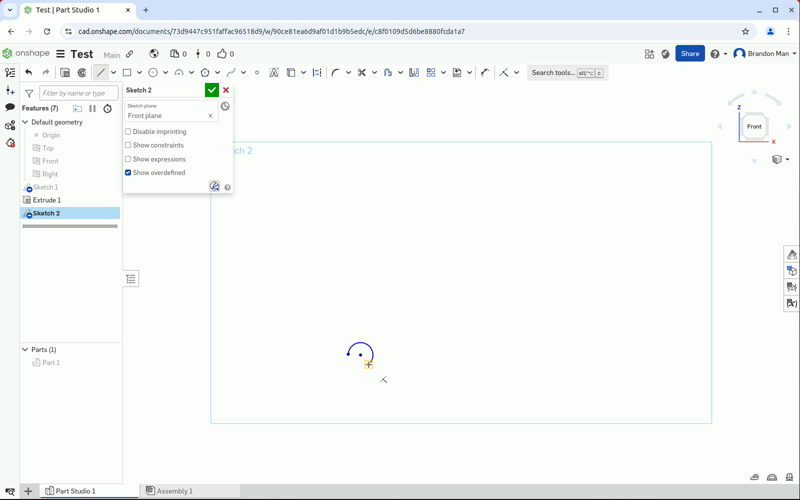
mouse_move(433, 306)
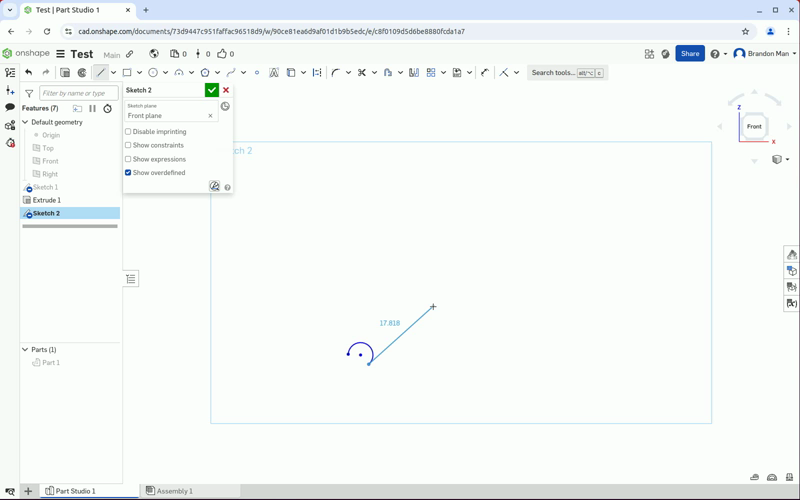
click(433, 306)
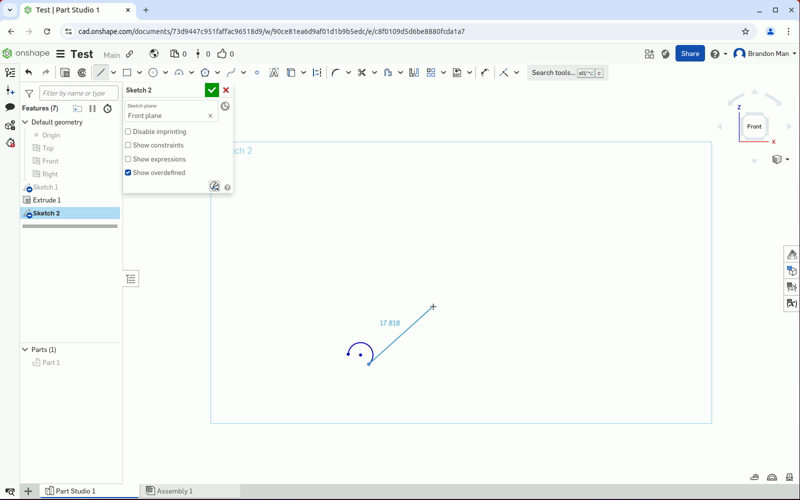
key_up(shift)
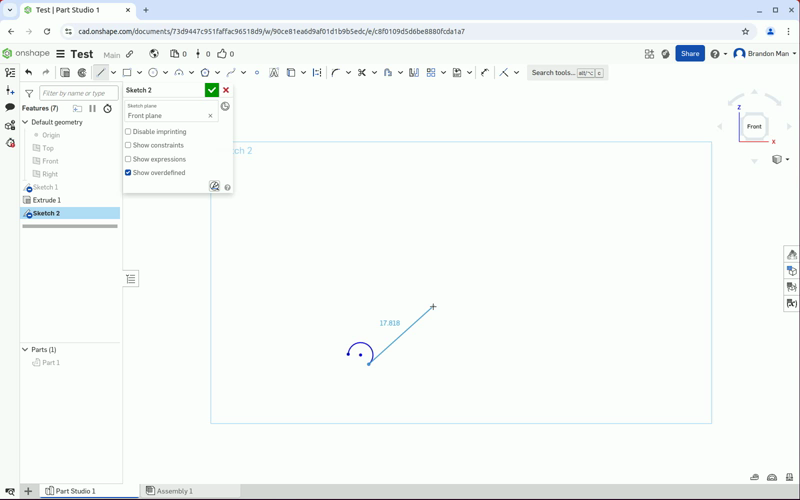
key(esc)
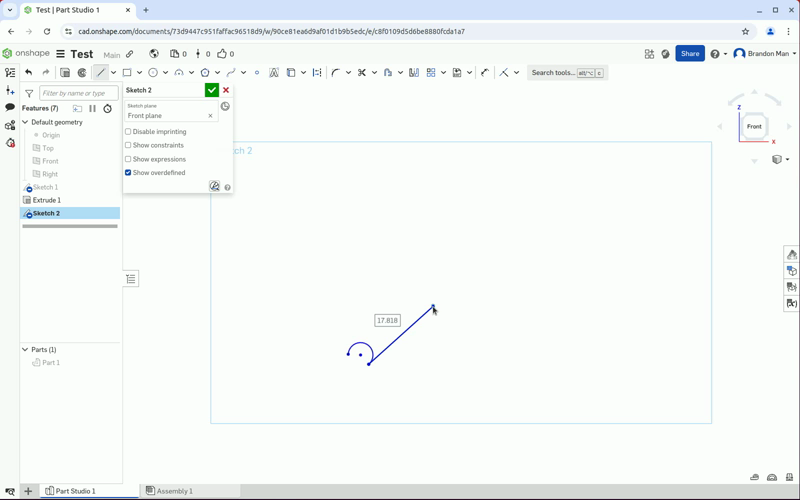
key(a)
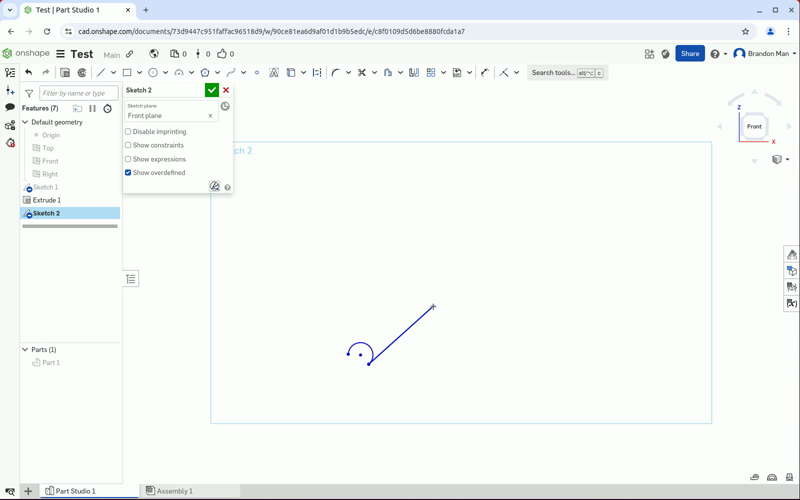
mouse_move(433, 306)
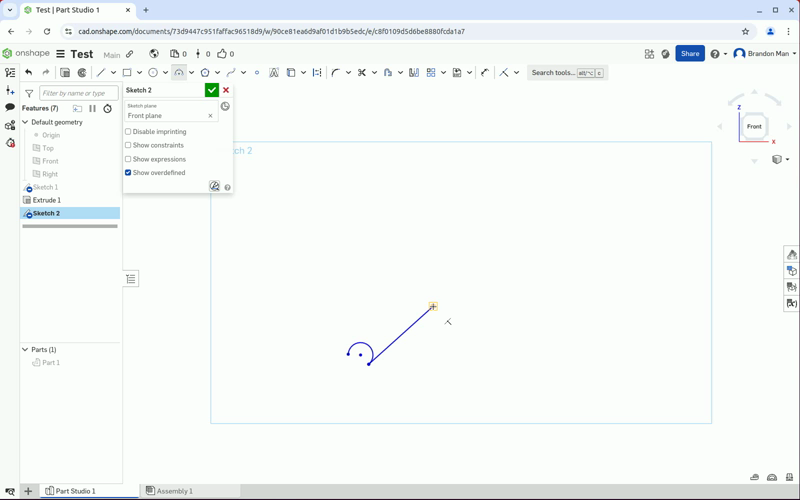
click(433, 306)
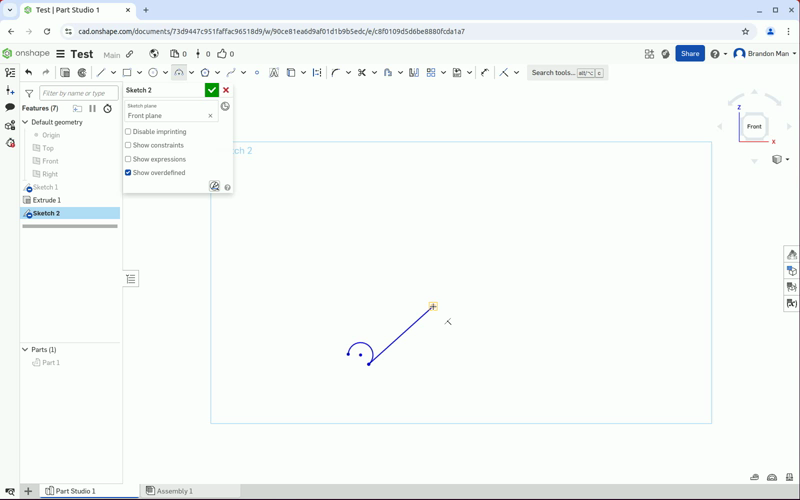
key_down(shift)
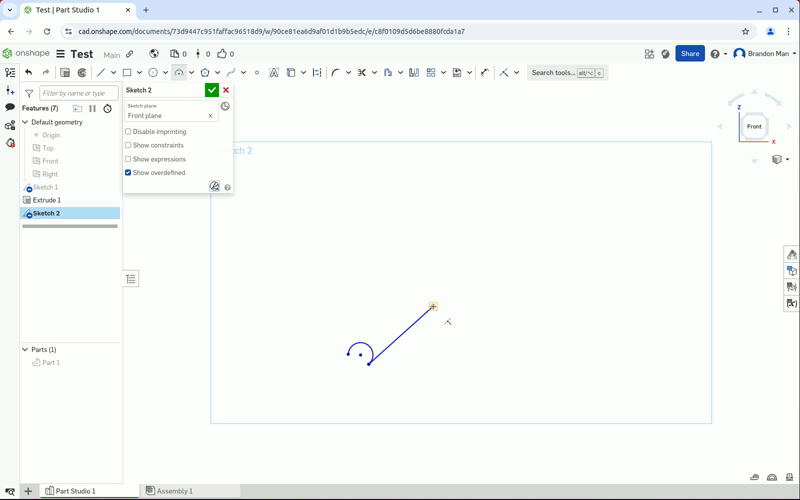
mouse_move(447, 305)
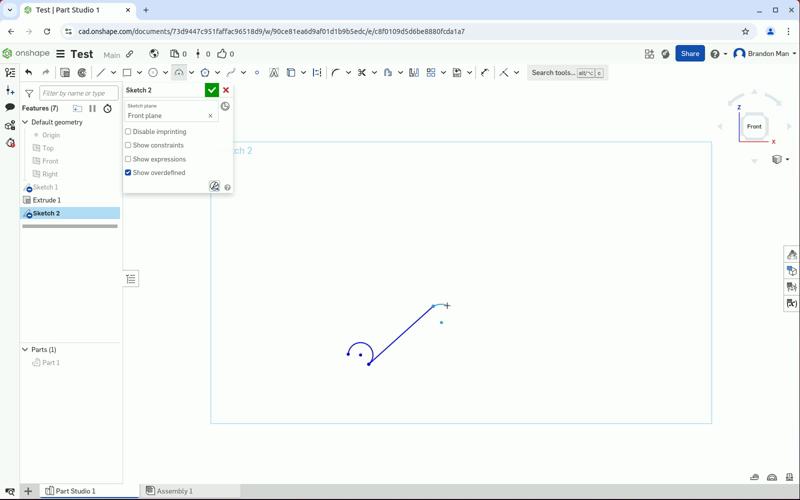
click(447, 305)
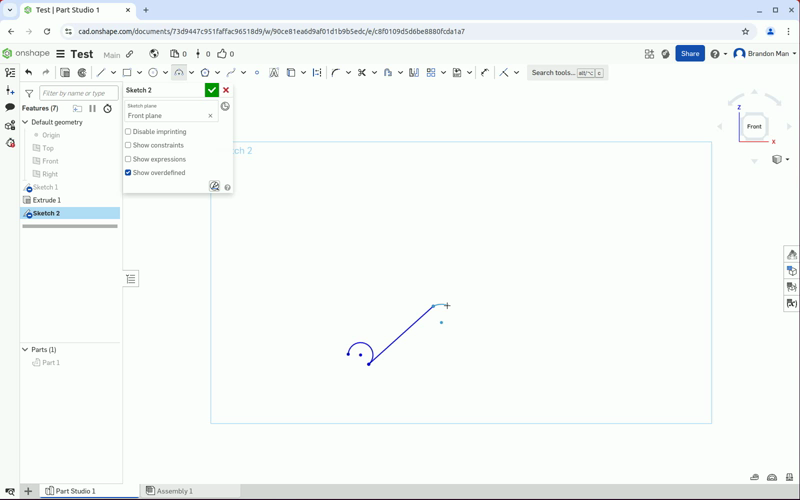
mouse_move(440, 303)
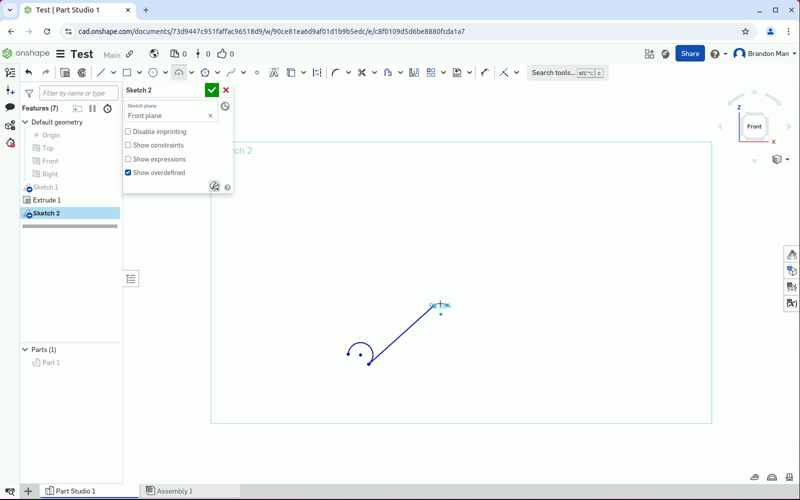
click(440, 303)
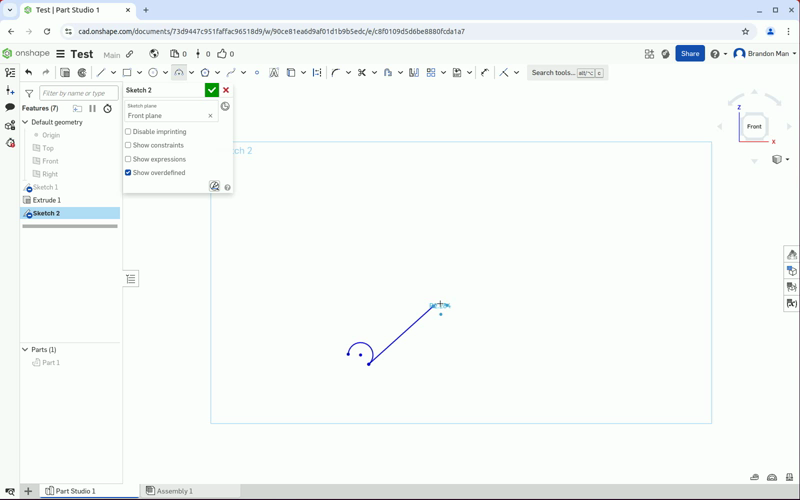
key_up(shift)
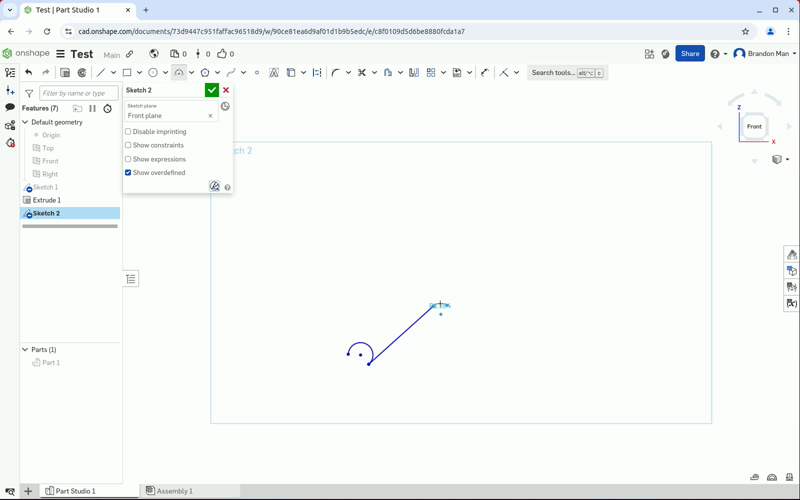
mouse_move(447, 305)
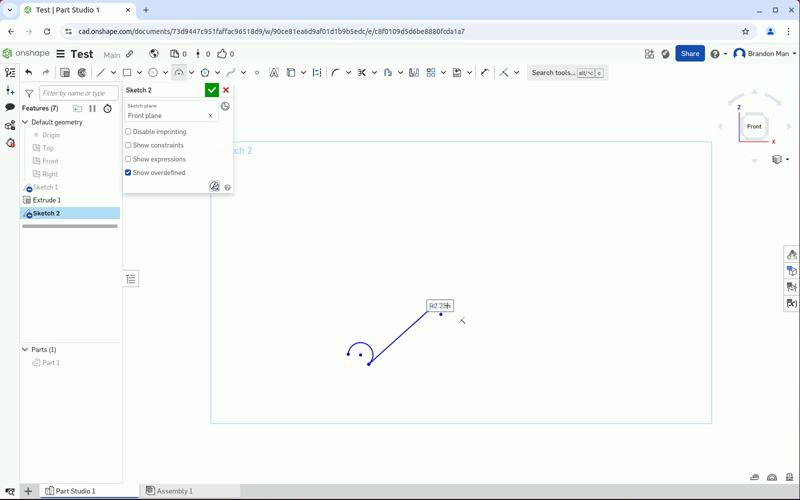
click(447, 305)
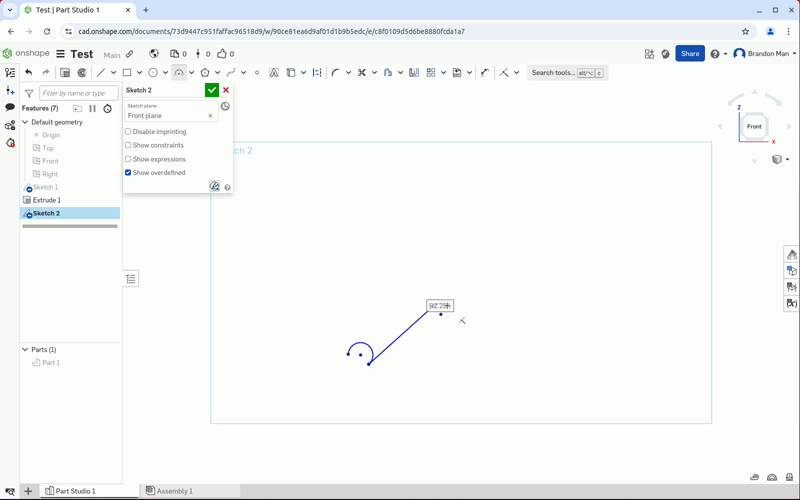
key_down(shift)
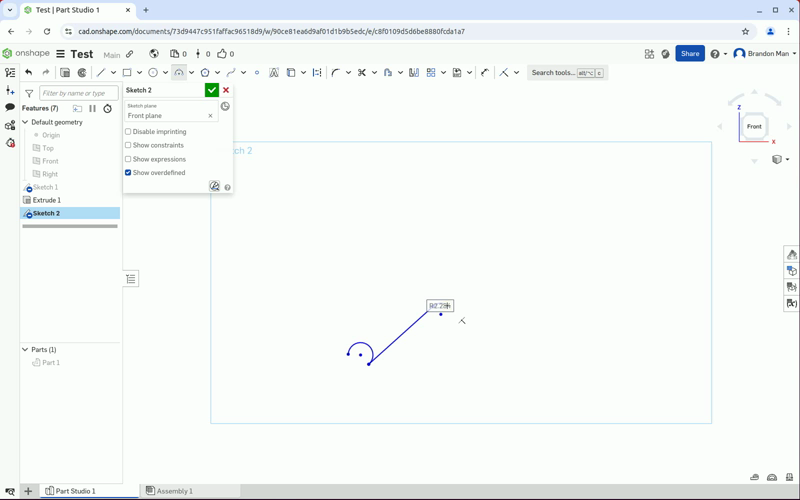
mouse_move(450, 259)
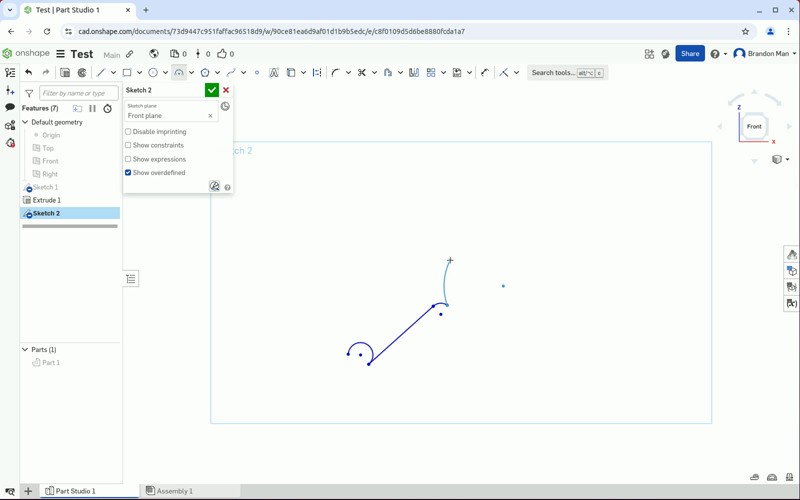
click(450, 259)
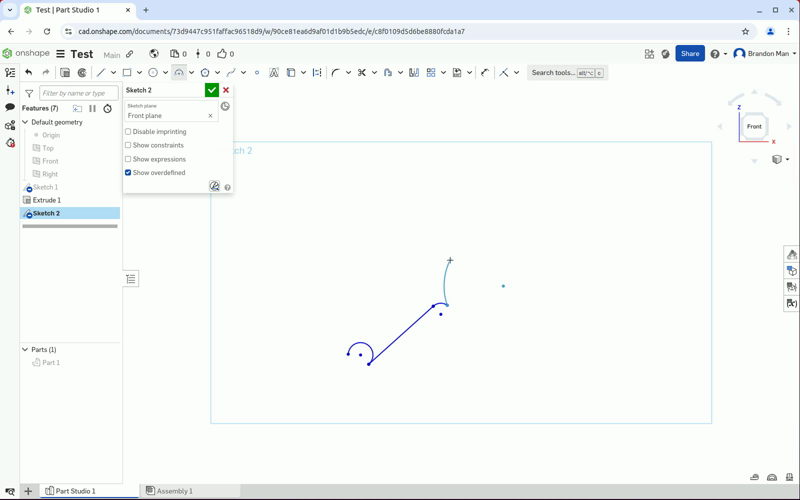
mouse_move(434, 281)
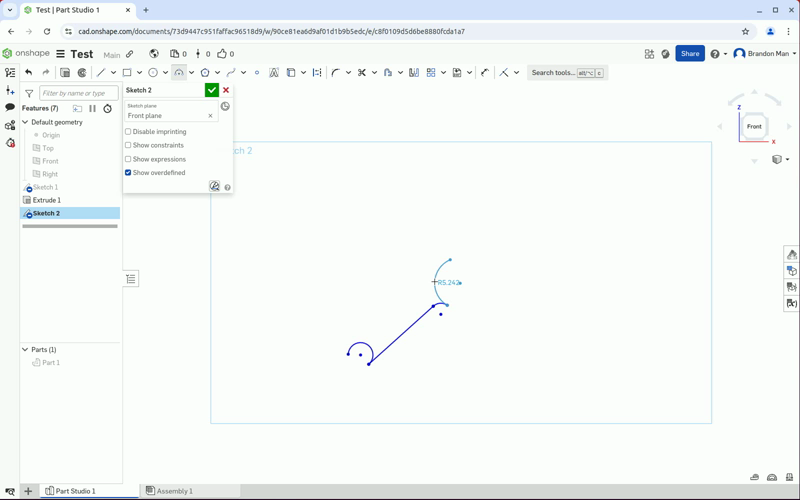
click(434, 281)
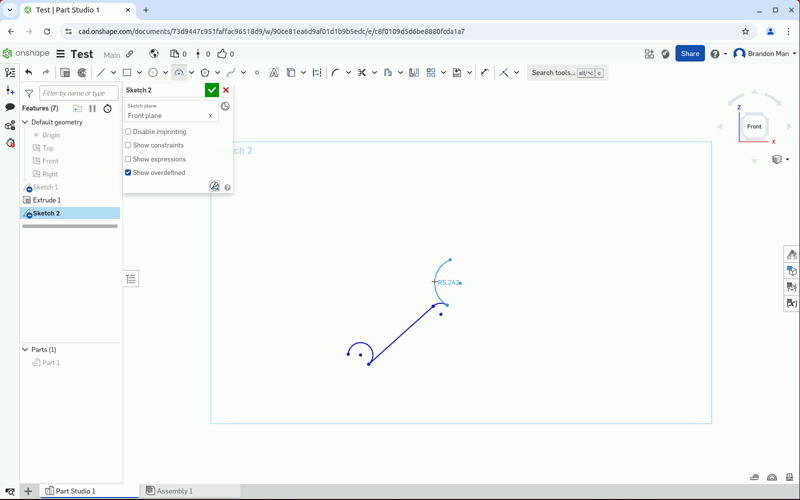
key_up(shift)
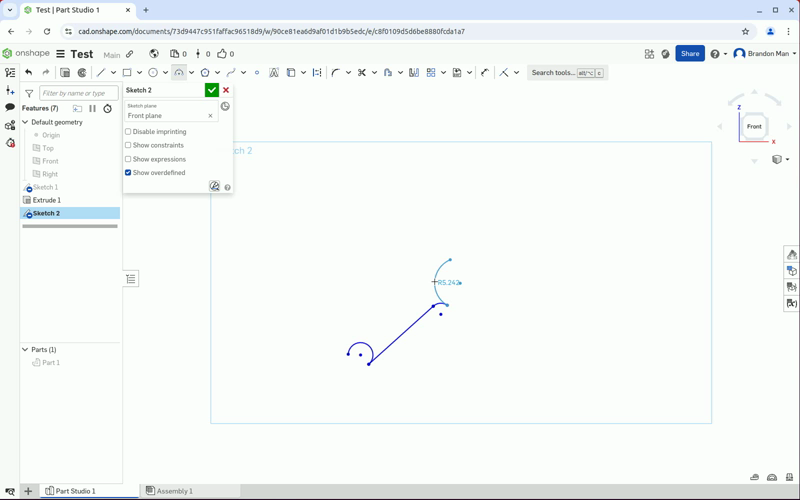
key(esc)
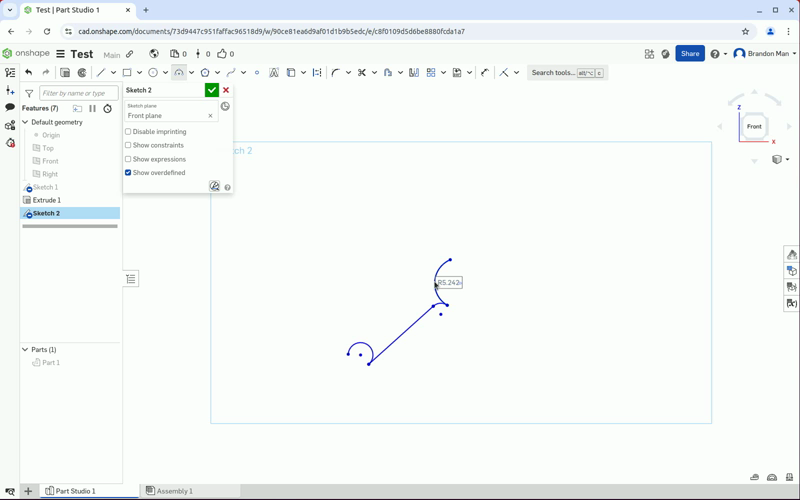
key(l)
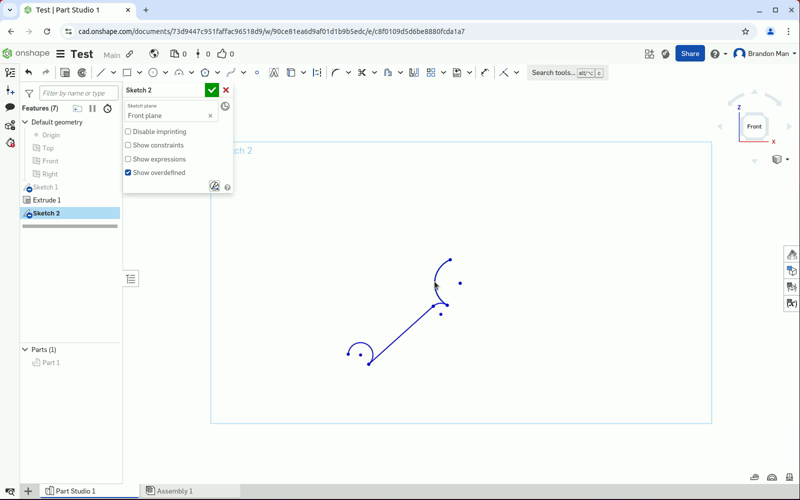
mouse_move(450, 259)
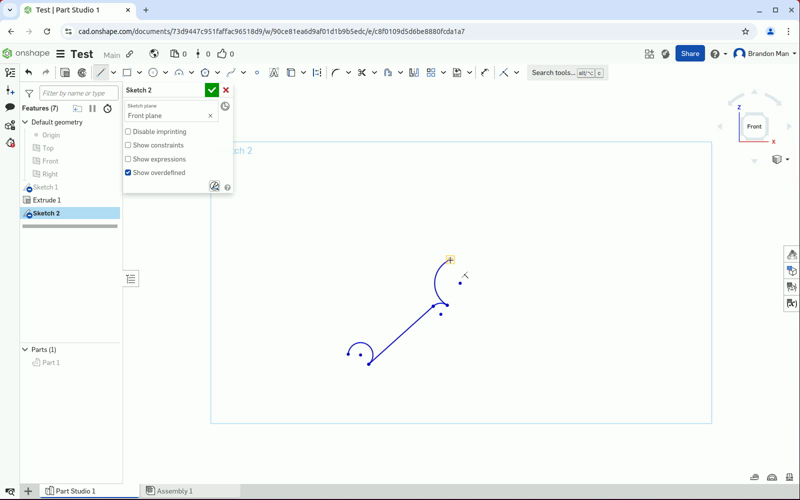
click(450, 259)
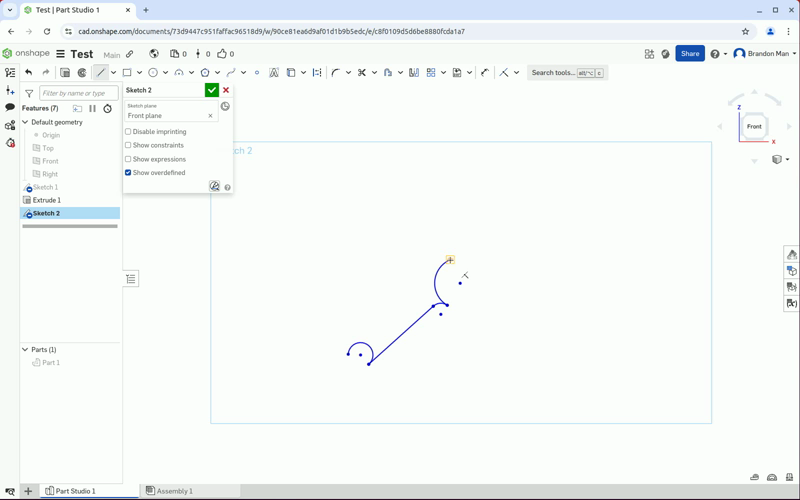
key_down(shift)
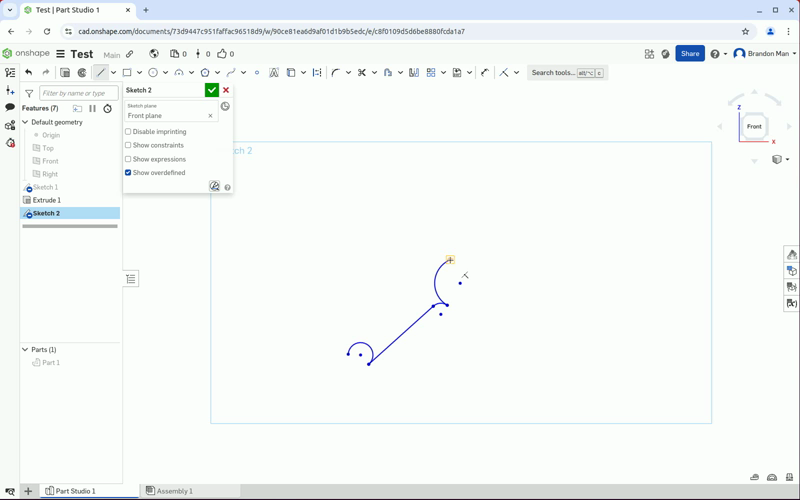
mouse_move(355, 301)
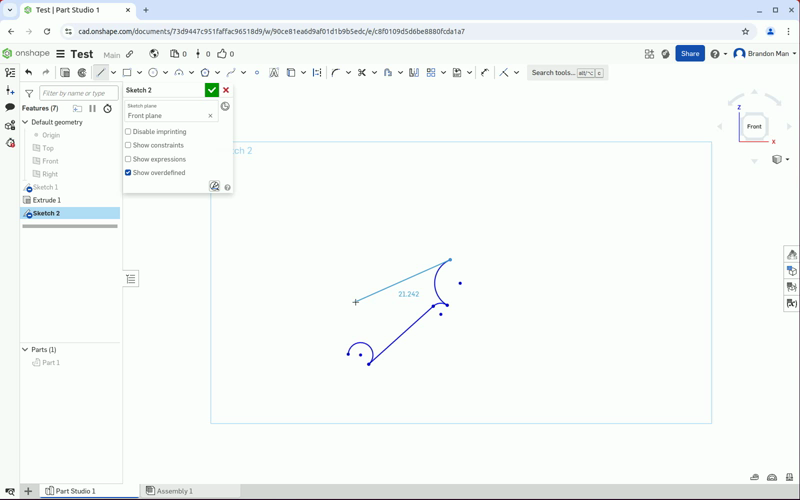
click(355, 301)
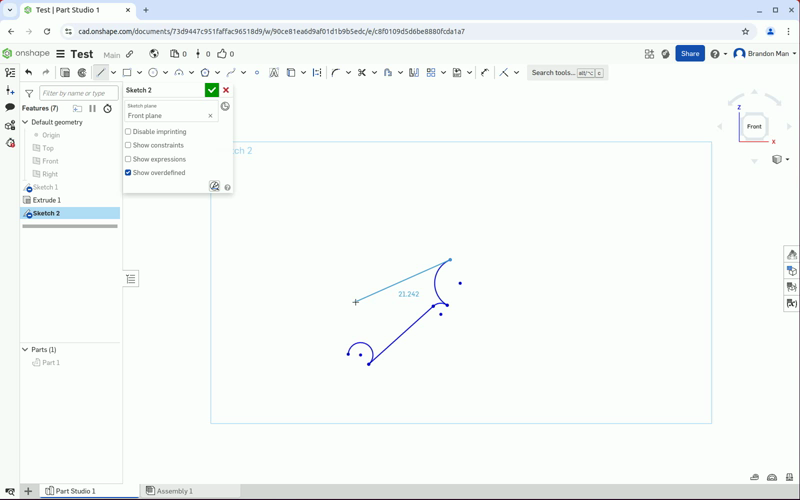
key_up(shift)
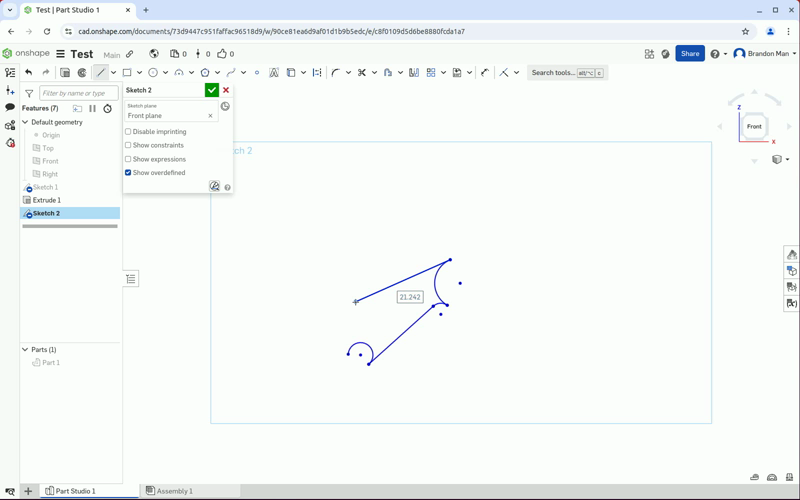
key(esc)
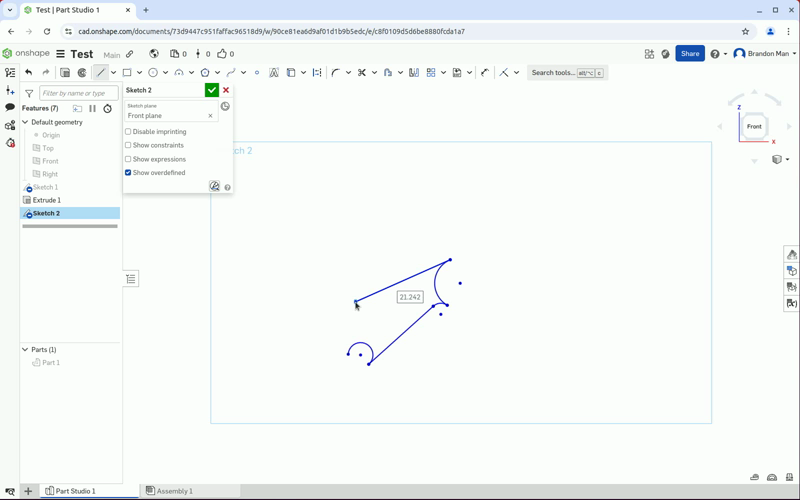
key(a)
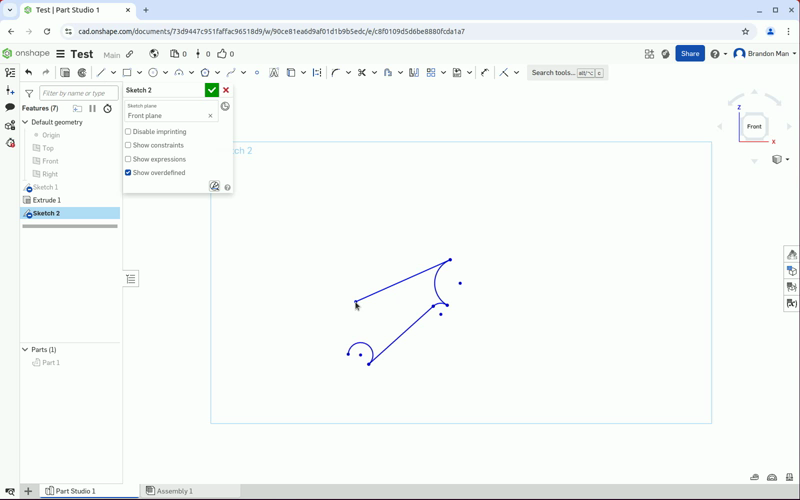
mouse_move(355, 301)
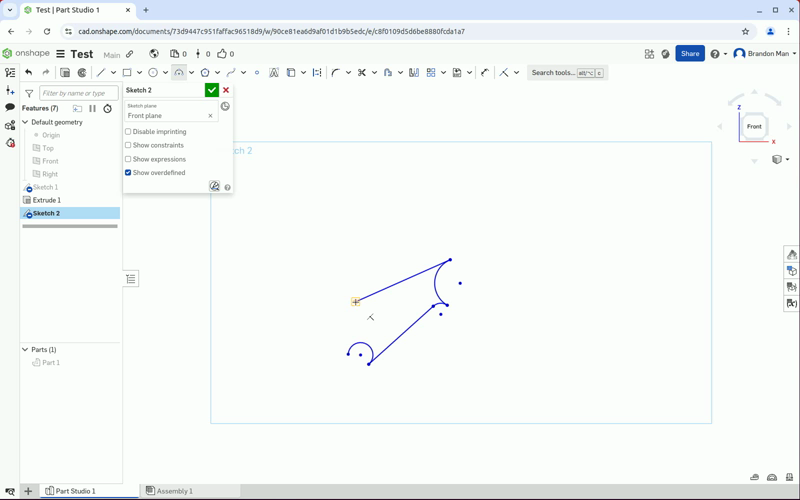
click(355, 301)
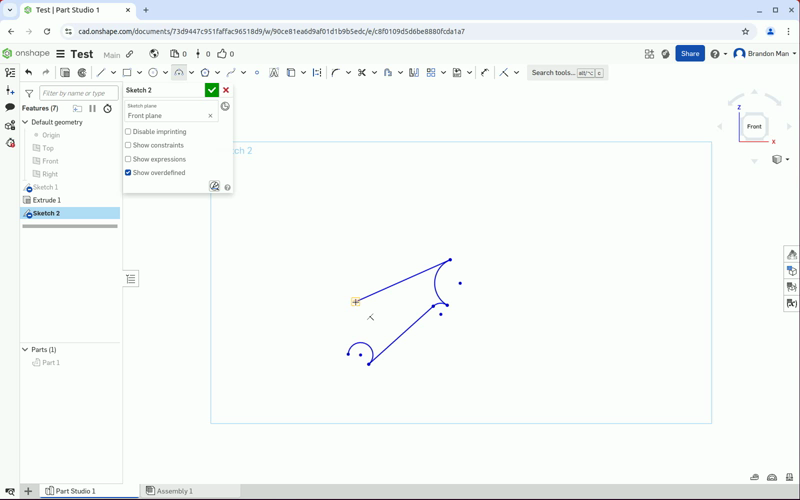
key_down(shift)
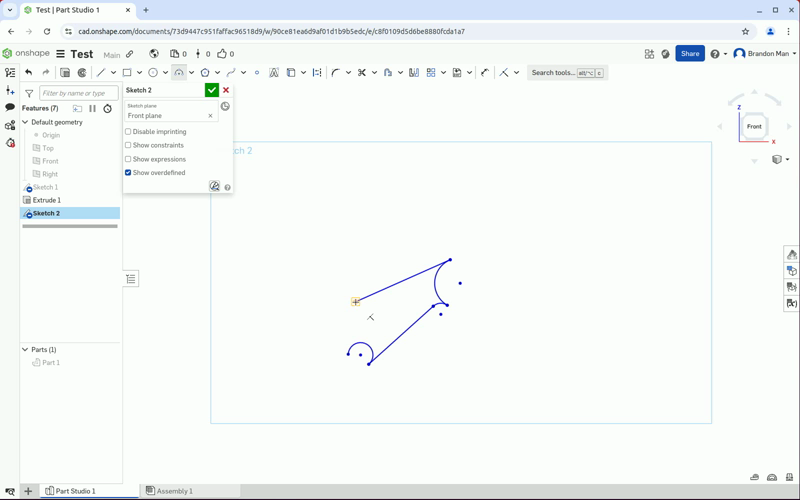
mouse_move(348, 313)
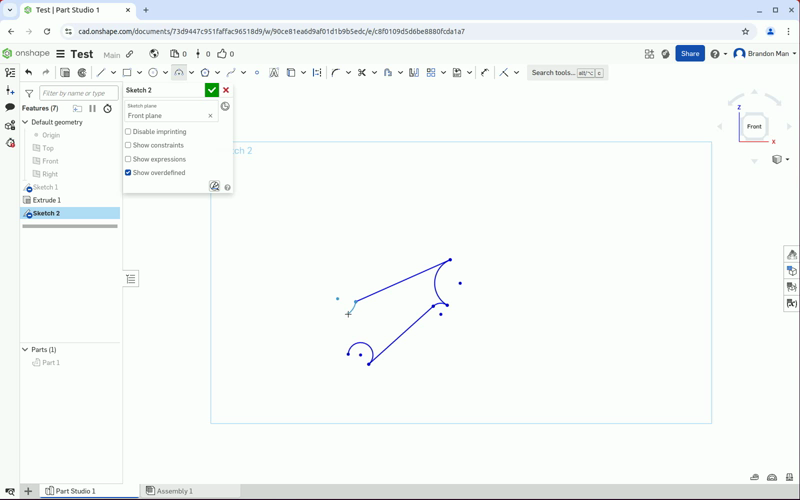
click(348, 313)
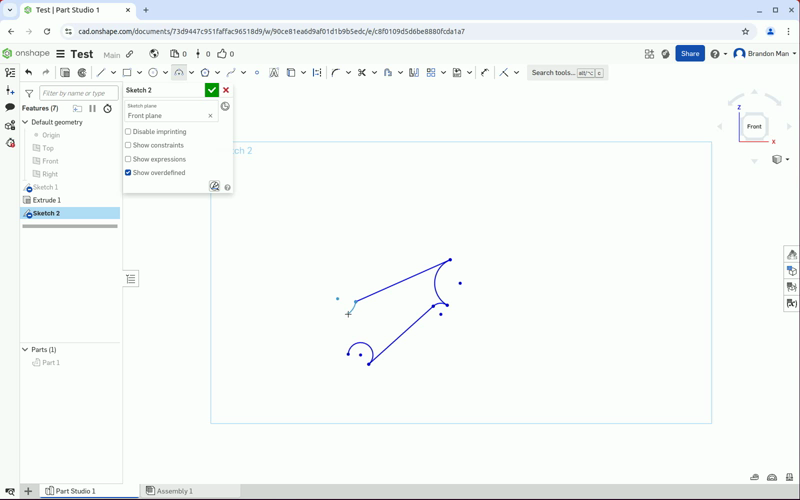
mouse_move(371, 320)
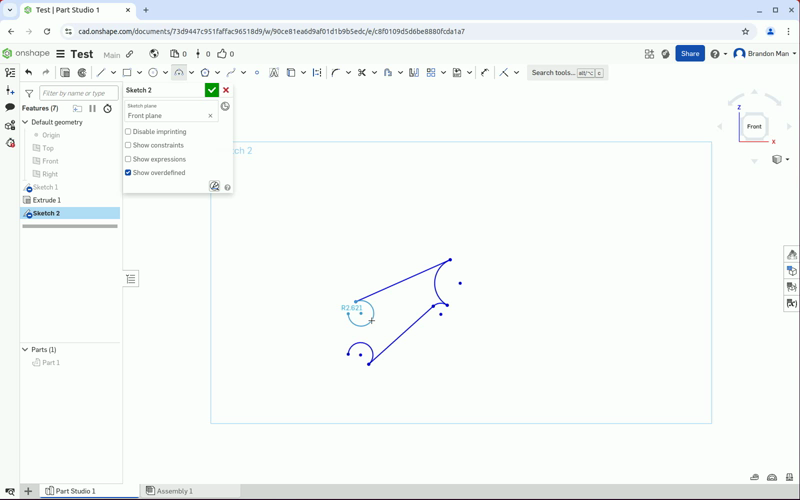
click(371, 320)
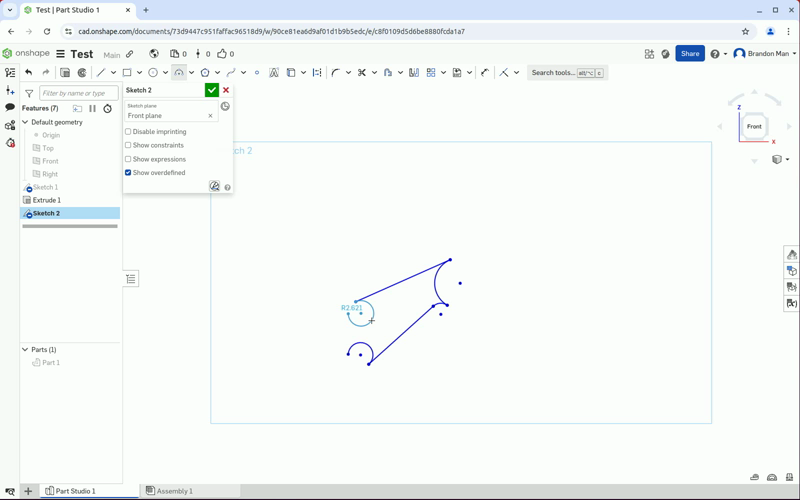
key_up(shift)
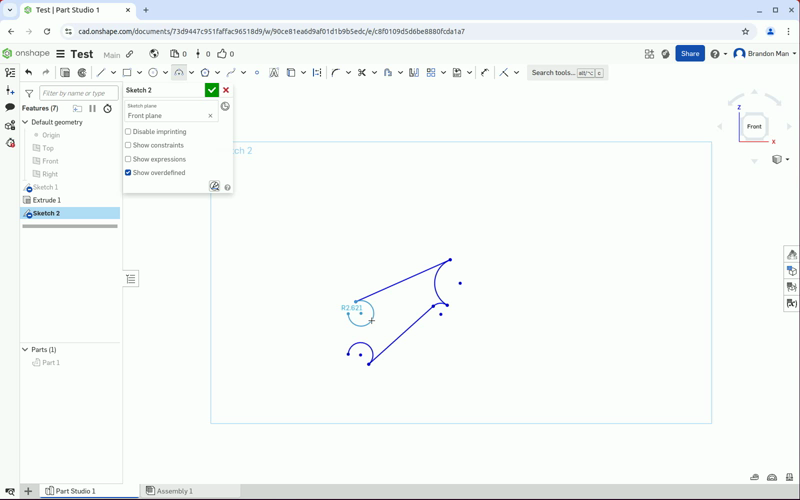
key(esc)
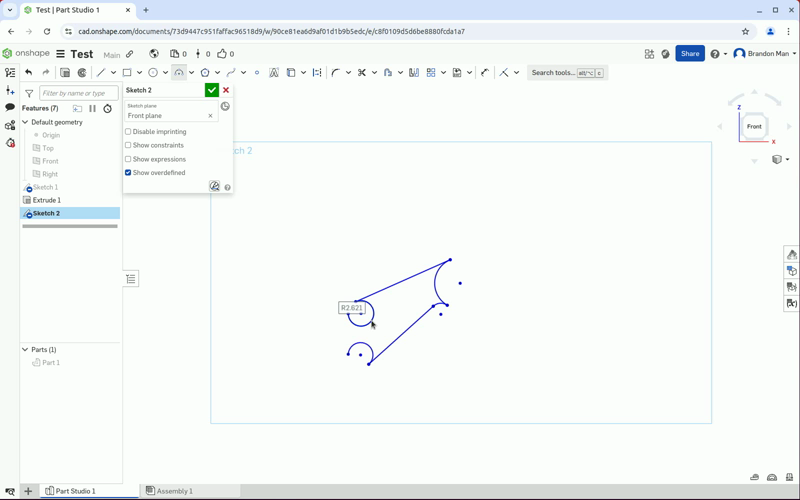
key(l)
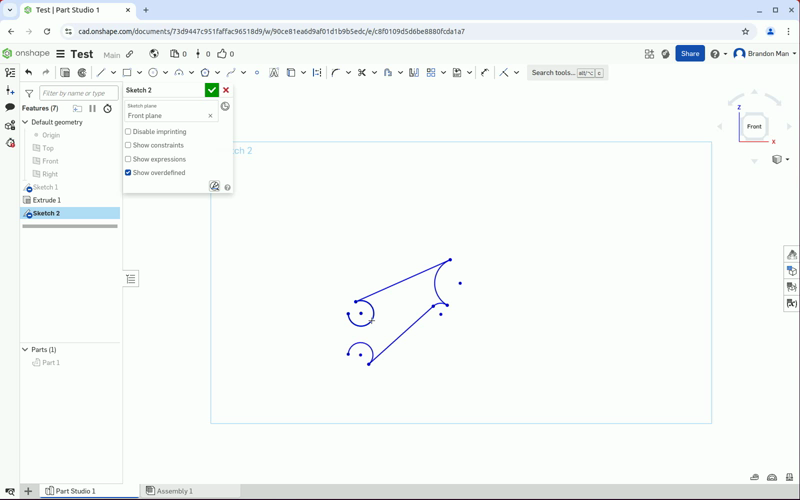
mouse_move(348, 313)
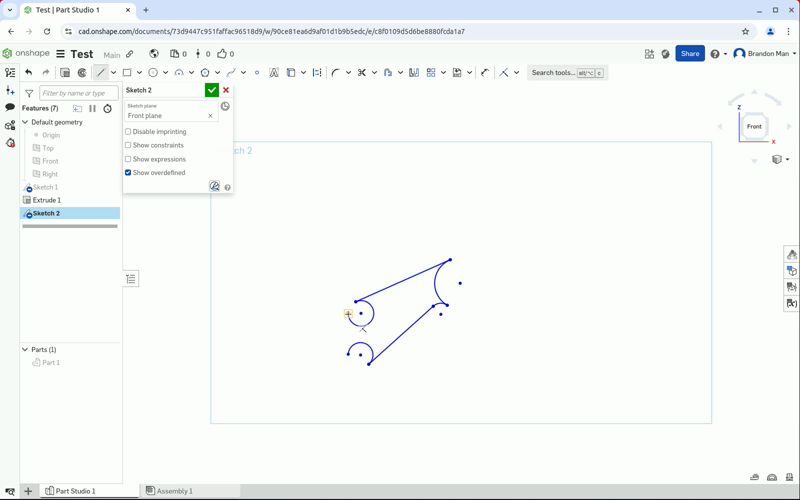
click(348, 313)
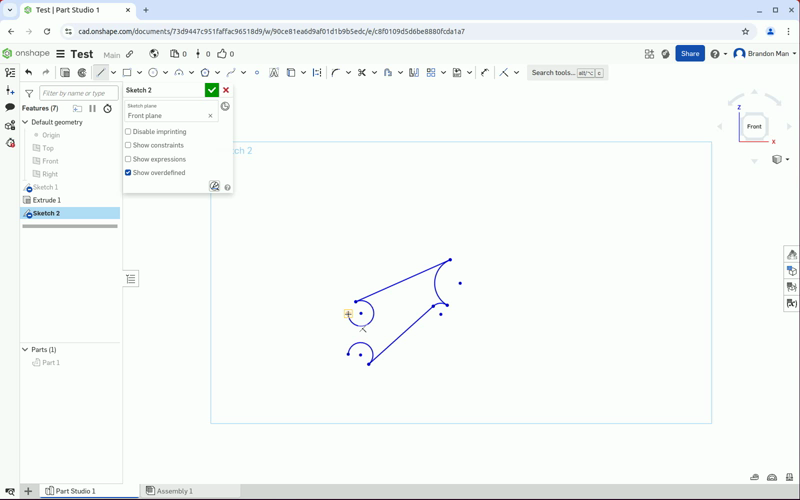
mouse_move(378, 313)
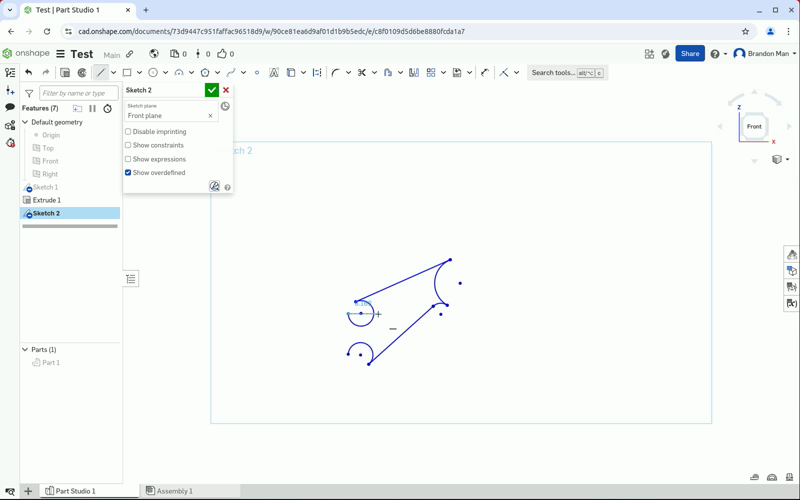
key_down(shift)
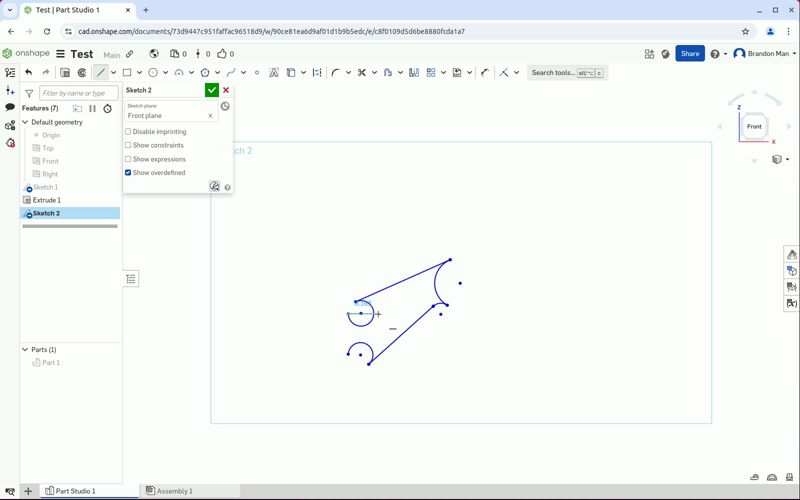
mouse_move(348, 354)
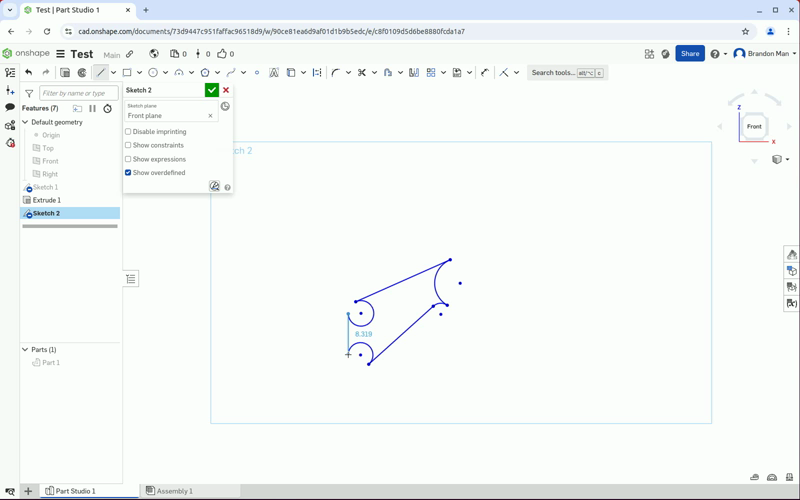
key_up(shift)
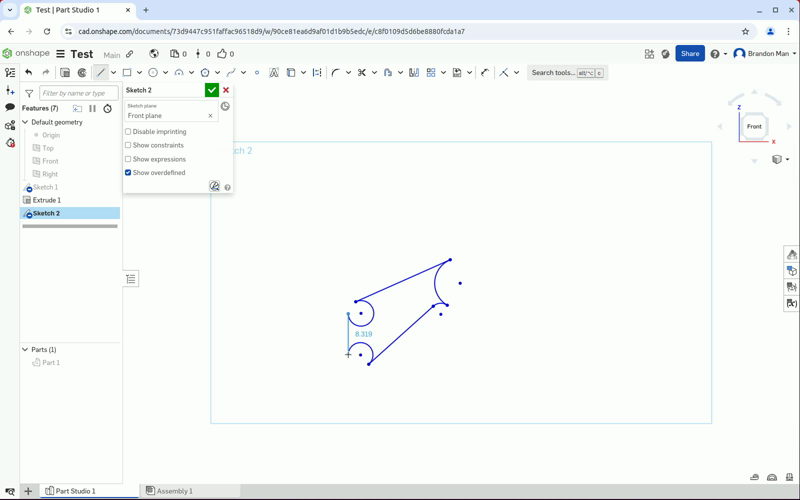
click(348, 354)
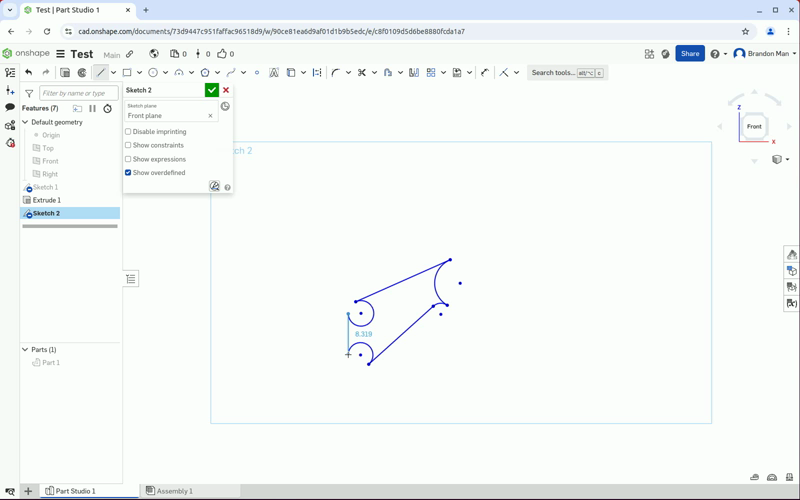
key(esc)
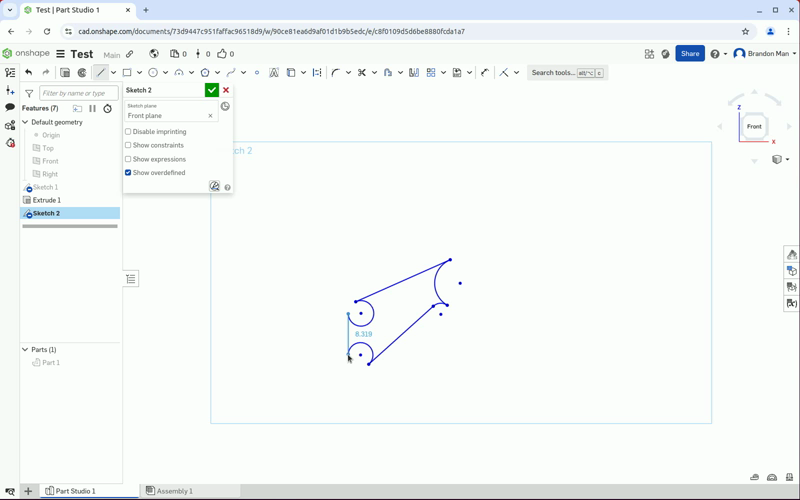
mouse_move(388, 337)
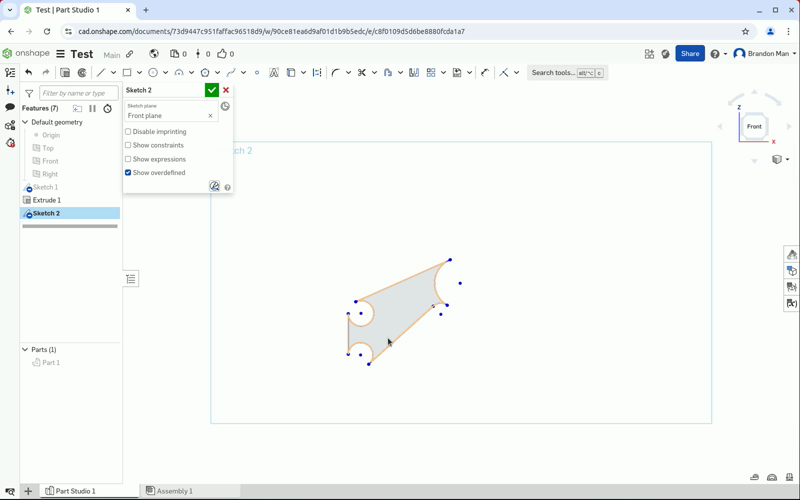
click(388, 337)
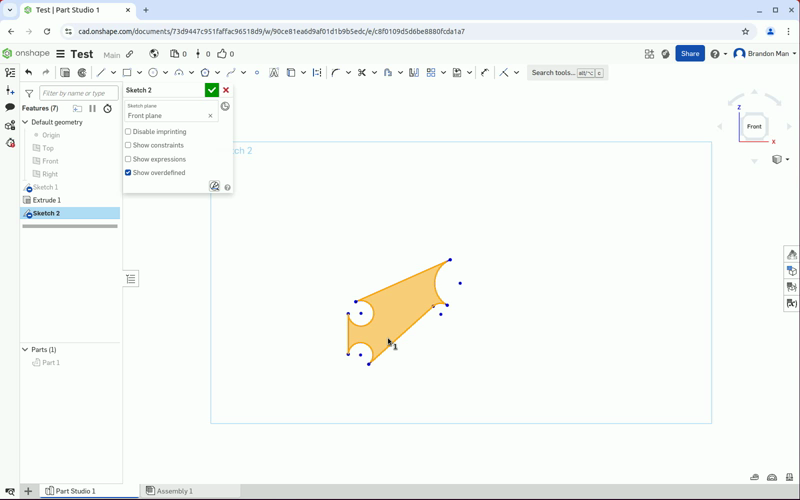
mouse_move(73, 352)
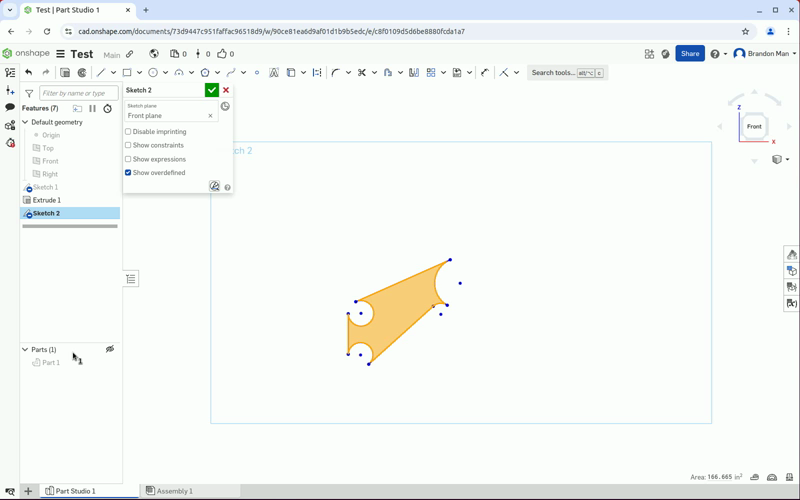
key(shift+y)
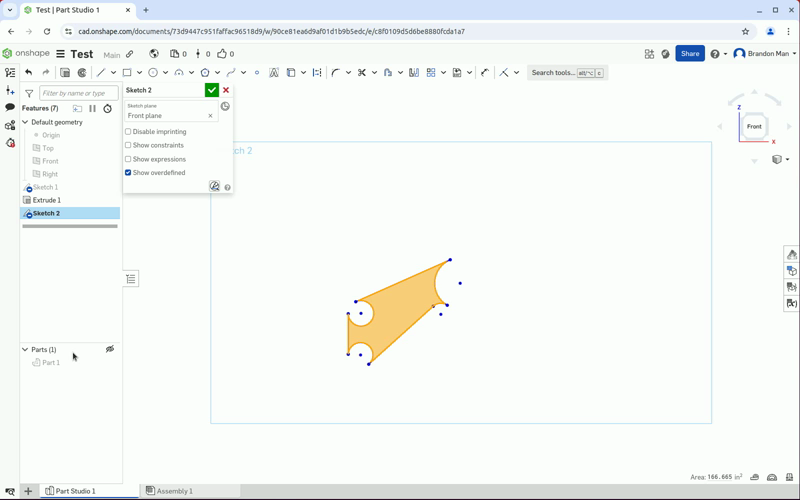
key(shift+e)
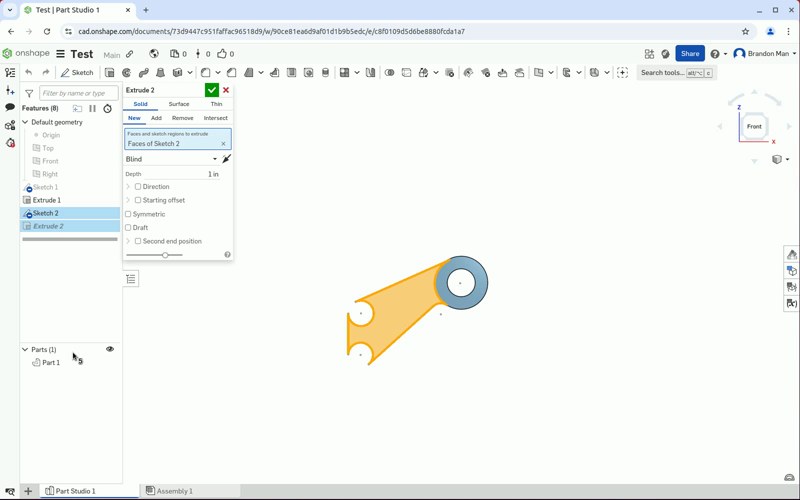
mouse_move(143, 106)
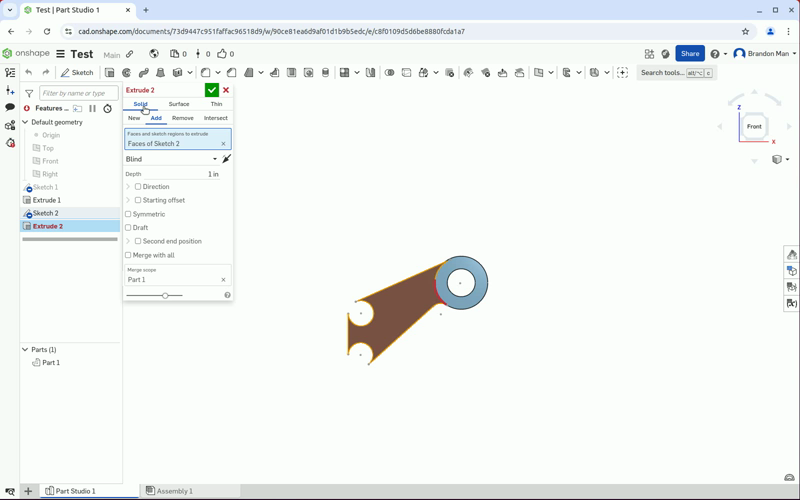
click(143, 106)
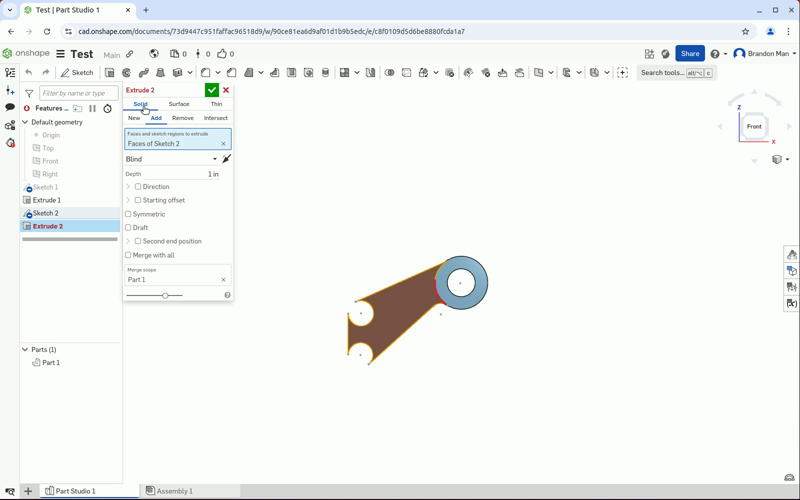
mouse_move(137, 120)
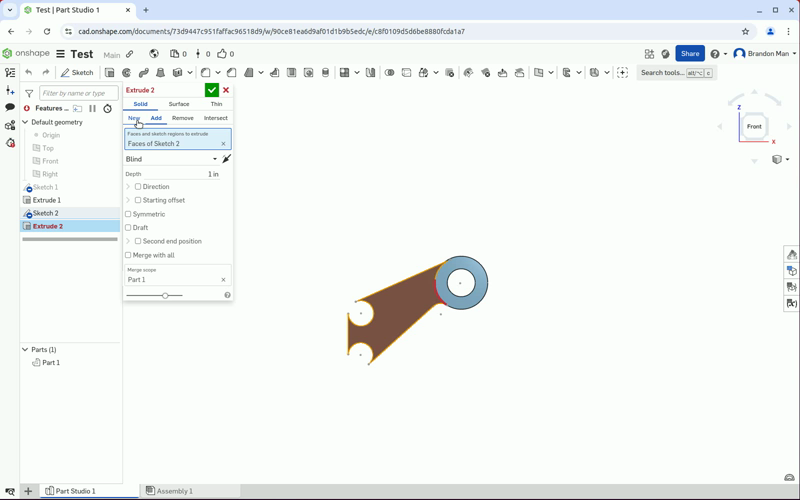
click(137, 120)
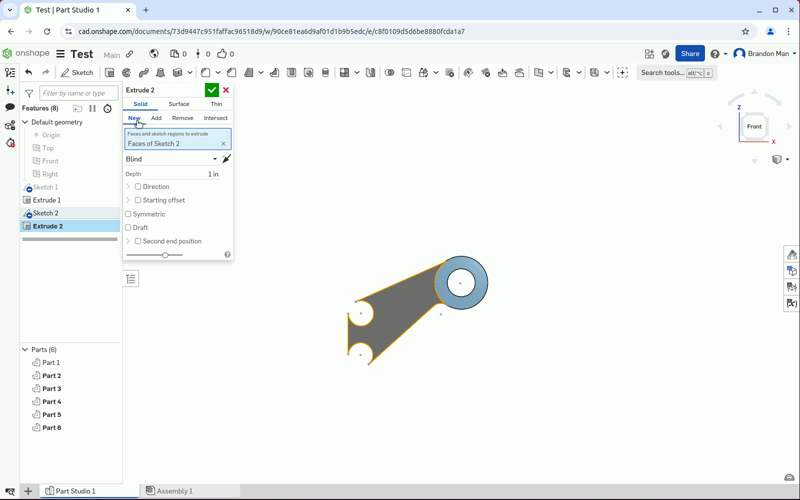
key(tab, 4)
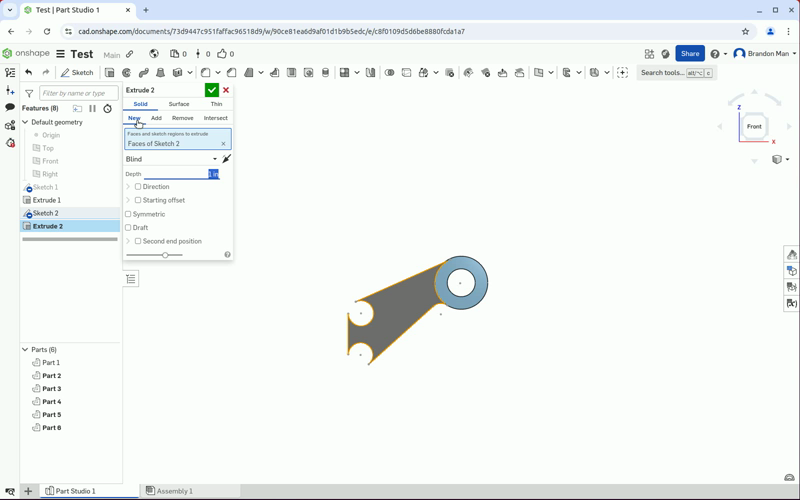
text(2.408)
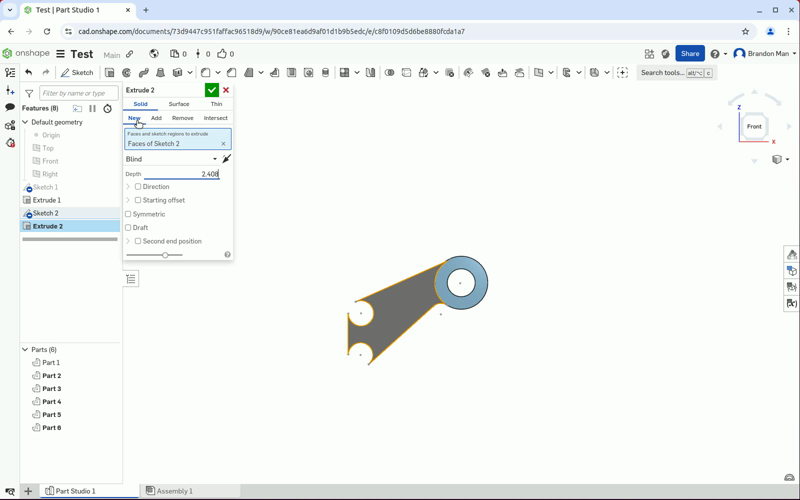
key(tab, 3)
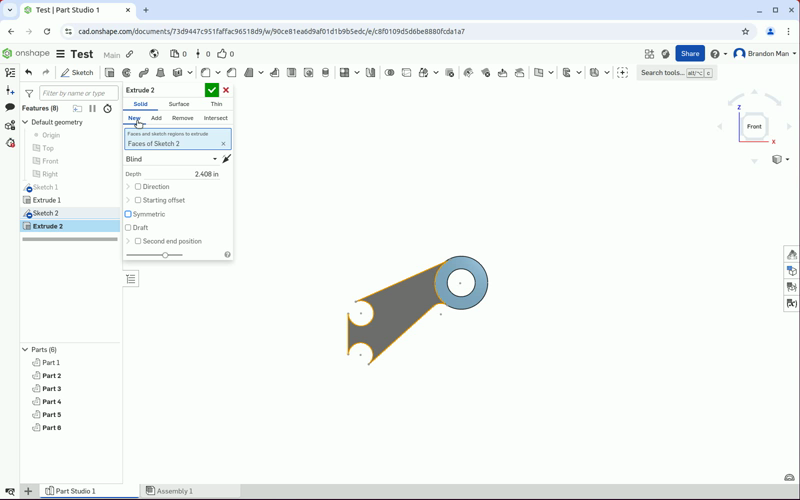
key(space)
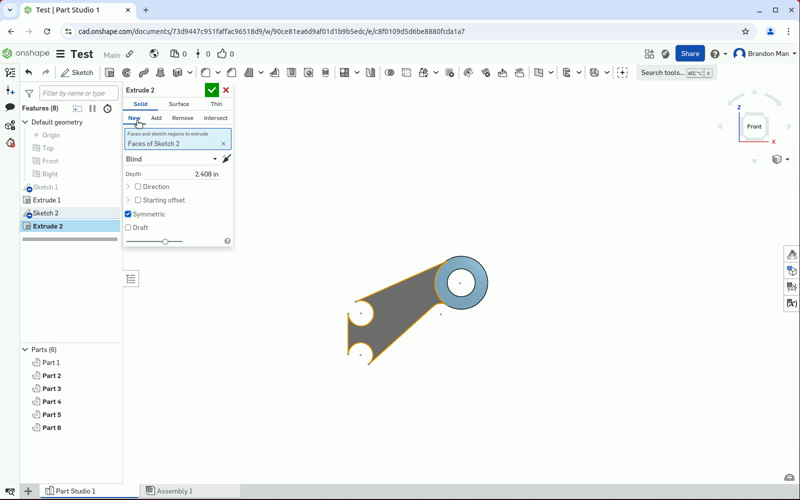
key(enter)
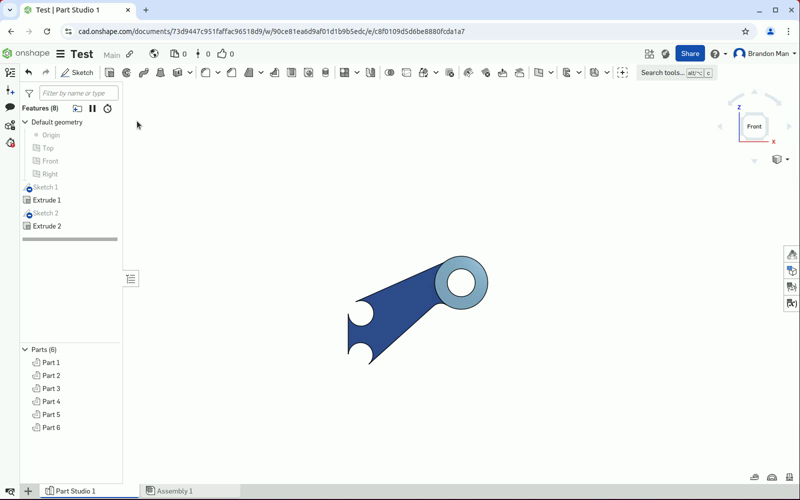
key(shift+h)
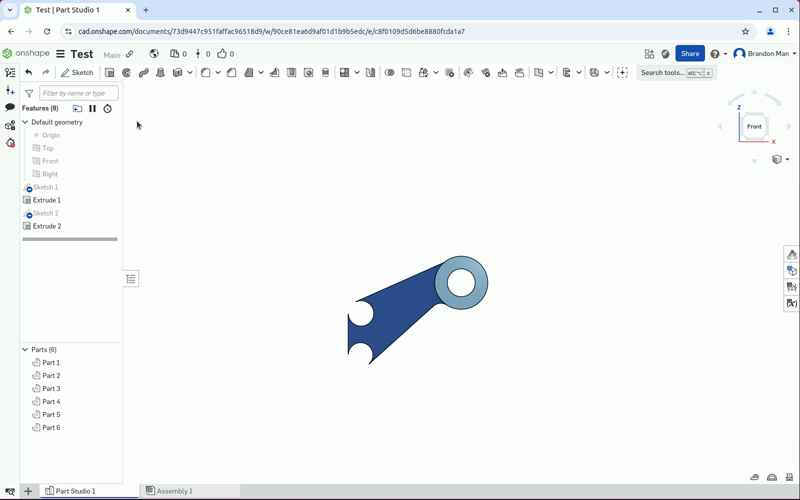
key(shift+h)
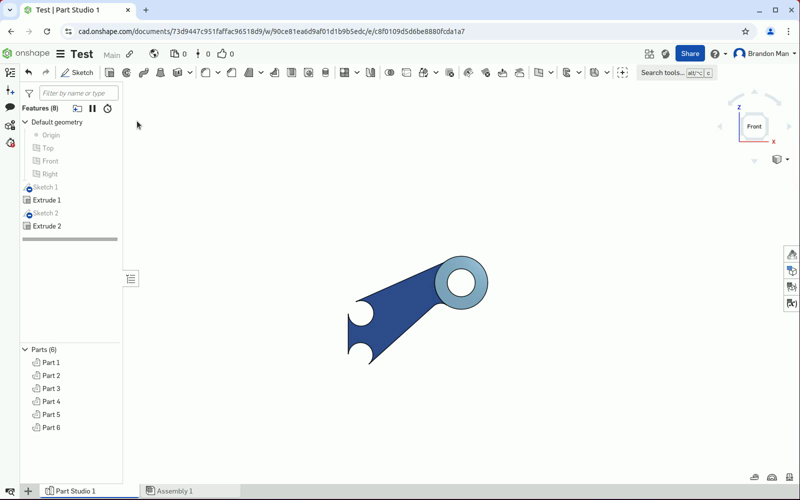
mouse_move(73, 189)
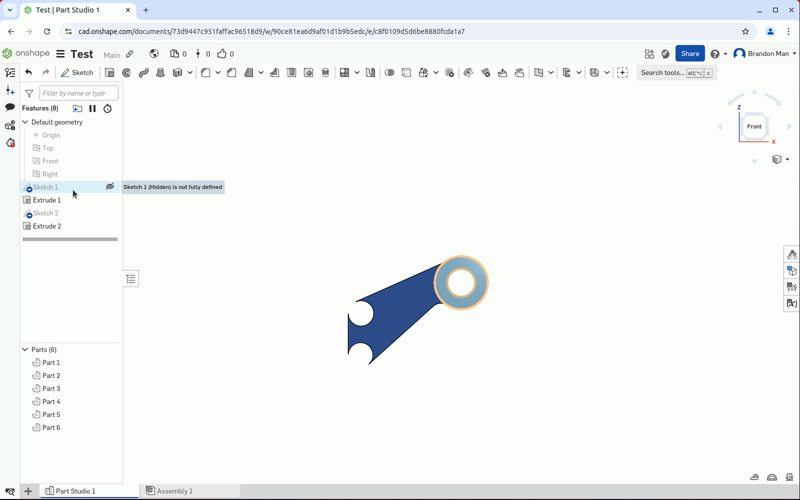
click(73, 189)
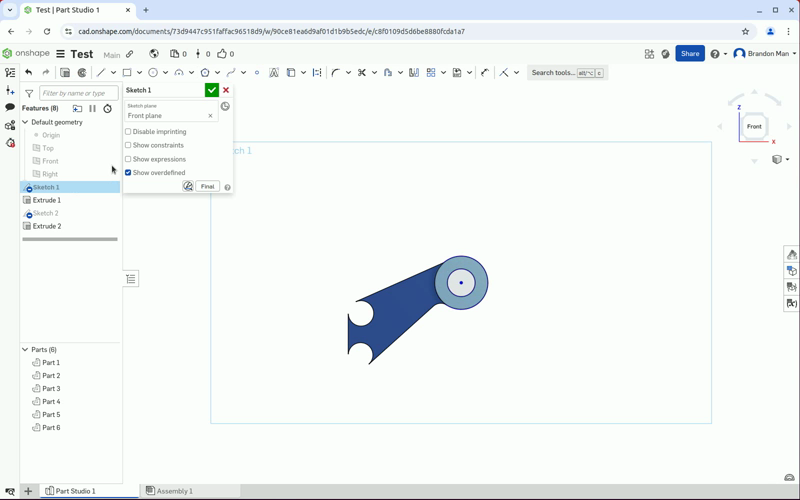
mouse_move(229, 92)
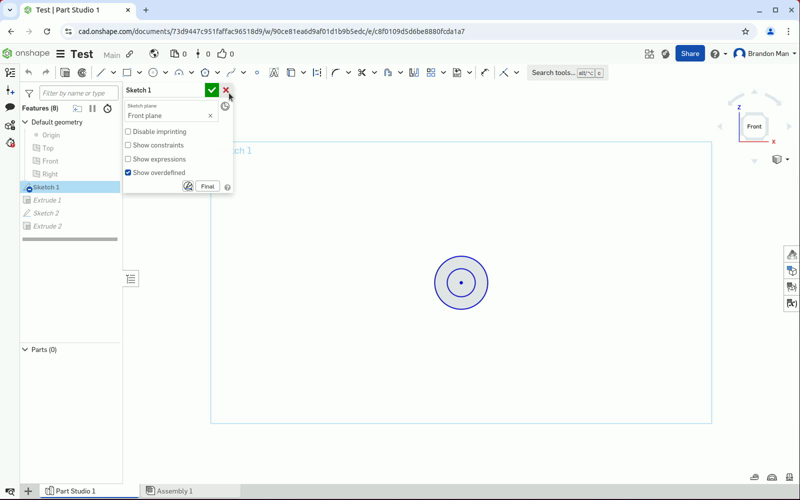
click(229, 92)
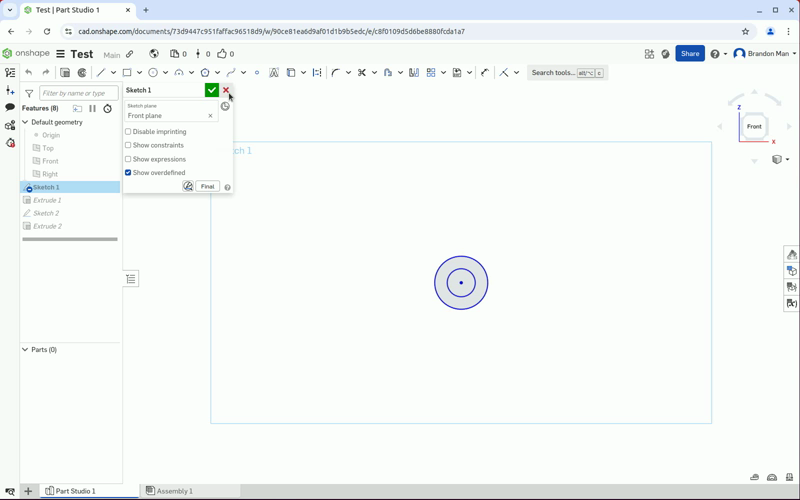
key(shift+s)
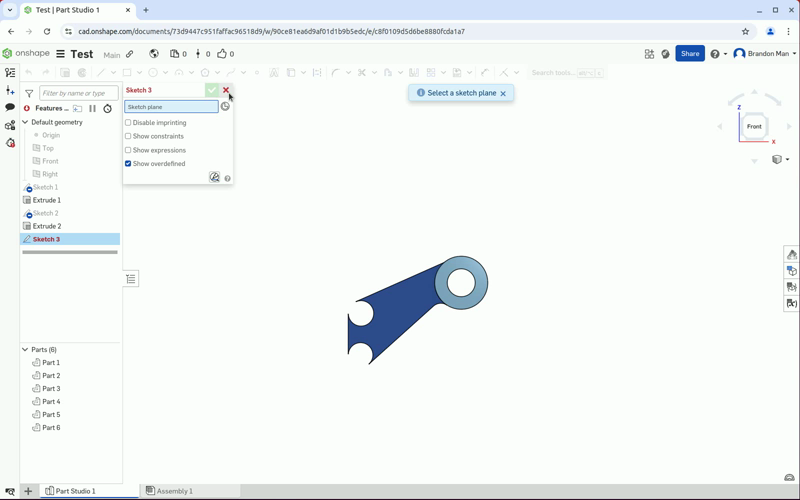
mouse_move(73, 163)
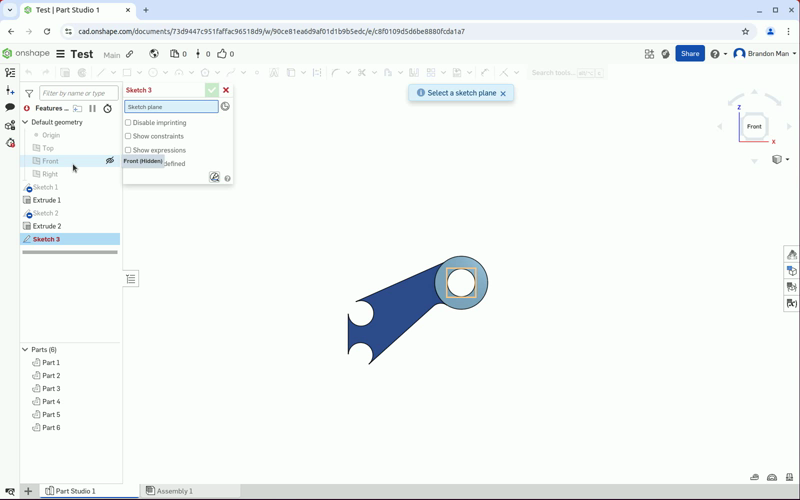
click(73, 163)
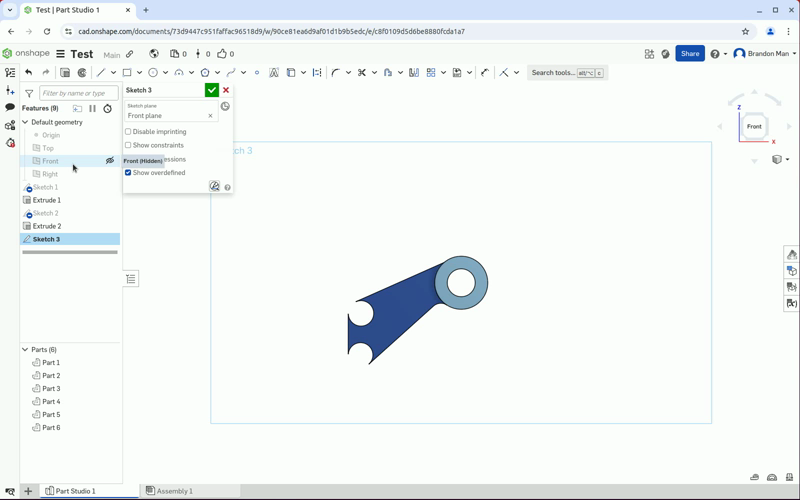
mouse_move(73, 352)
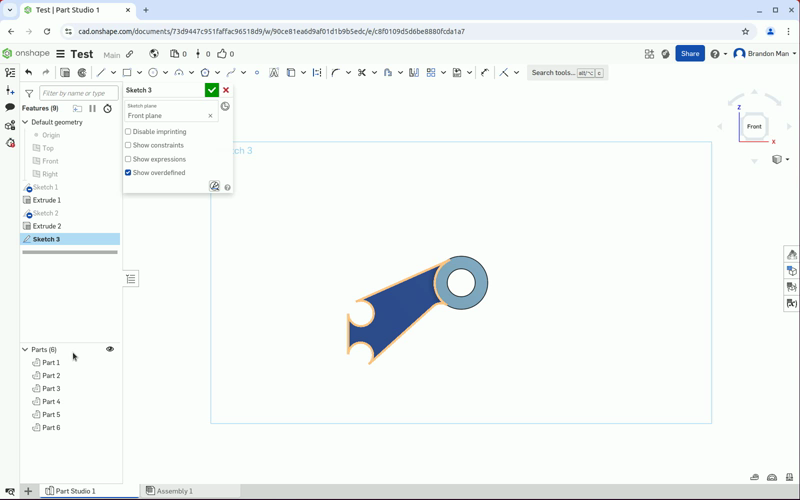
key(y)
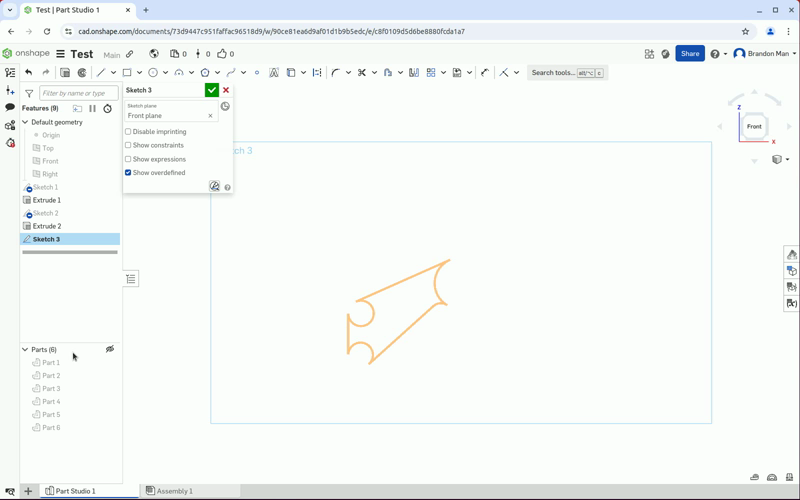
key(c)
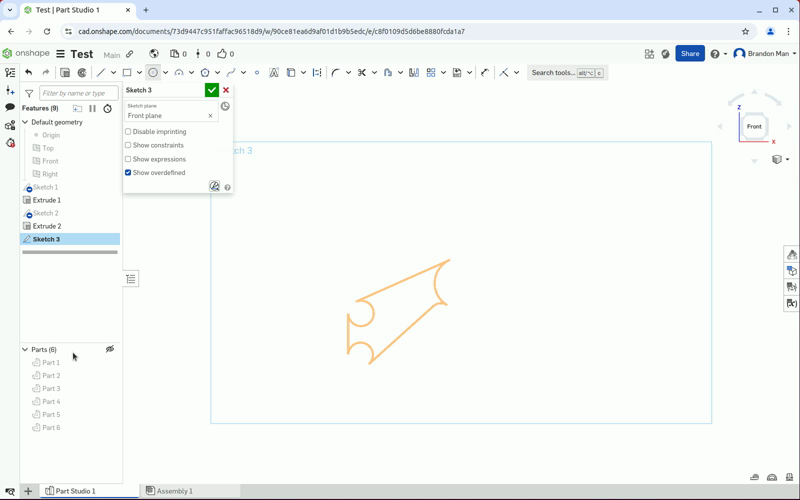
key_down(shift)
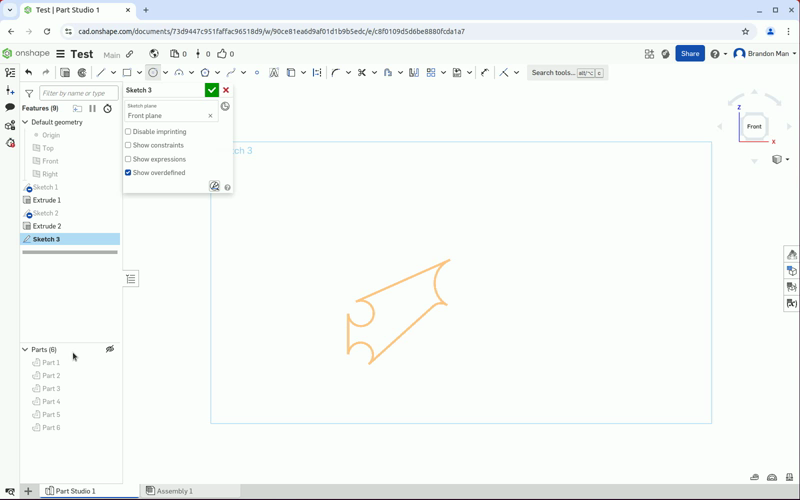
mouse_move(361, 313)
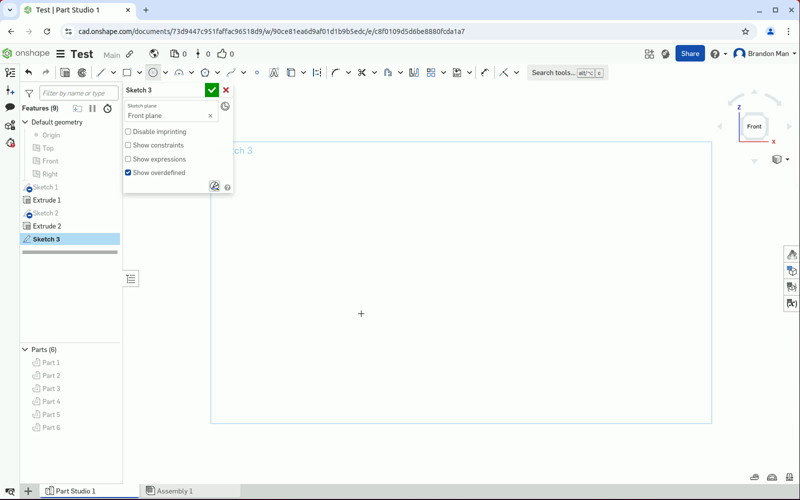
click(361, 313)
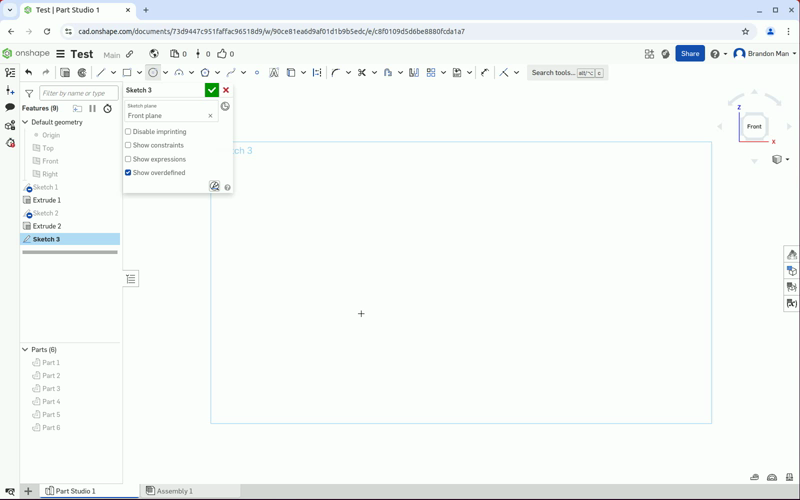
key_up(shift)
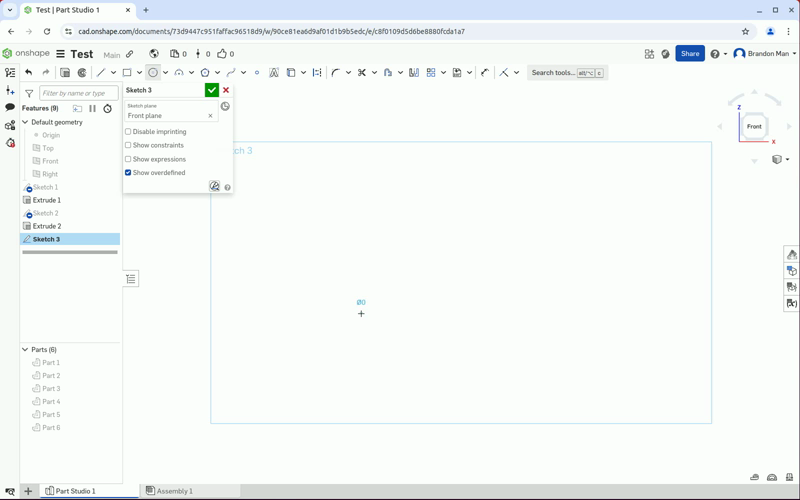
mouse_move(374, 313)
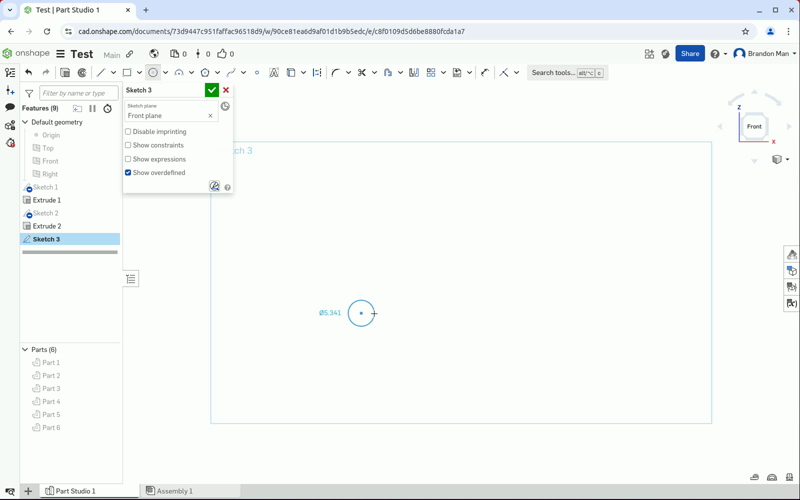
click(374, 313)
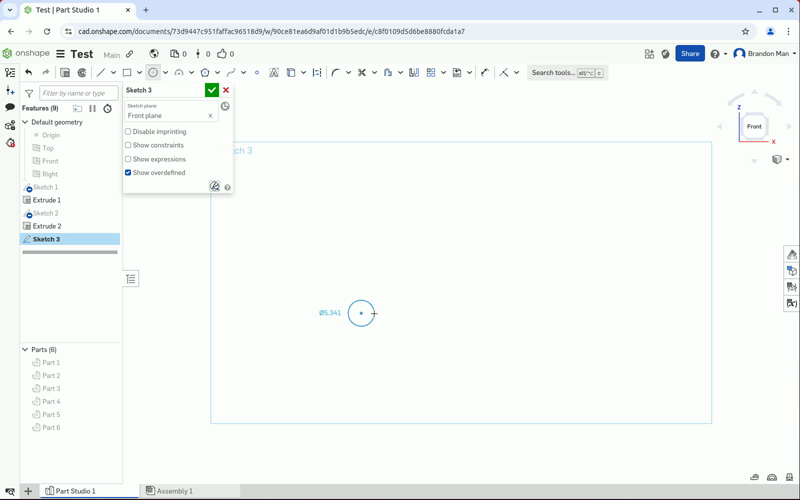
key(esc)
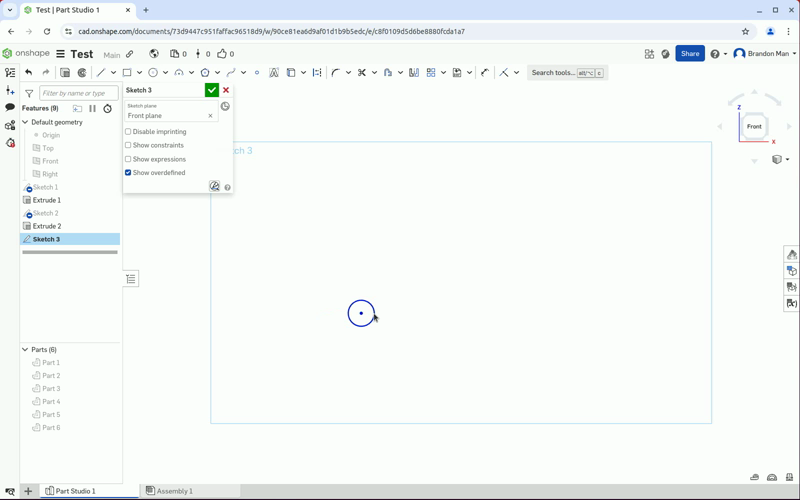
key(c)
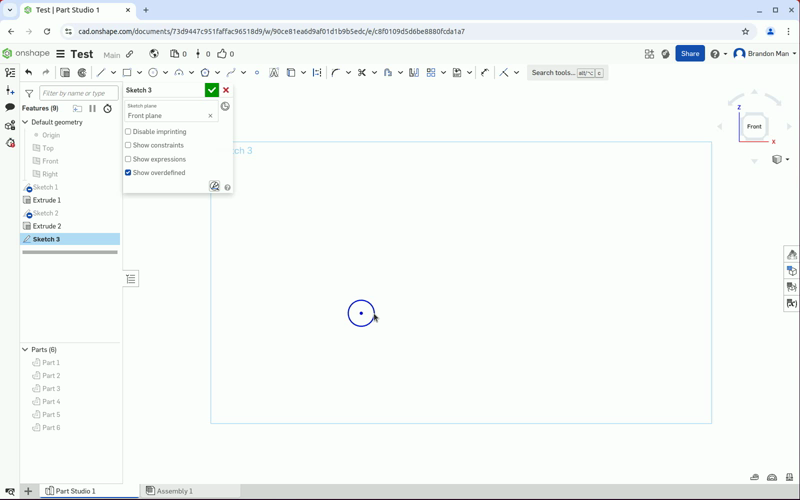
key_down(shift)
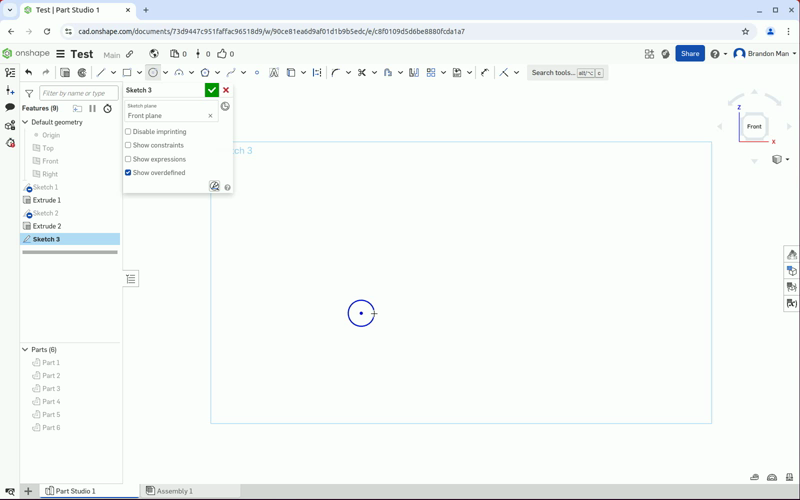
mouse_move(361, 313)
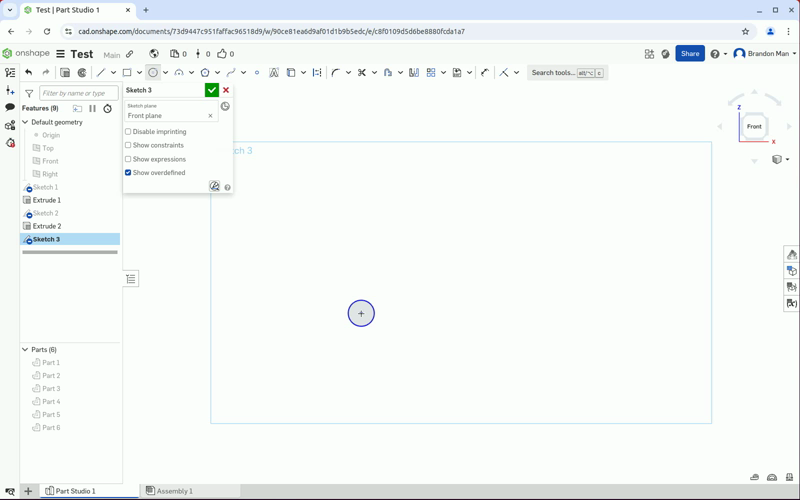
click(361, 313)
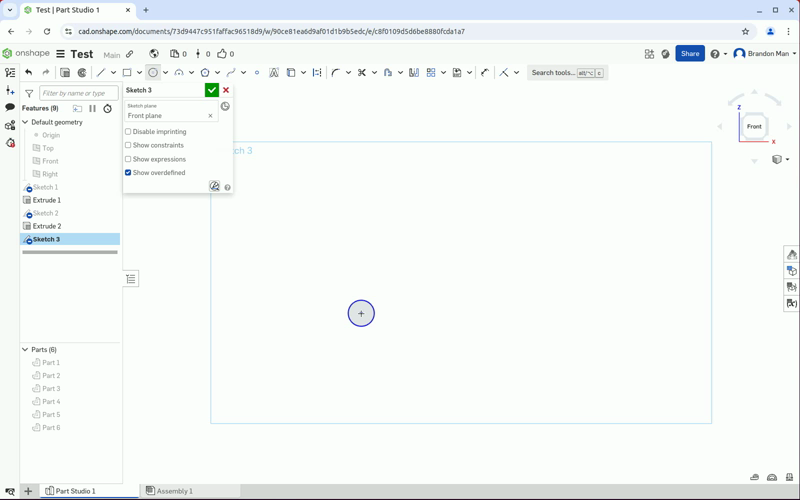
key_up(shift)
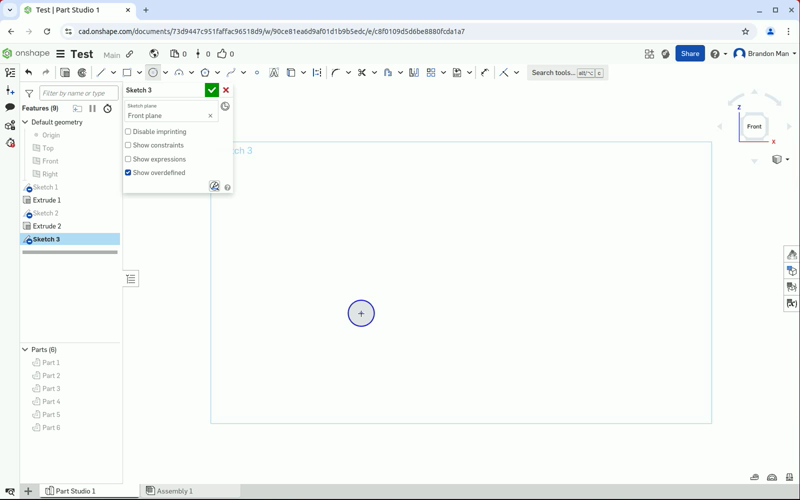
mouse_move(367, 313)
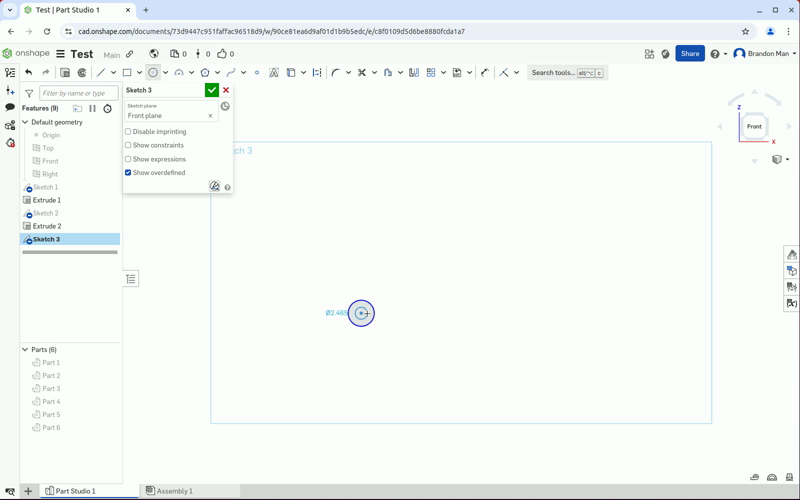
click(367, 313)
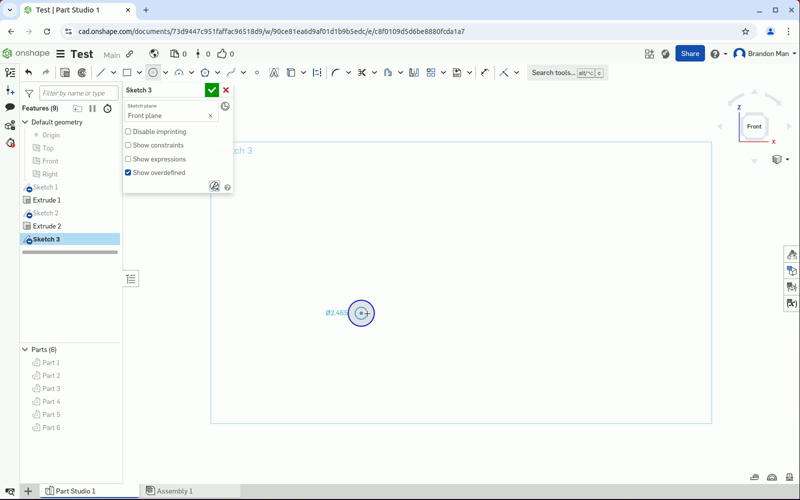
key(esc)
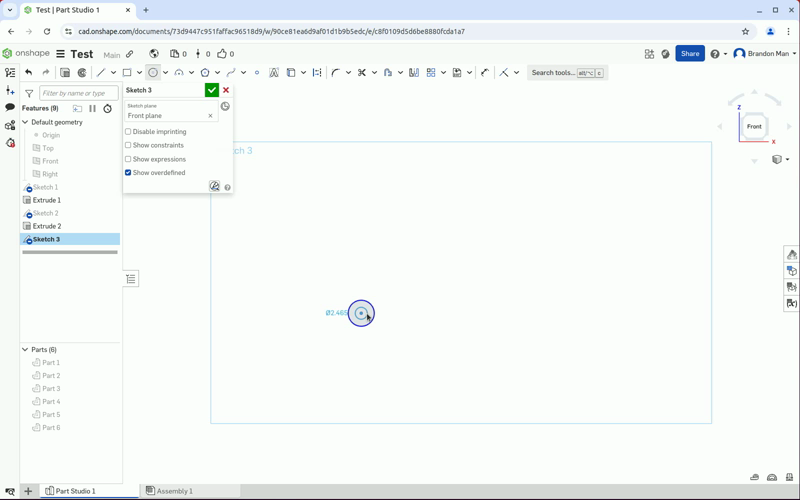
mouse_move(372, 314)
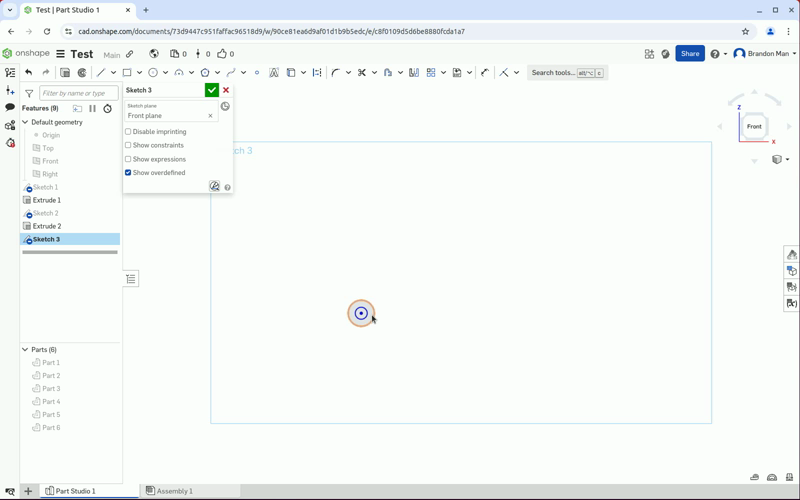
scroll(6)
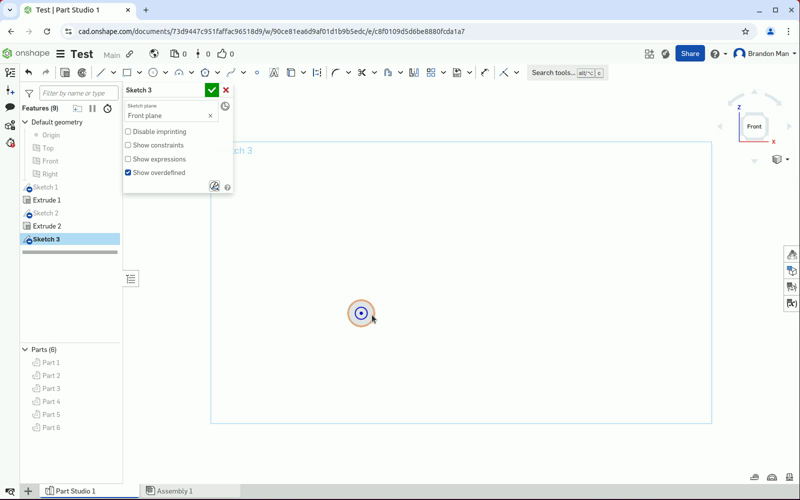
scroll(6)
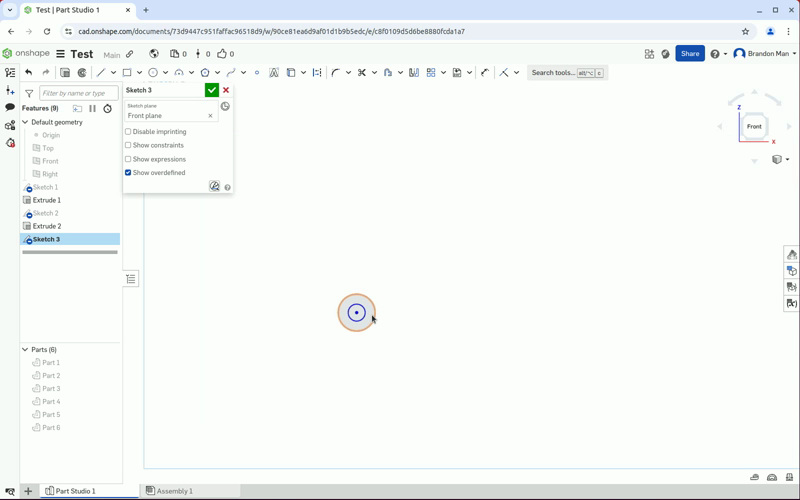
scroll(6)
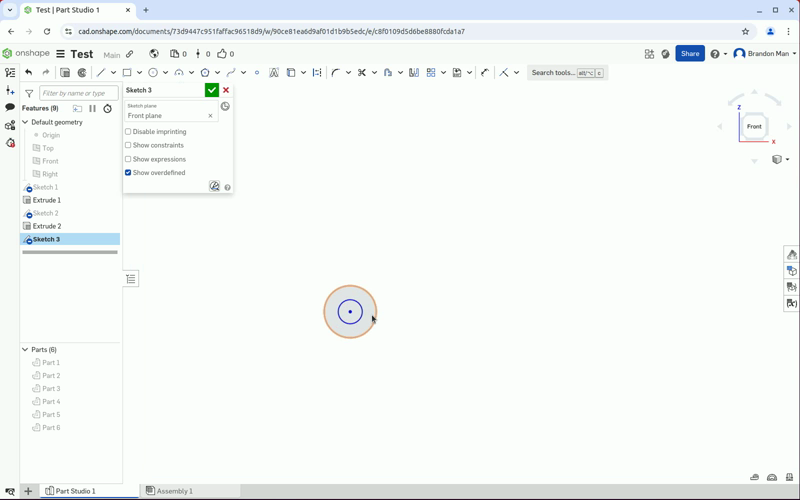
scroll(6)
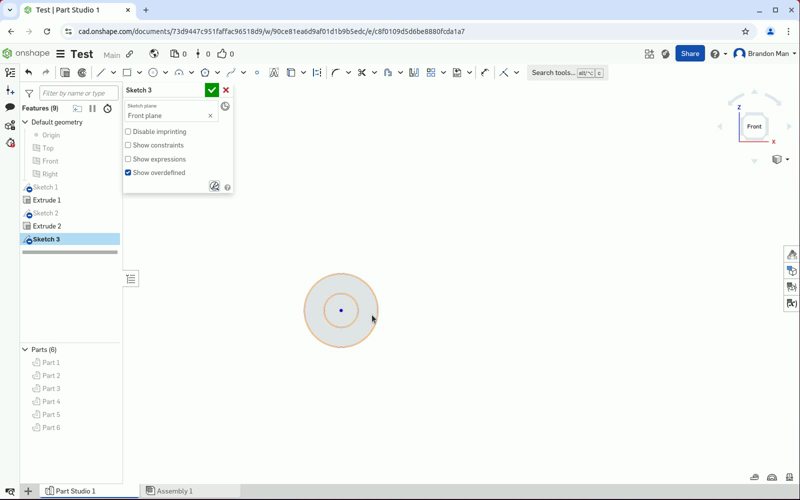
scroll(6)
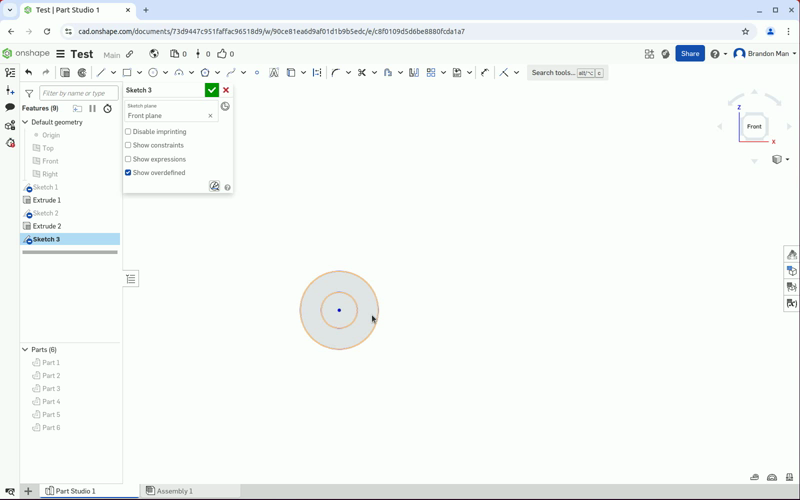
scroll(6)
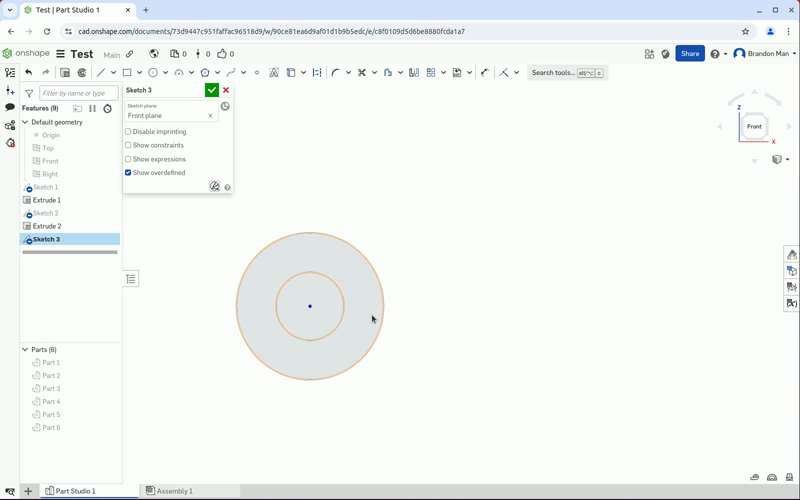
scroll(6)
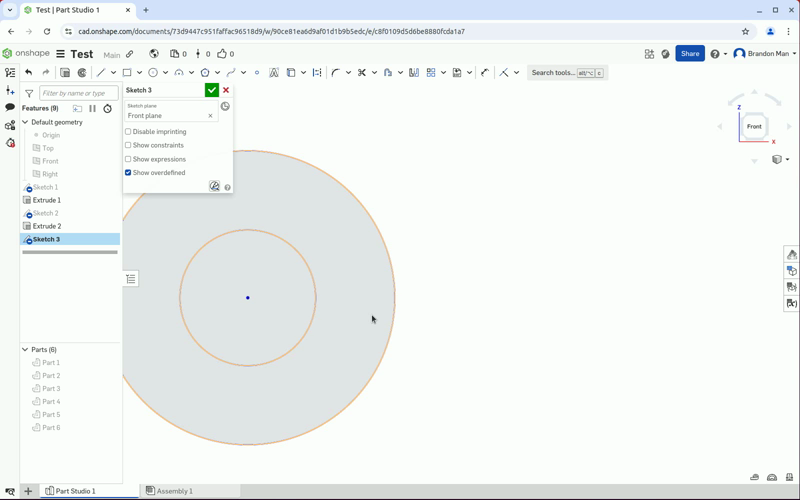
click(372, 314)
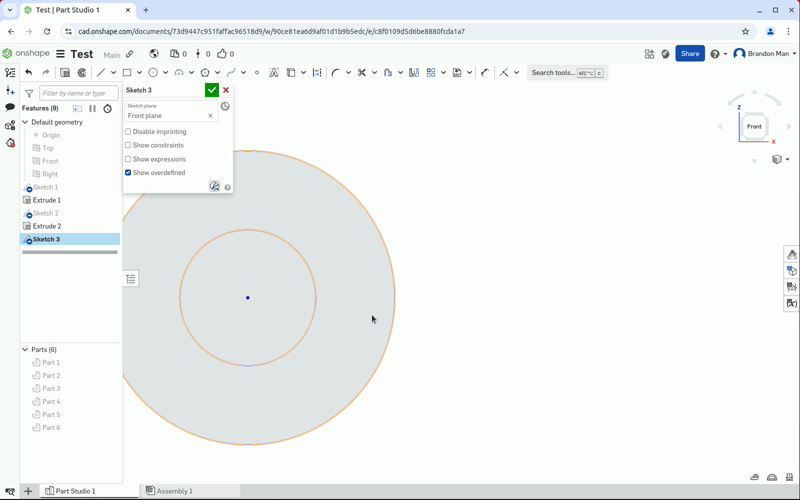
scroll(-6)
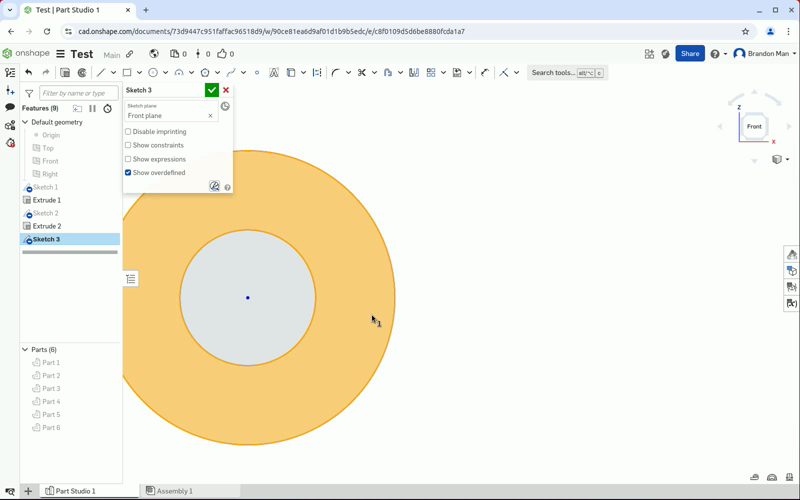
scroll(-6)
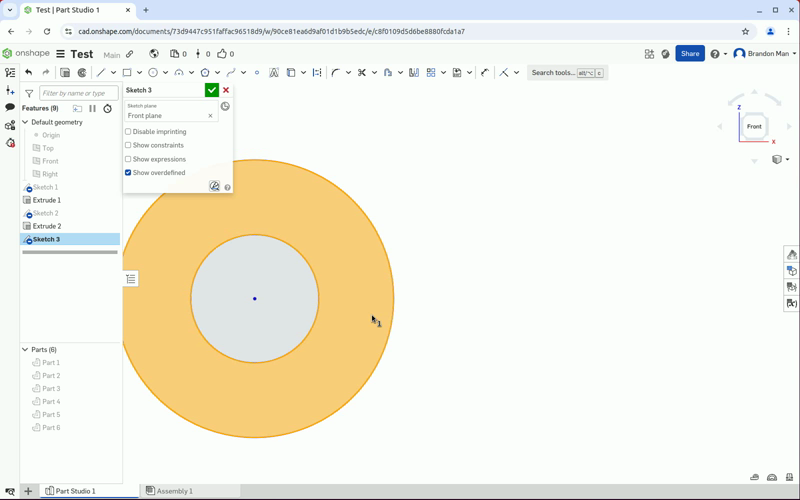
scroll(-6)
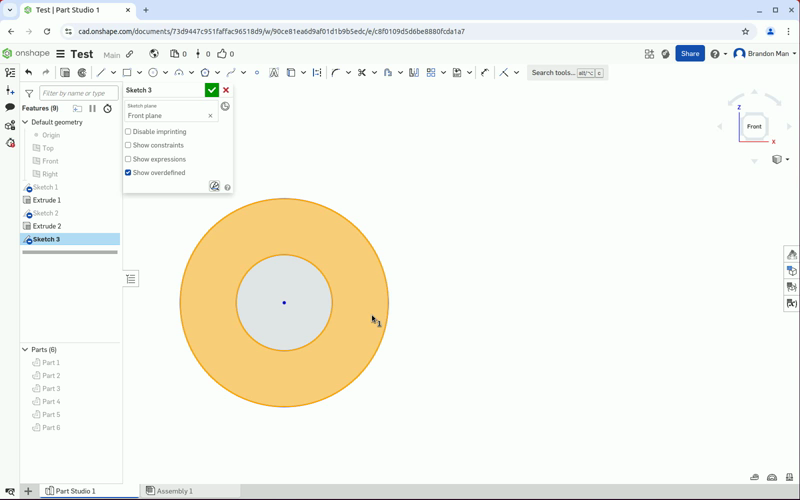
scroll(-6)
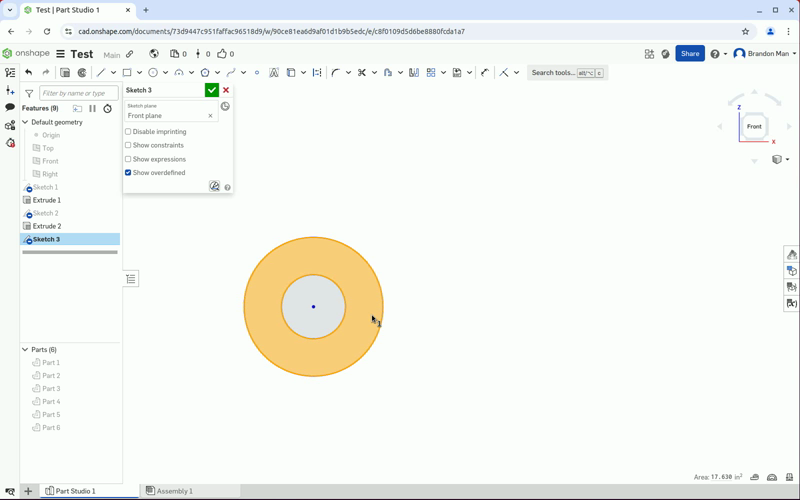
scroll(-6)
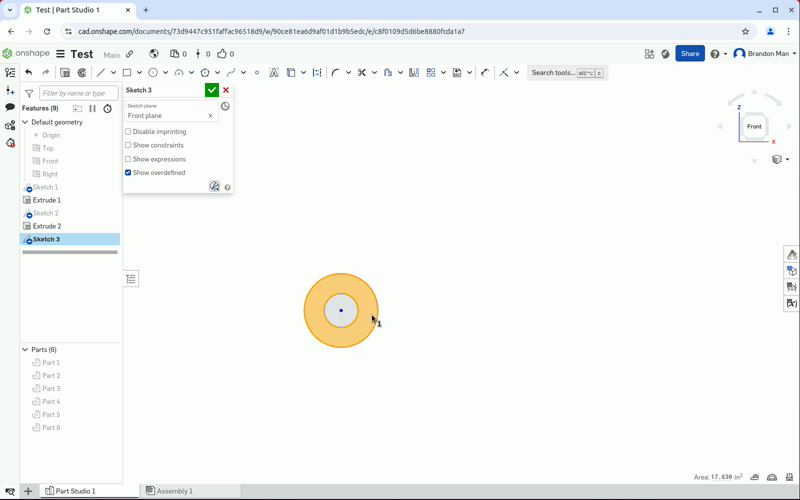
scroll(-6)
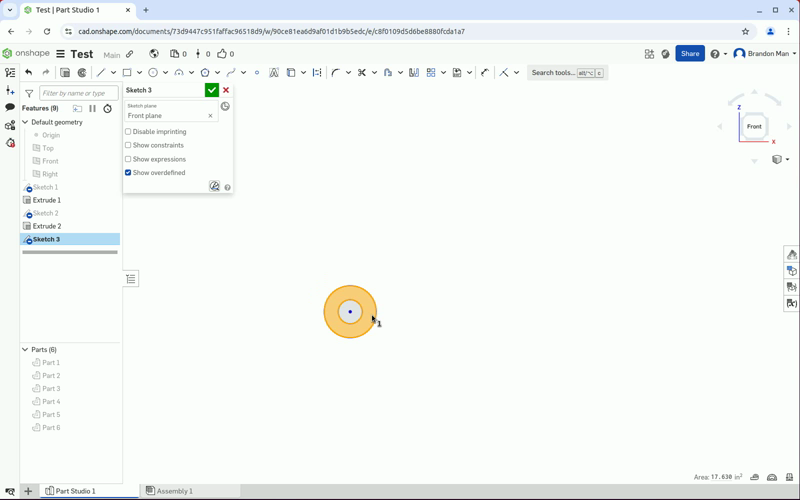
scroll(-6)
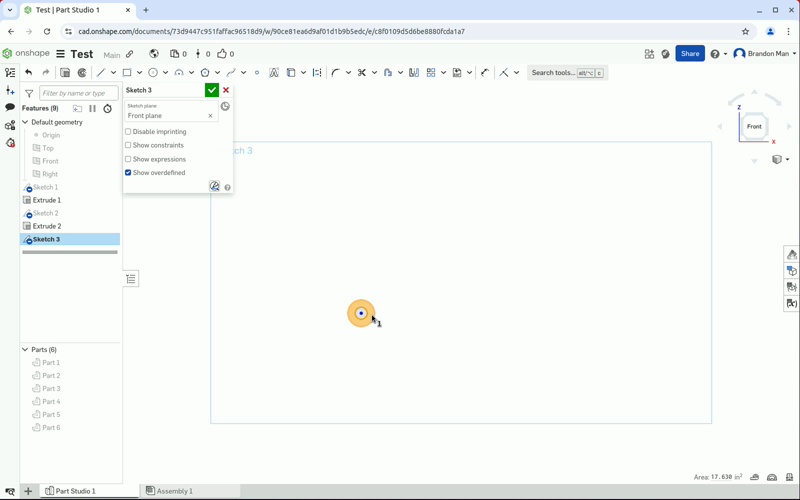
mouse_move(73, 352)
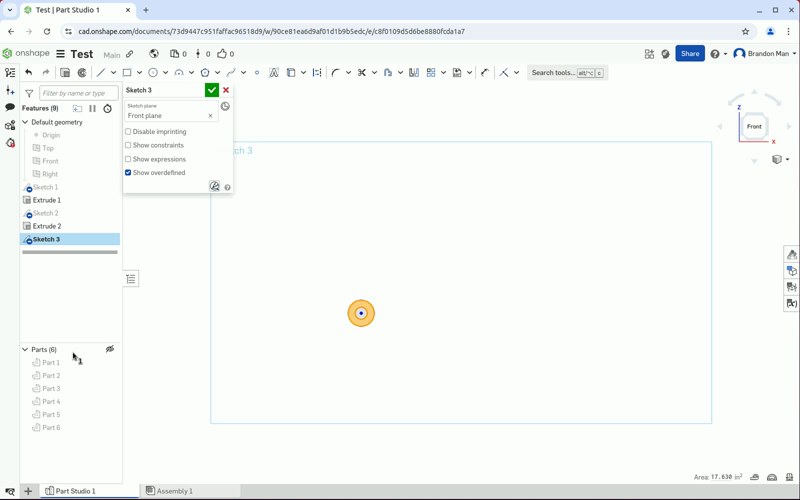
key(shift+y)
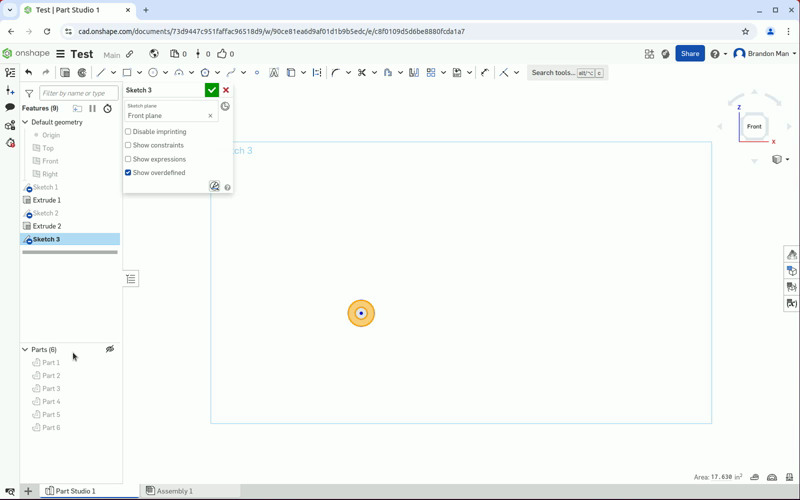
key(shift+e)
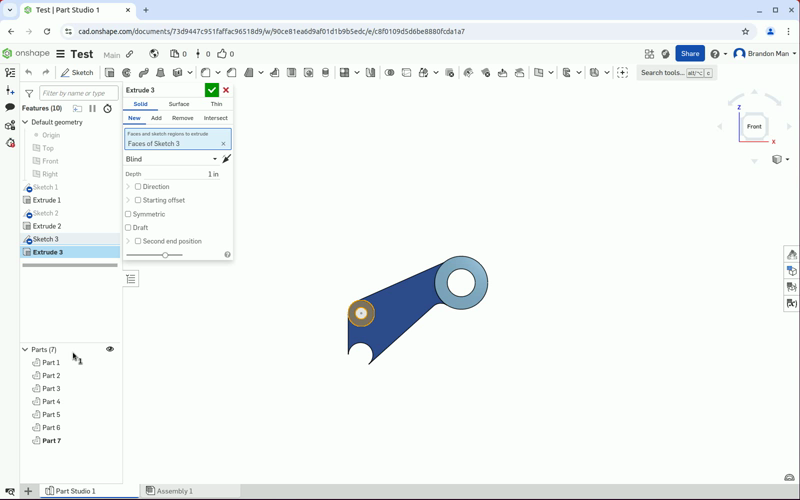
mouse_move(143, 106)
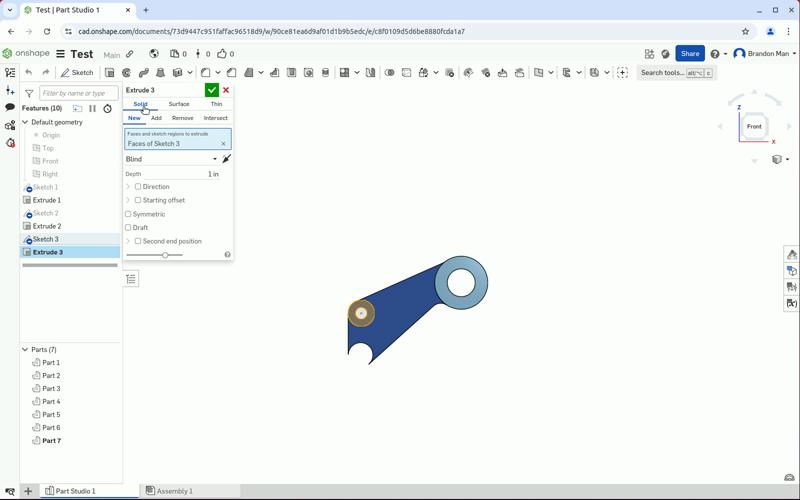
click(143, 106)
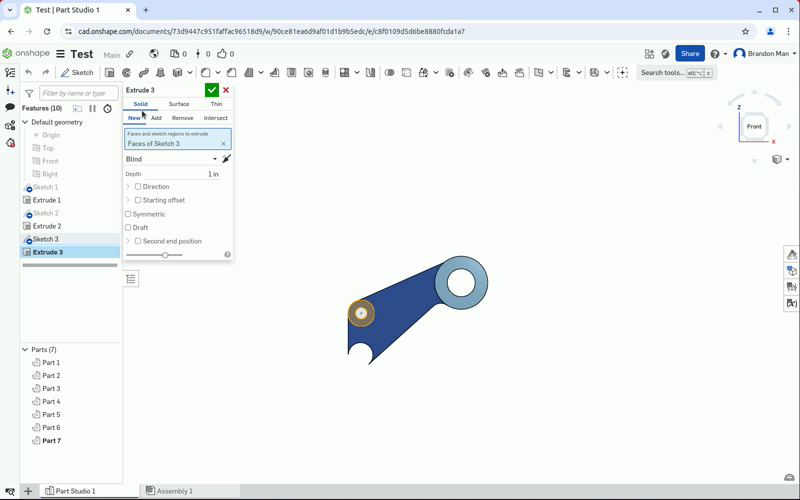
mouse_move(137, 120)
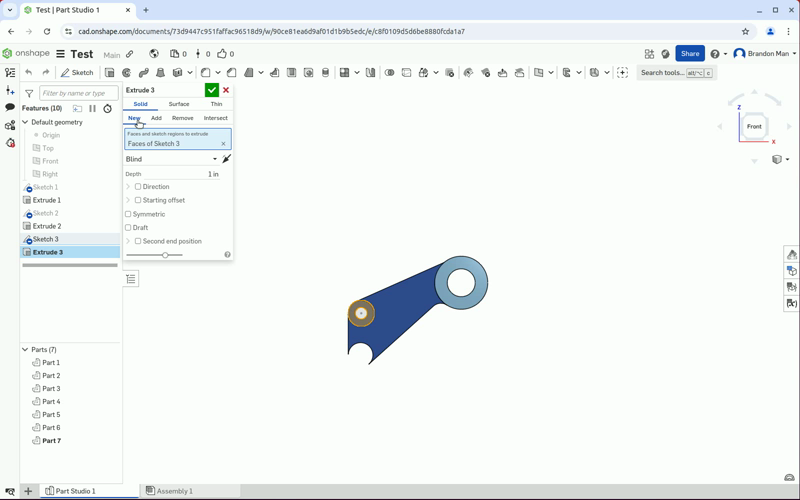
click(137, 120)
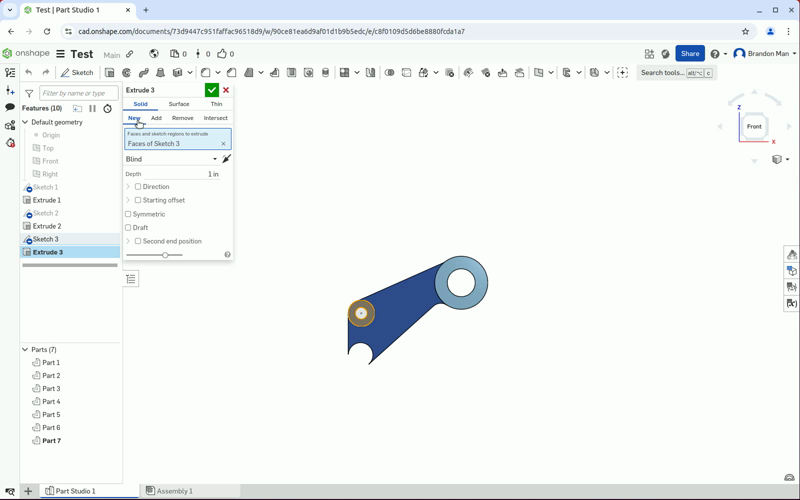
key(tab, 4)
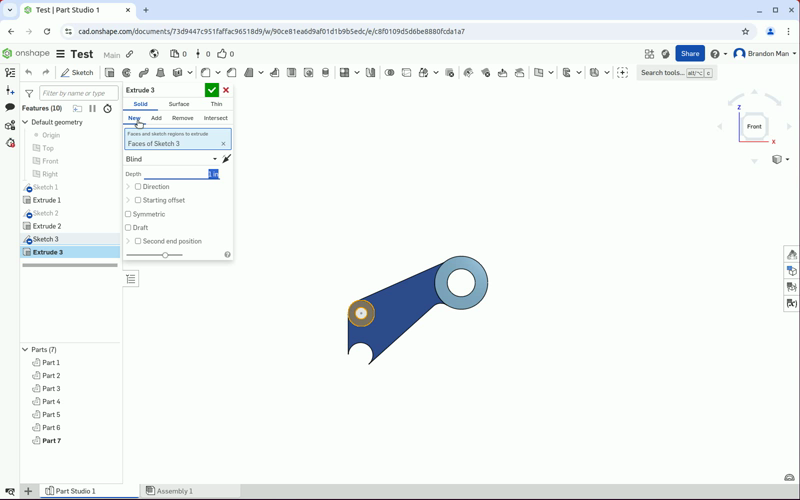
text(5.296)
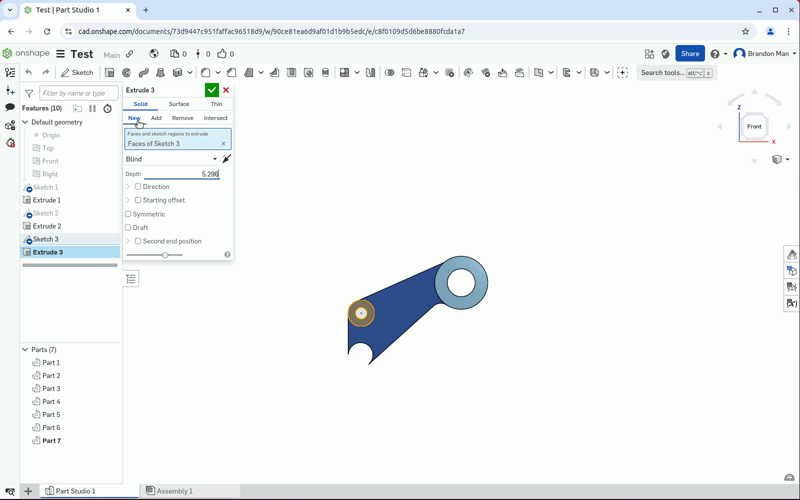
key(tab, 3)
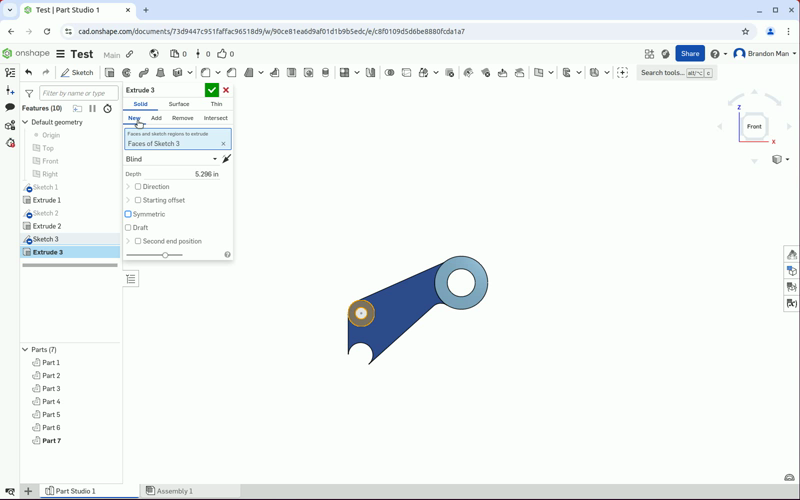
key(space)
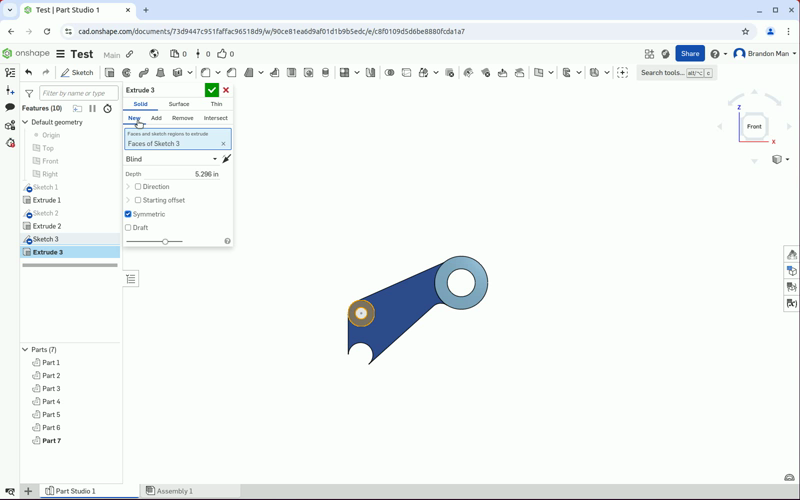
key(enter)
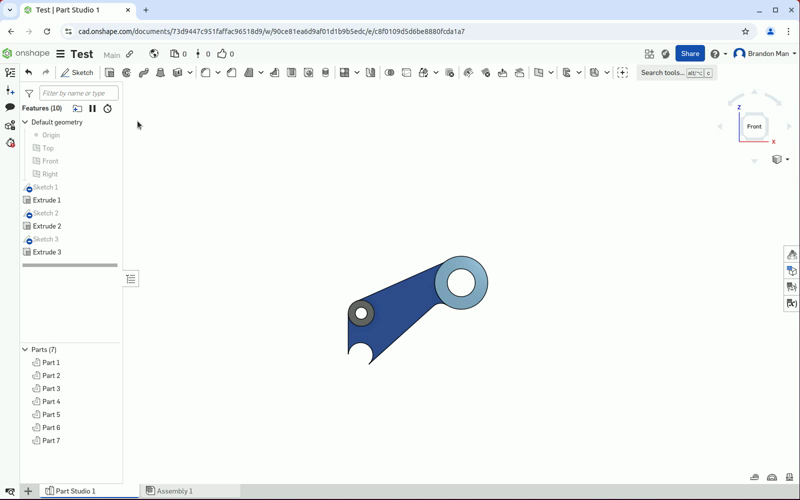
key(shift+h)
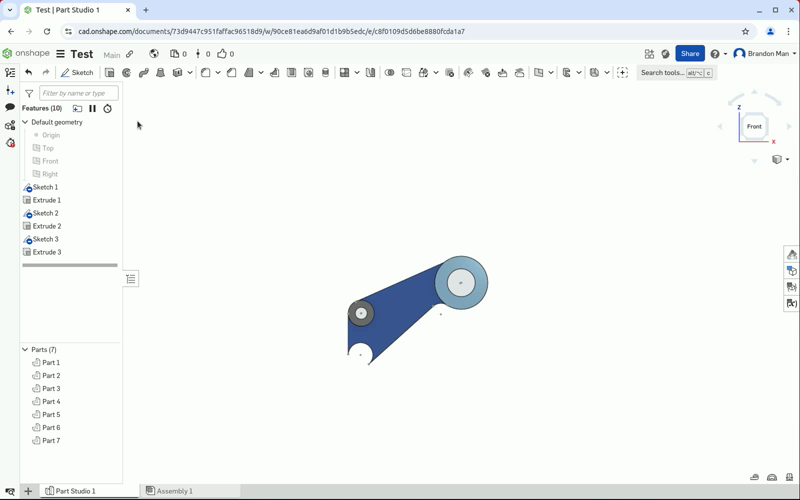
key(shift+h)
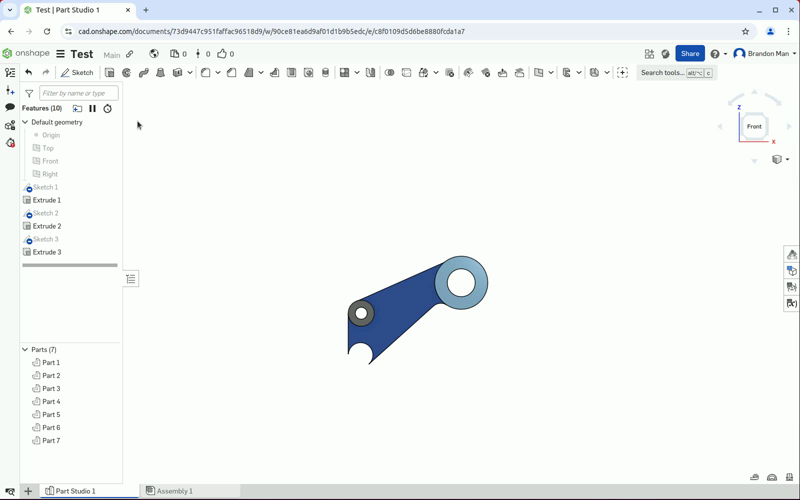
mouse_move(73, 189)
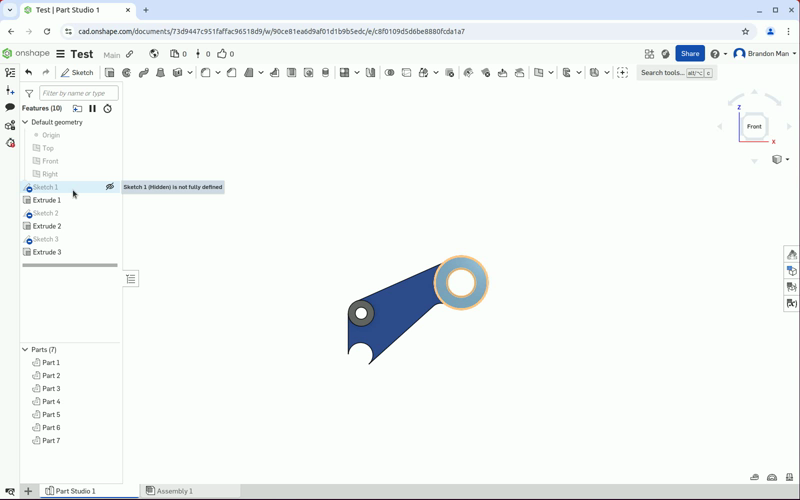
click(73, 189)
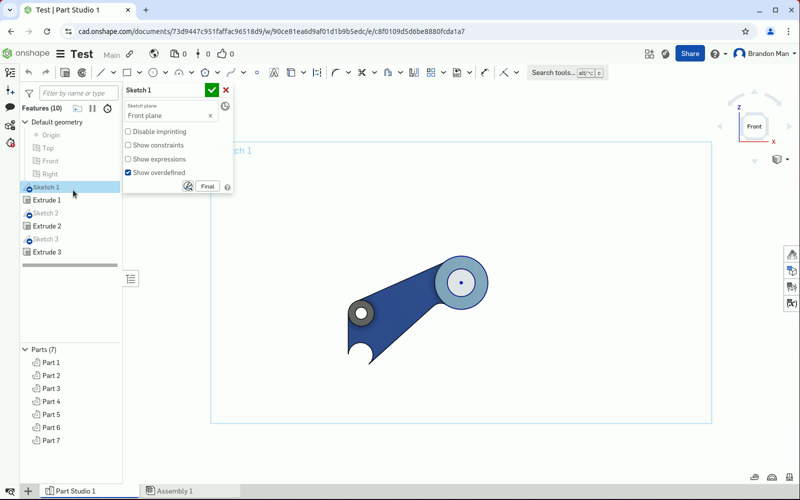
mouse_move(229, 92)
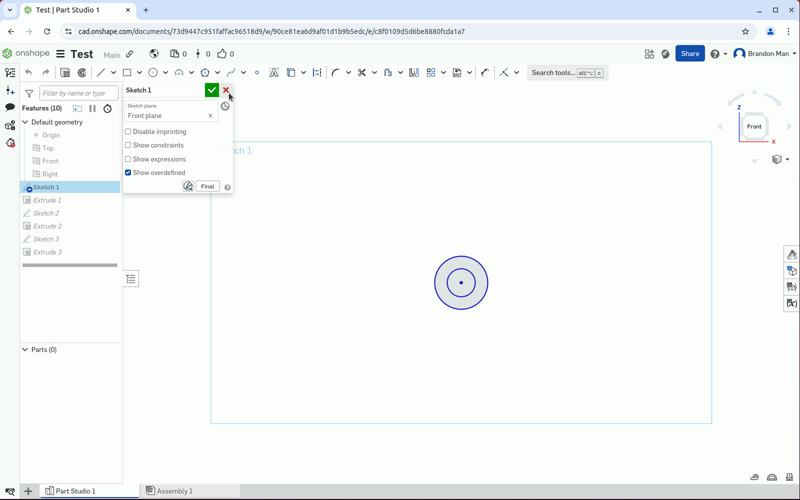
click(229, 92)
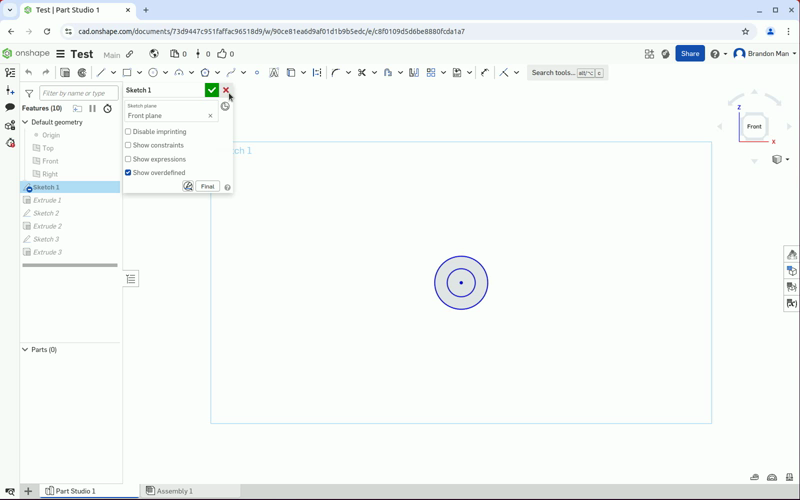
key(shift+s)
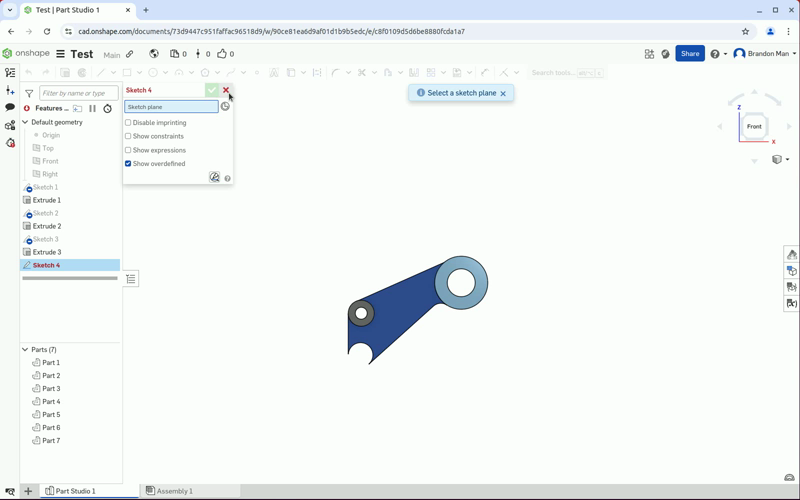
mouse_move(73, 163)
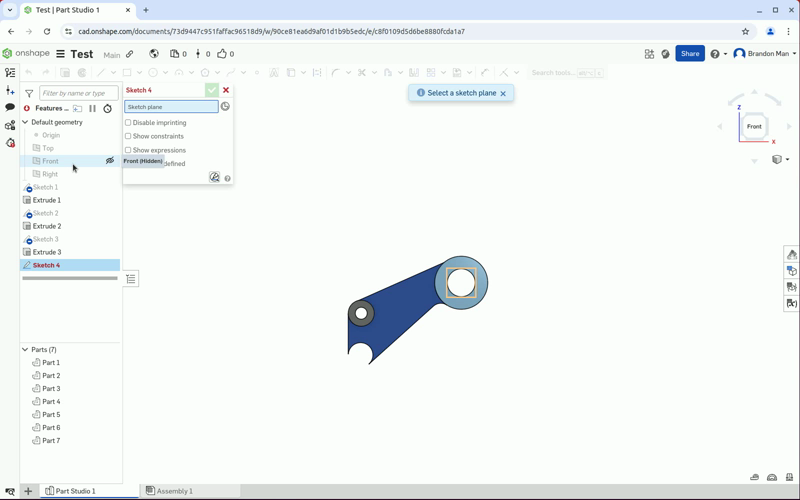
click(73, 163)
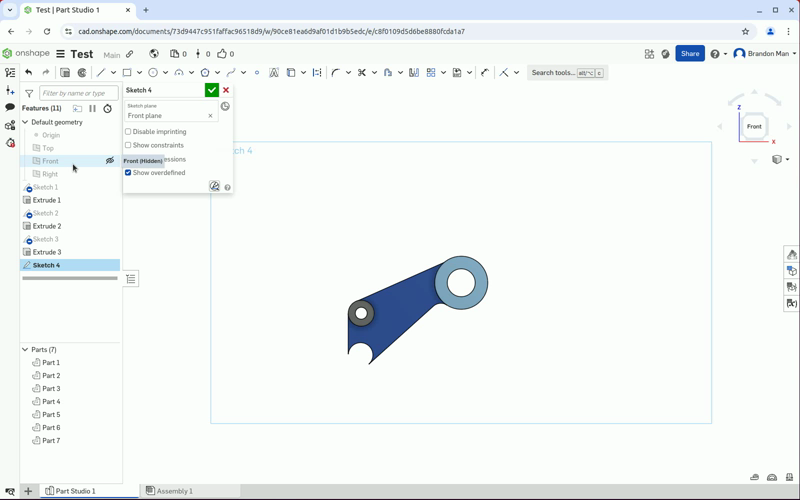
mouse_move(73, 352)
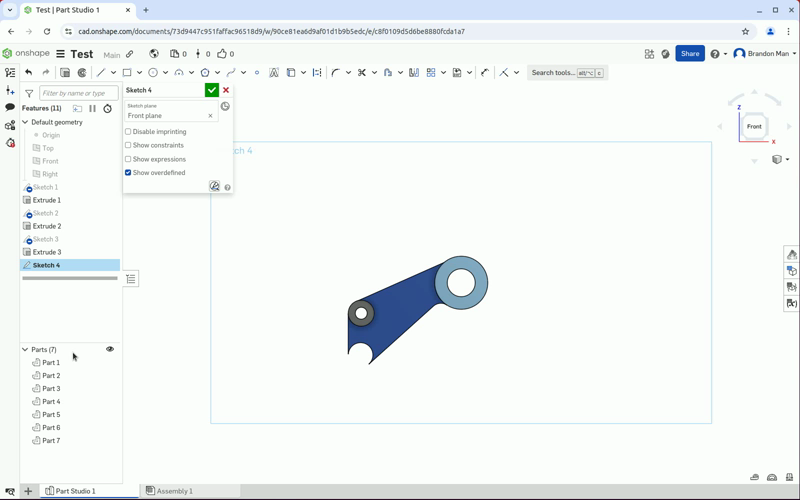
key(y)
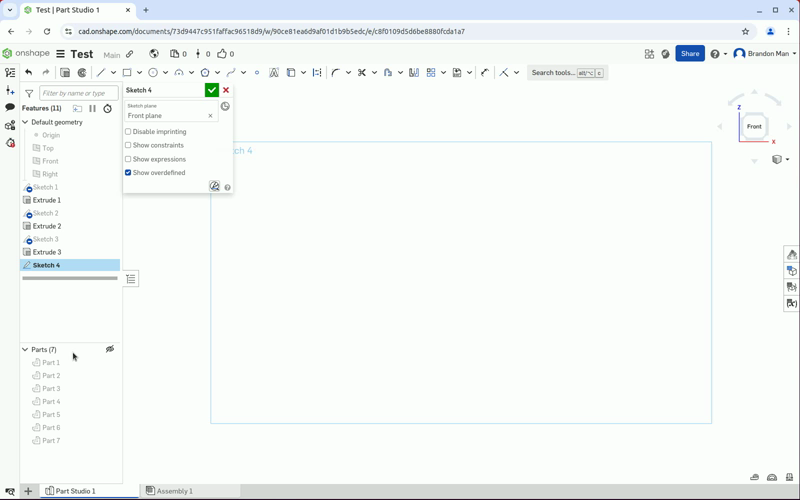
key(c)
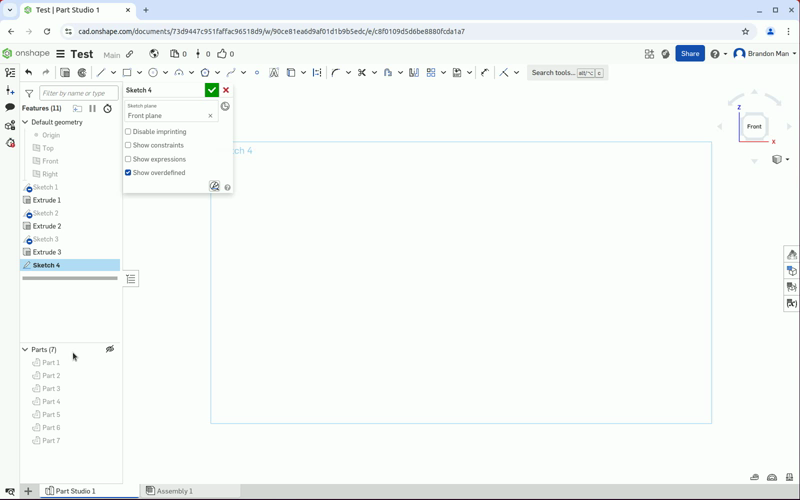
key_down(shift)
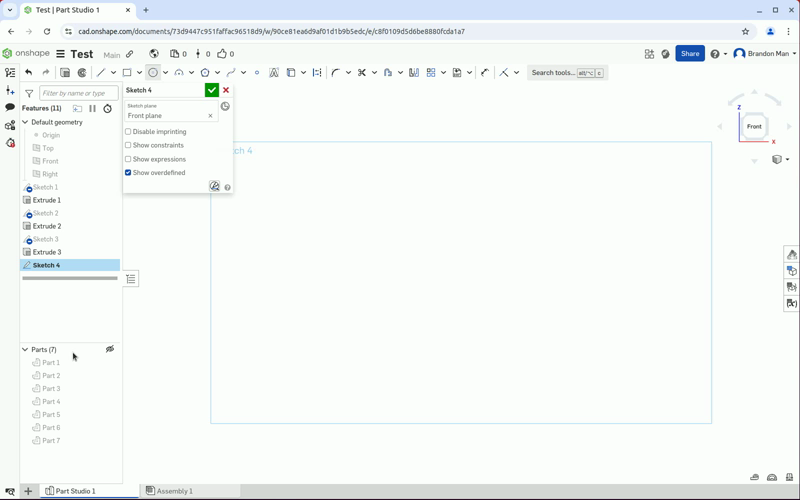
mouse_move(361, 354)
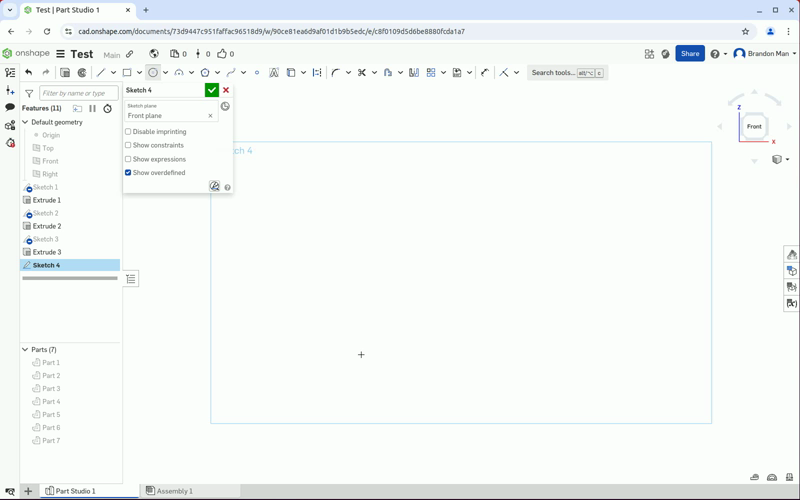
click(361, 354)
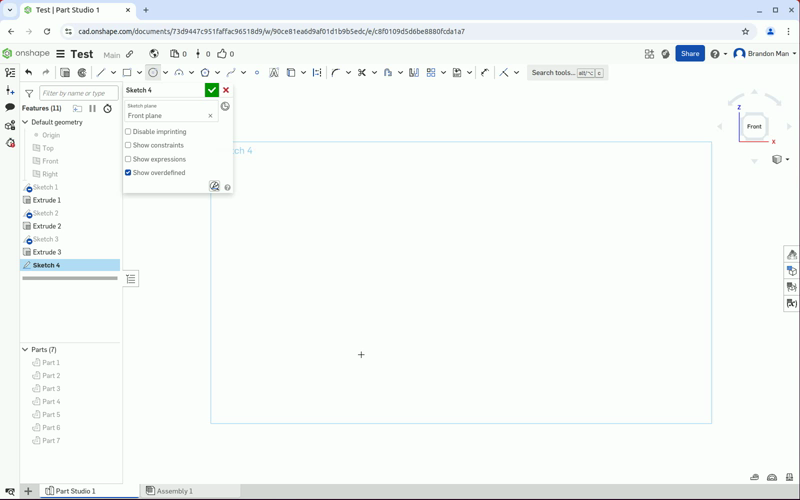
key_up(shift)
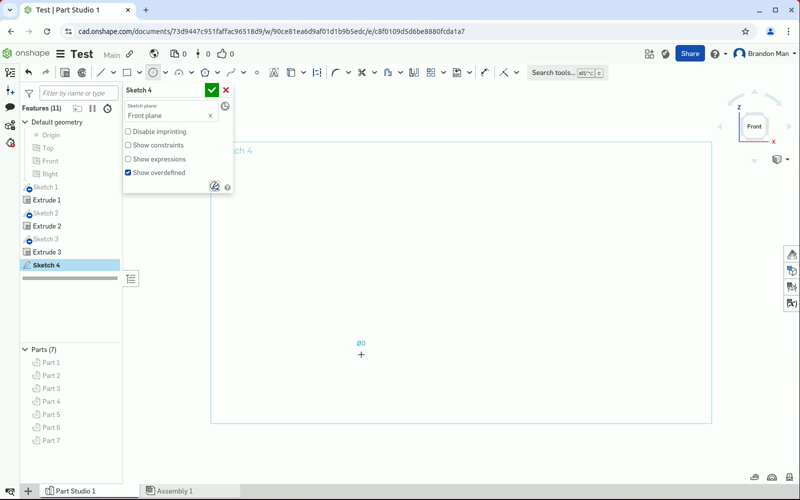
mouse_move(374, 354)
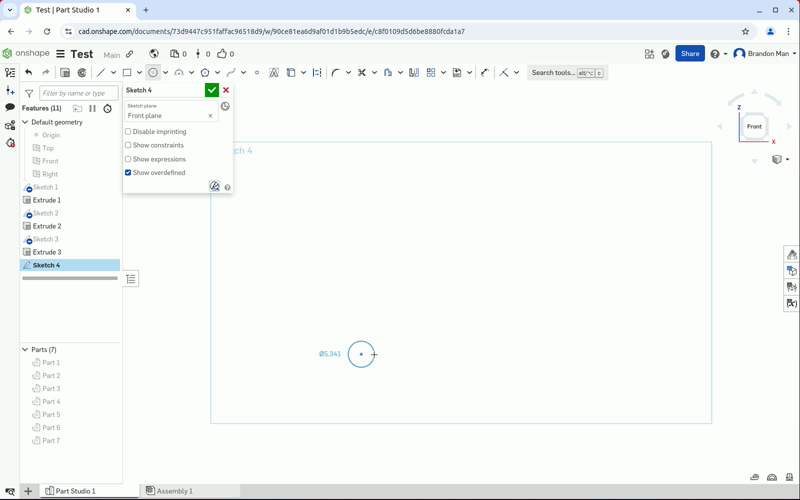
click(374, 354)
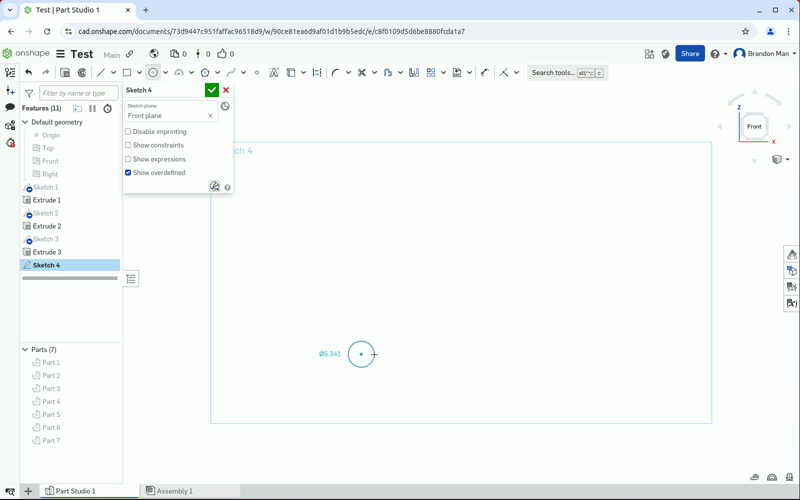
key(esc)
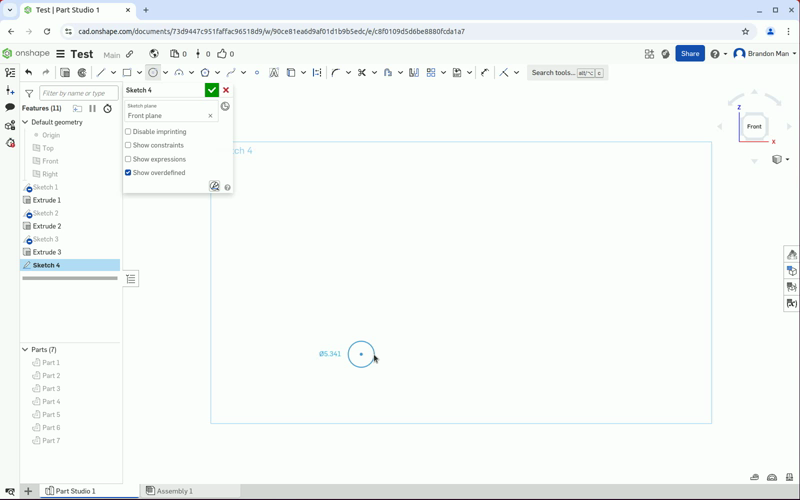
key(c)
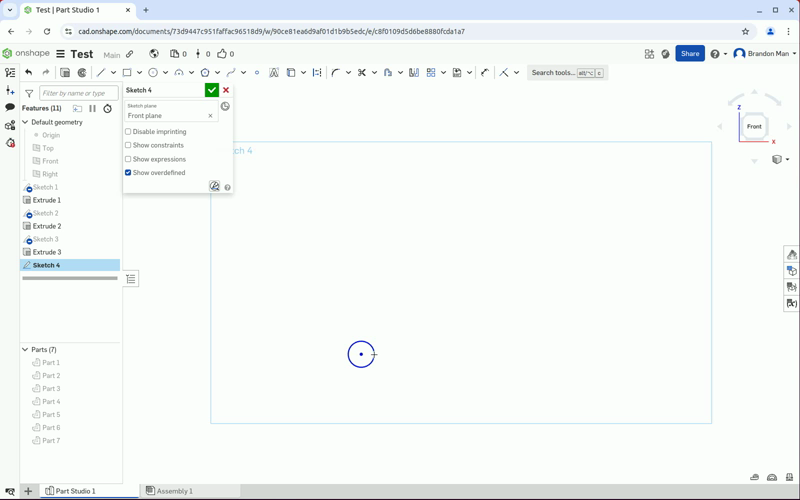
key_down(shift)
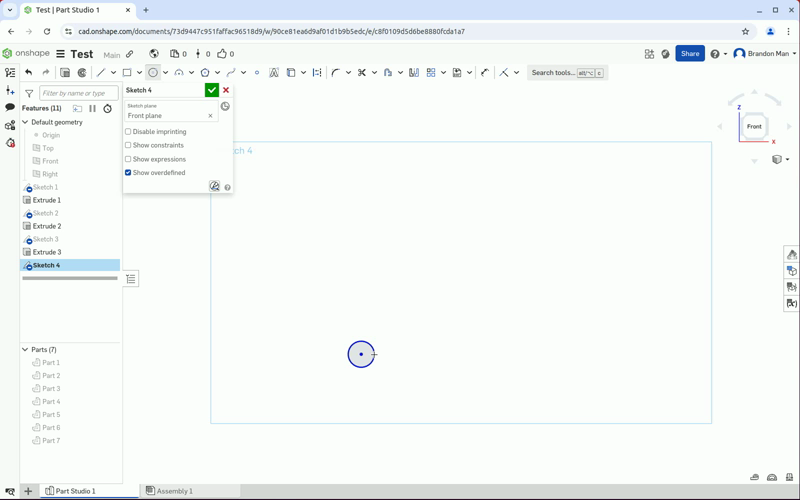
mouse_move(361, 354)
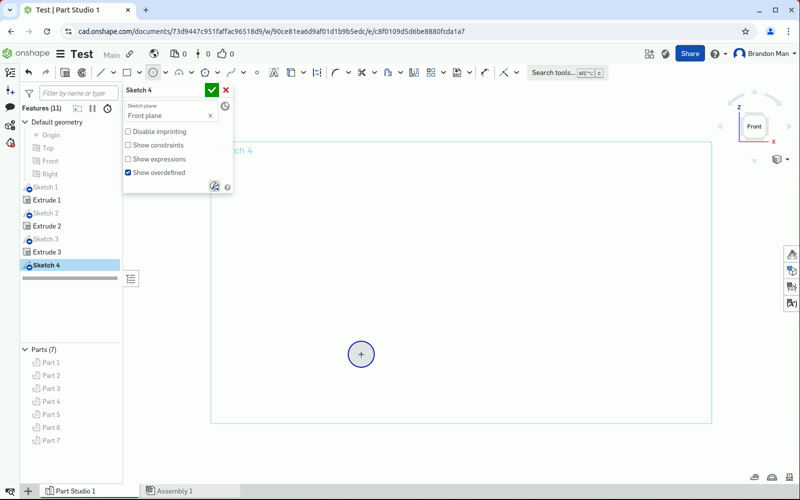
click(361, 354)
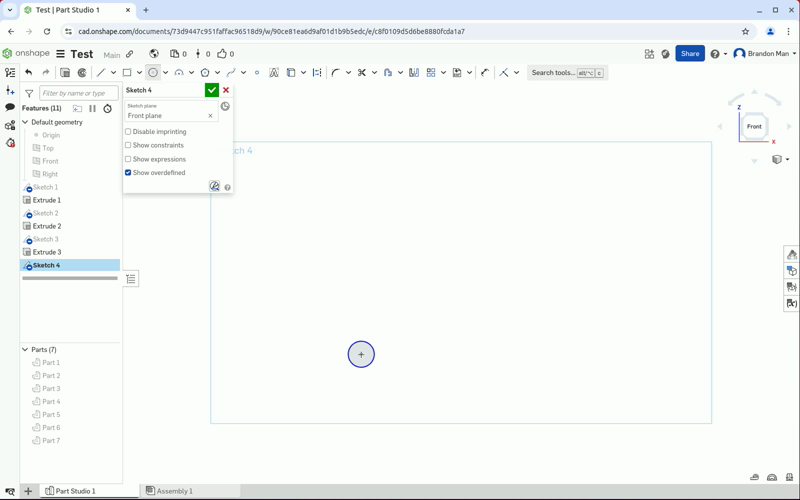
key_up(shift)
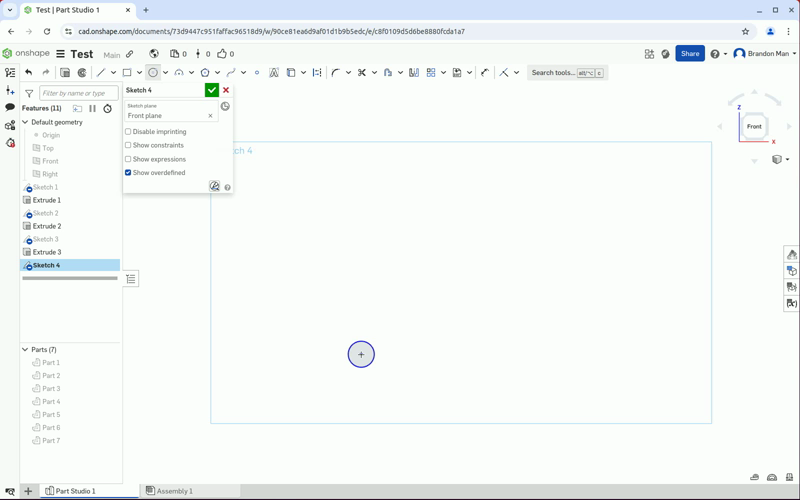
mouse_move(367, 354)
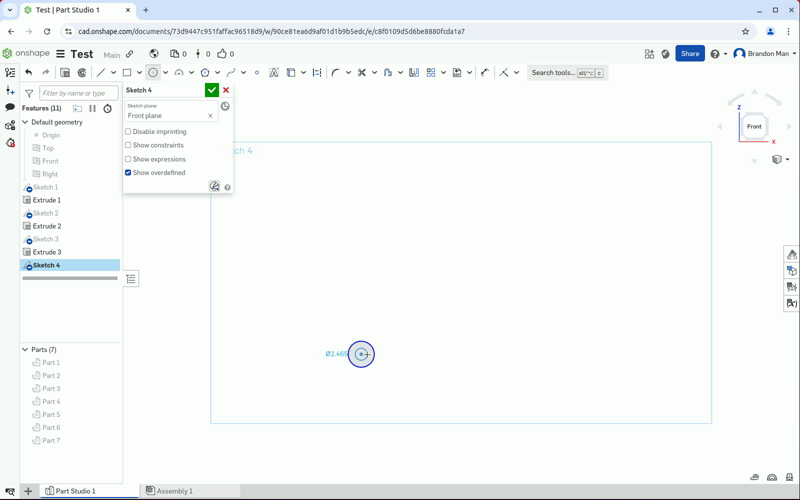
click(367, 354)
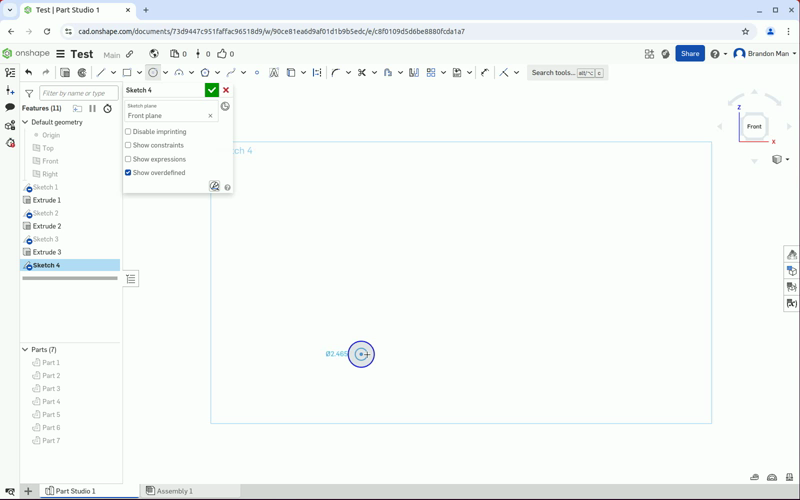
key(esc)
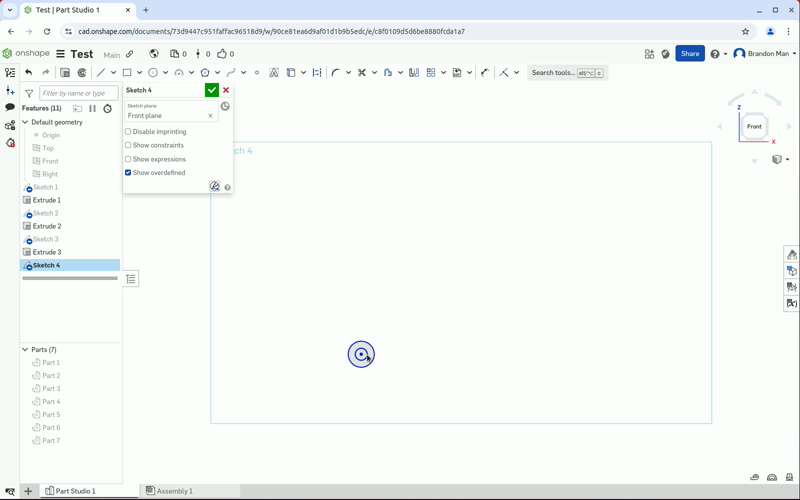
mouse_move(353, 355)
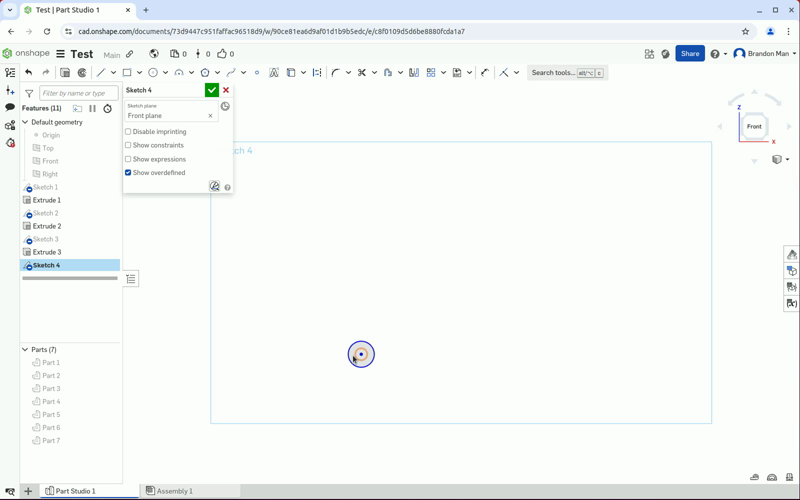
scroll(6)
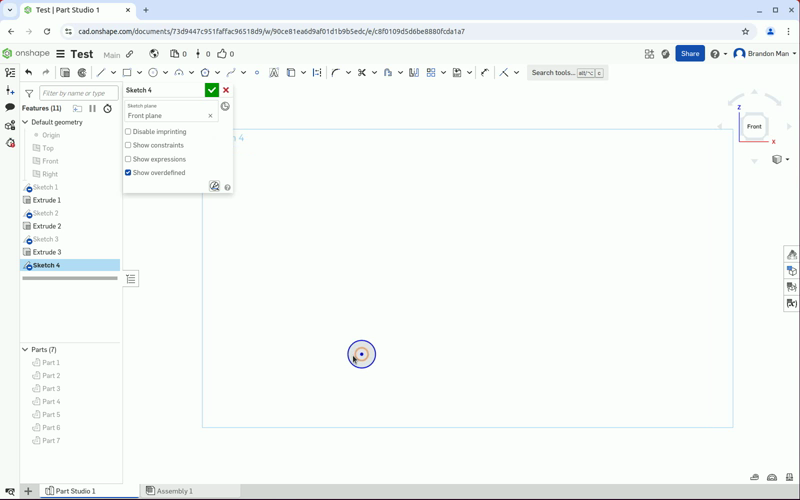
scroll(6)
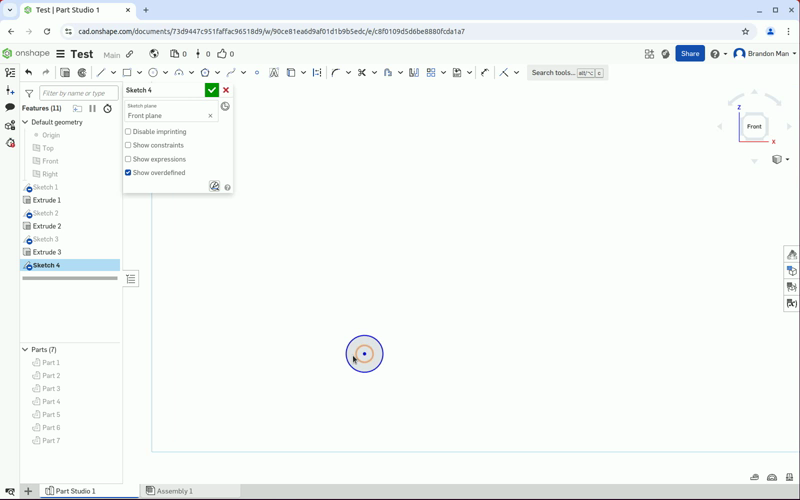
scroll(6)
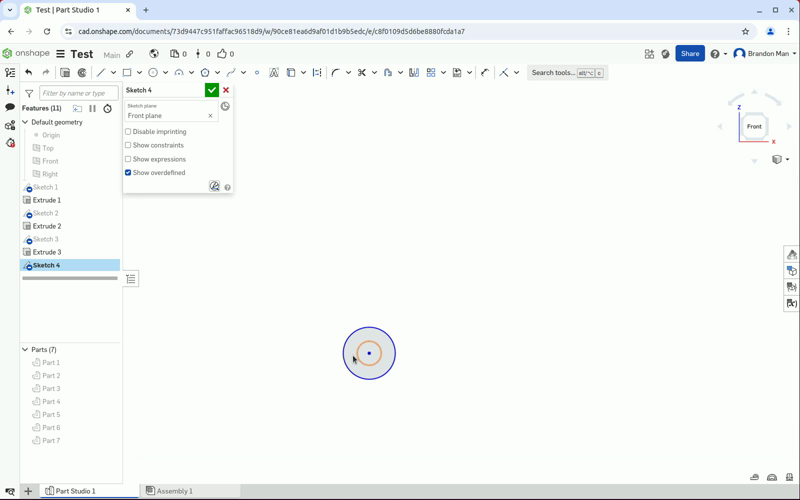
scroll(6)
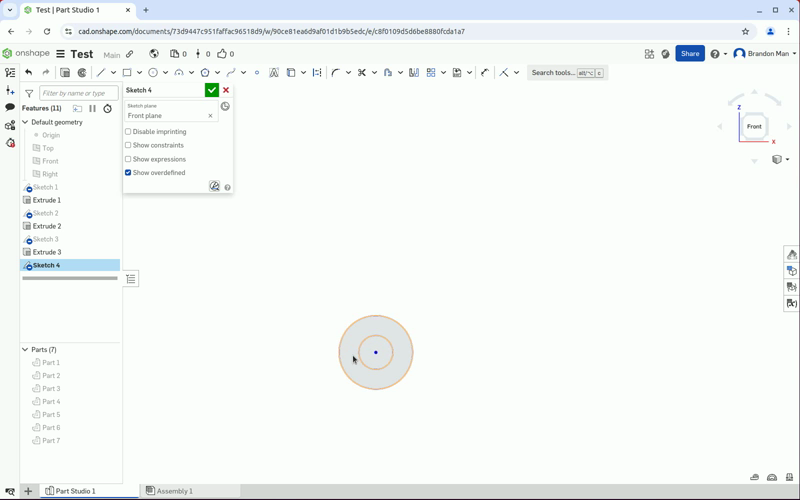
scroll(6)
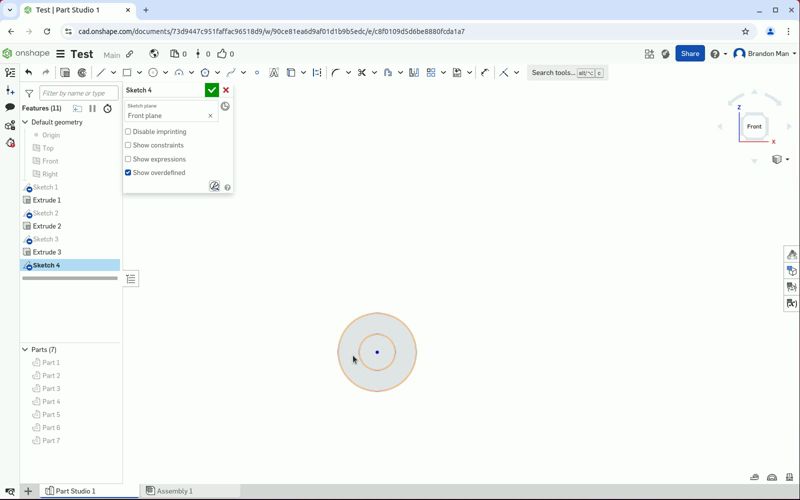
scroll(6)
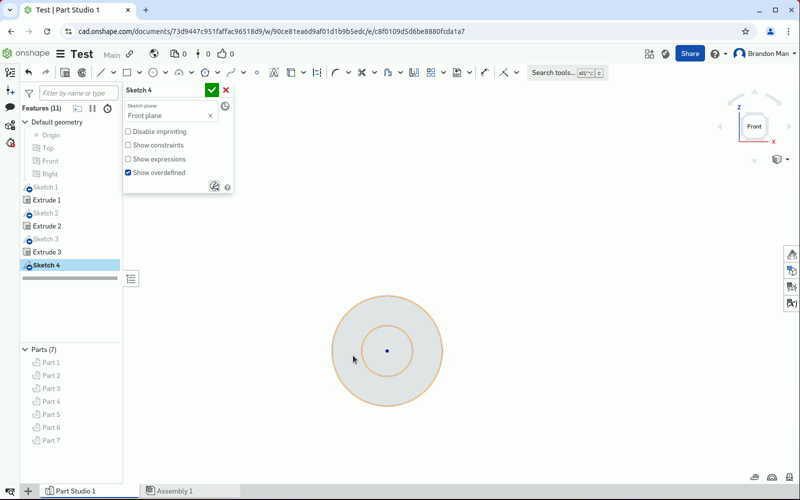
scroll(6)
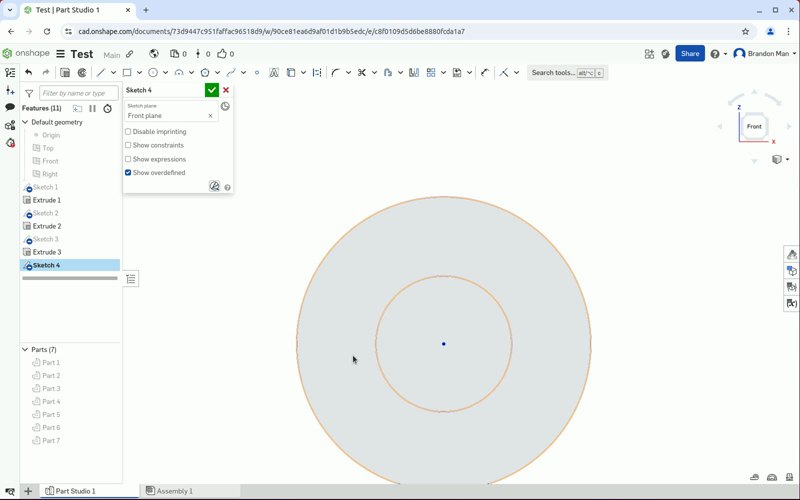
click(353, 355)
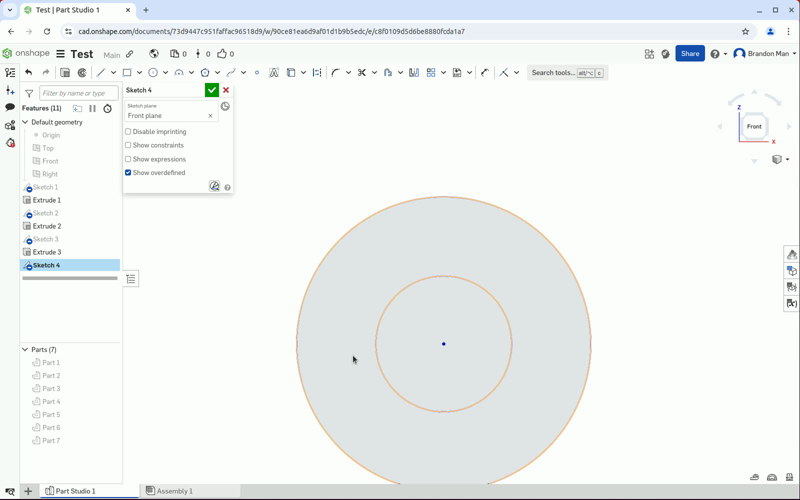
scroll(-6)
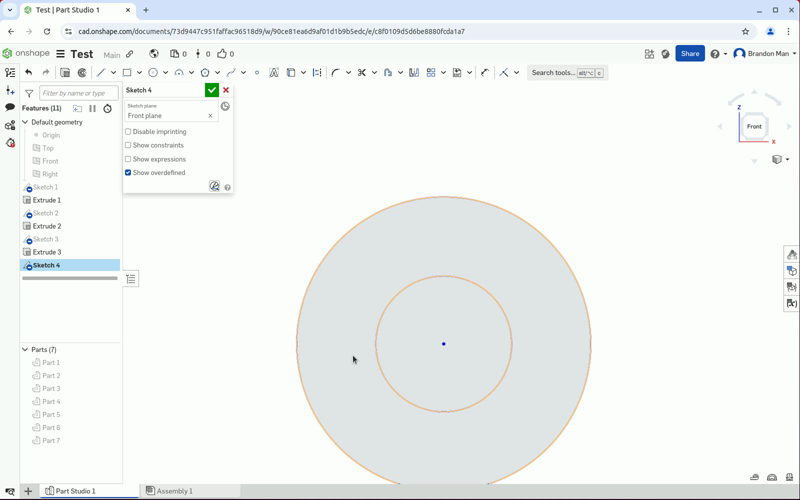
scroll(-6)
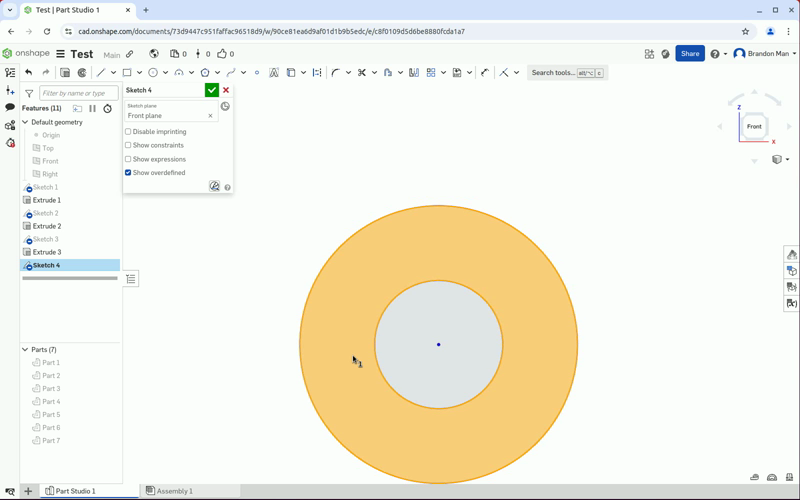
scroll(-6)
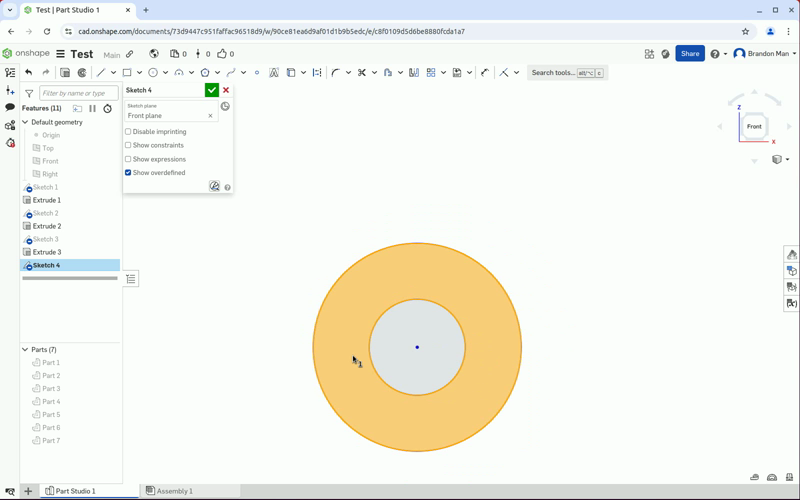
scroll(-6)
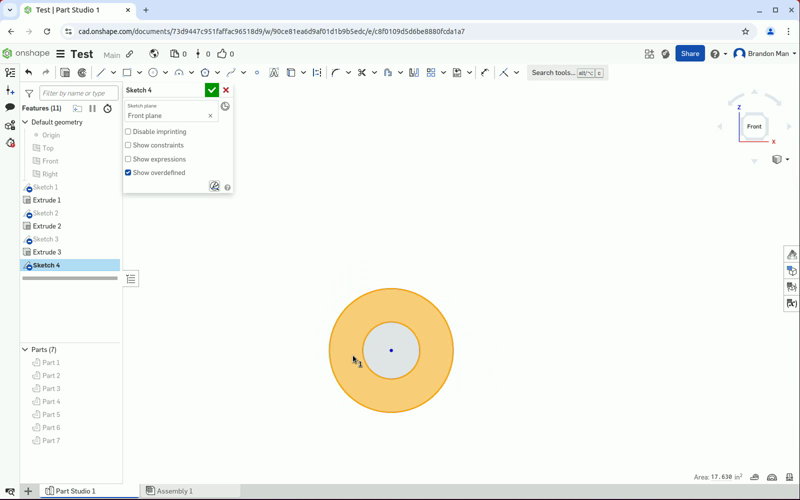
scroll(-6)
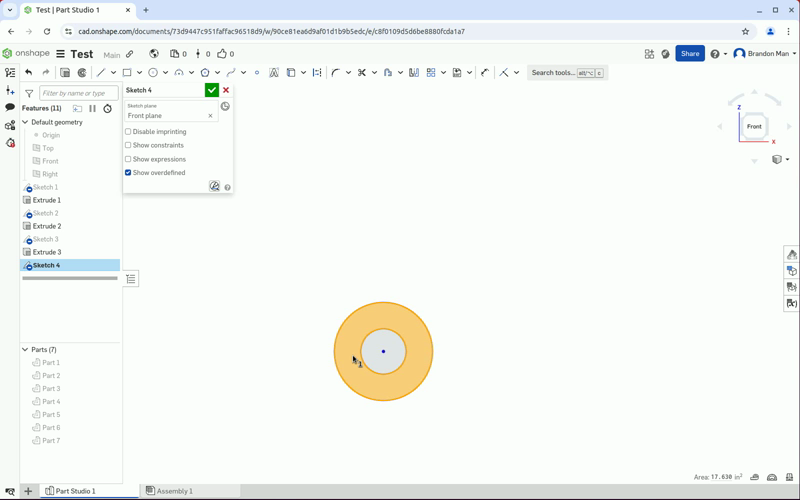
scroll(-6)
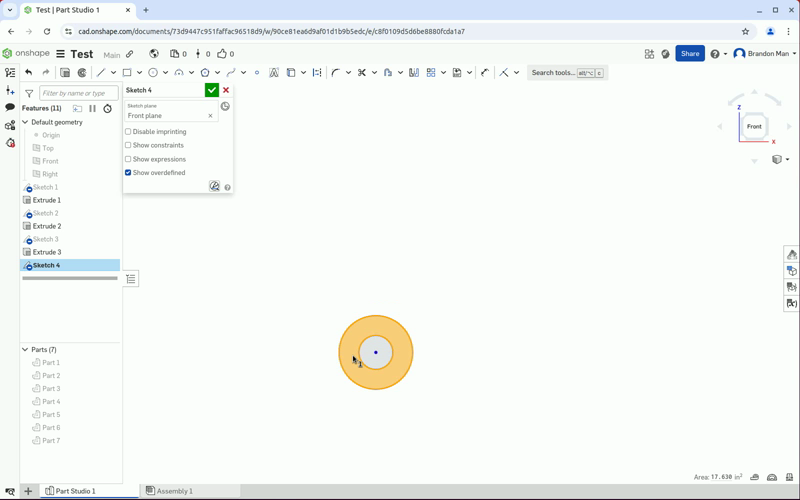
scroll(-6)
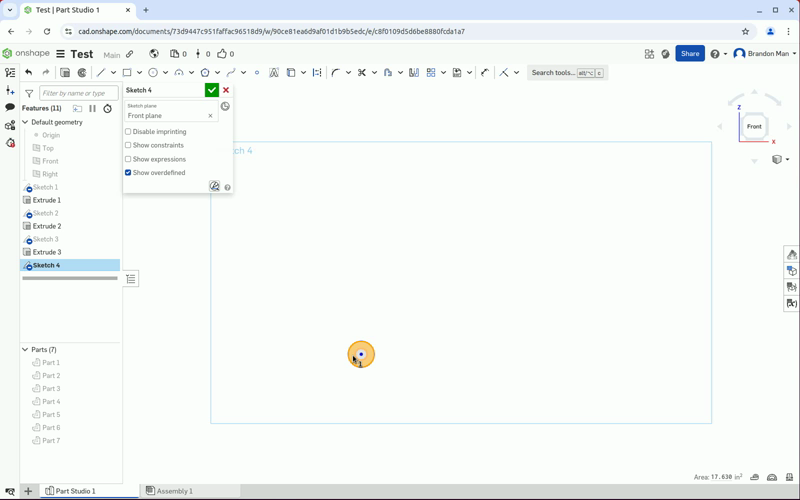
mouse_move(73, 352)
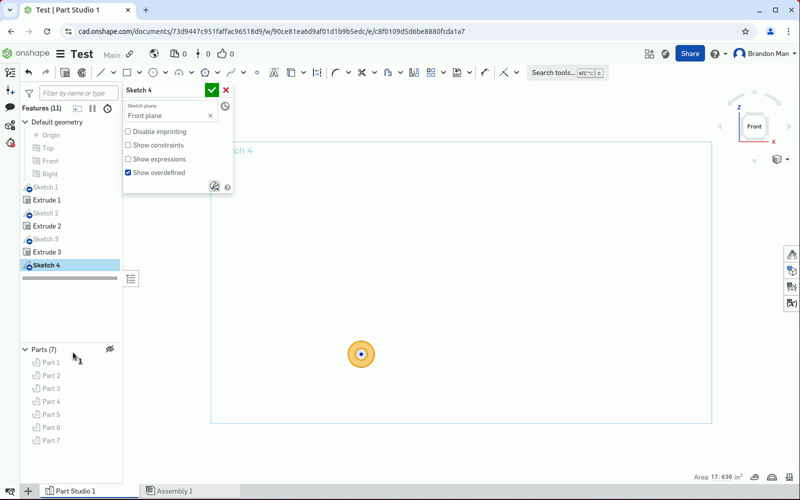
key(shift+y)
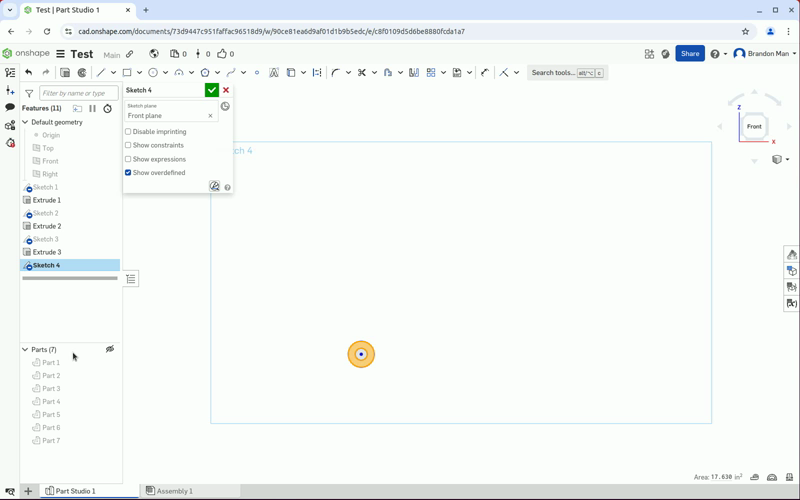
key(shift+e)
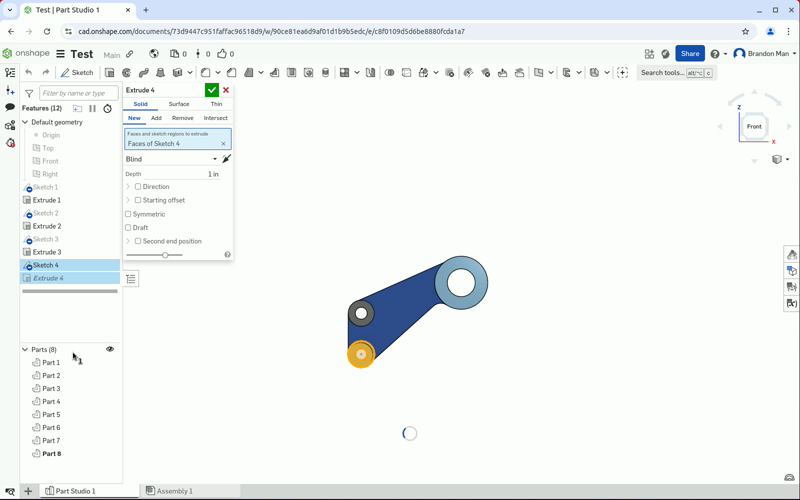
mouse_move(143, 106)
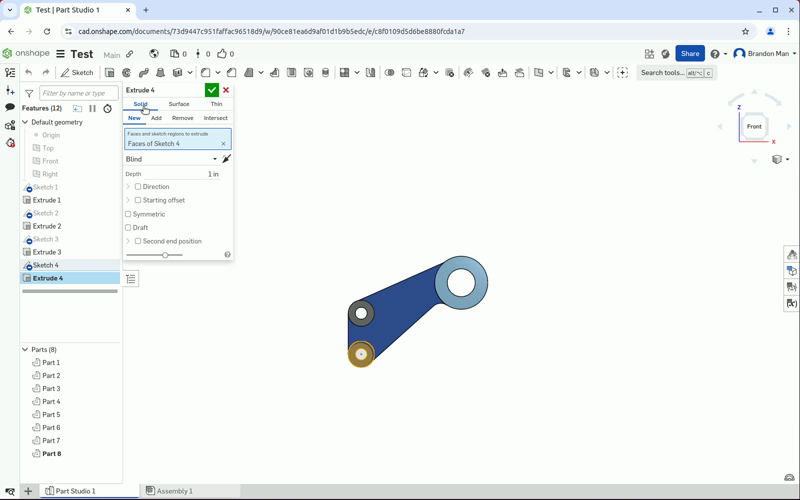
click(143, 106)
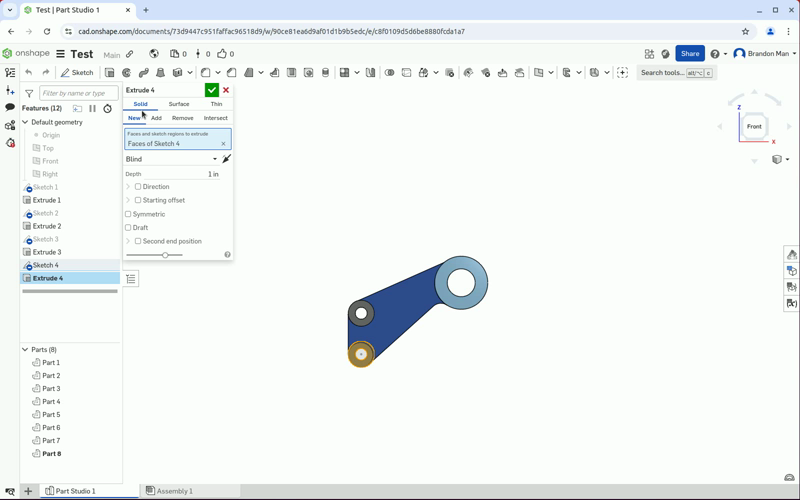
mouse_move(137, 120)
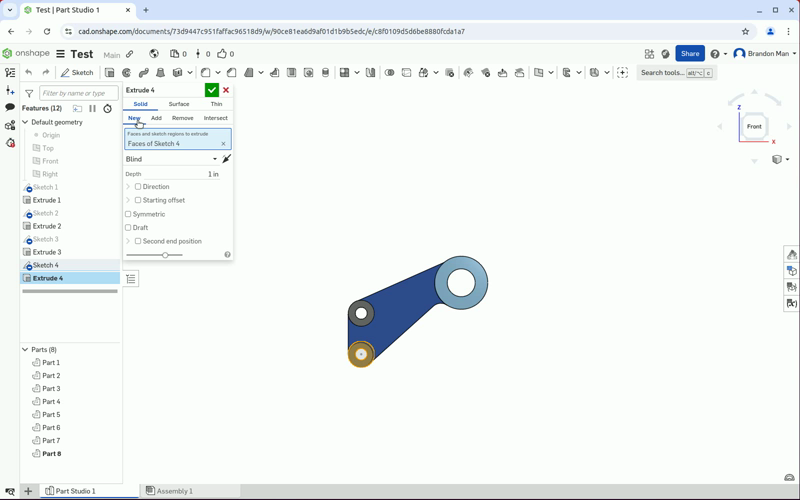
click(137, 120)
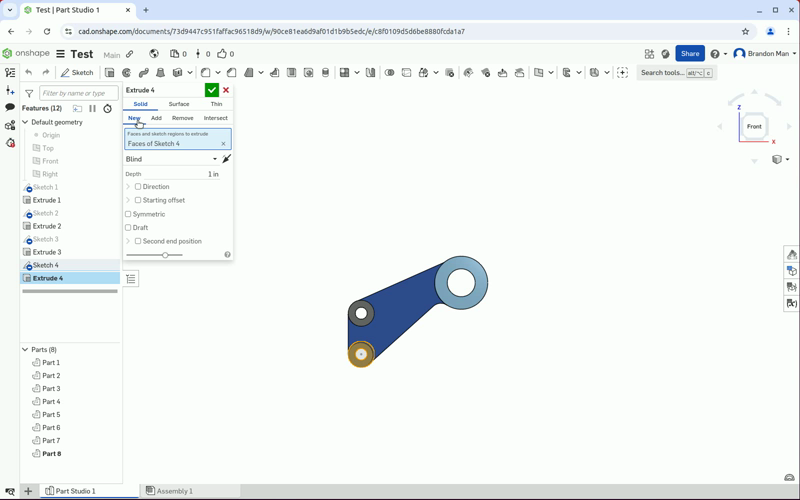
key(tab, 4)
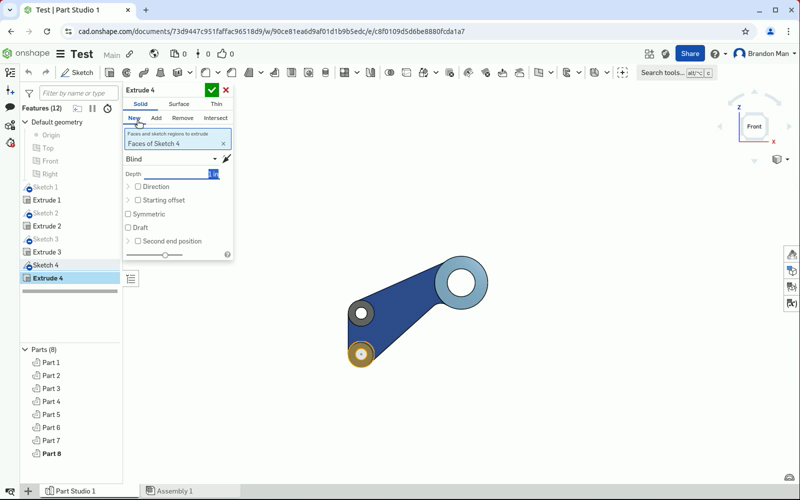
text(5.296)
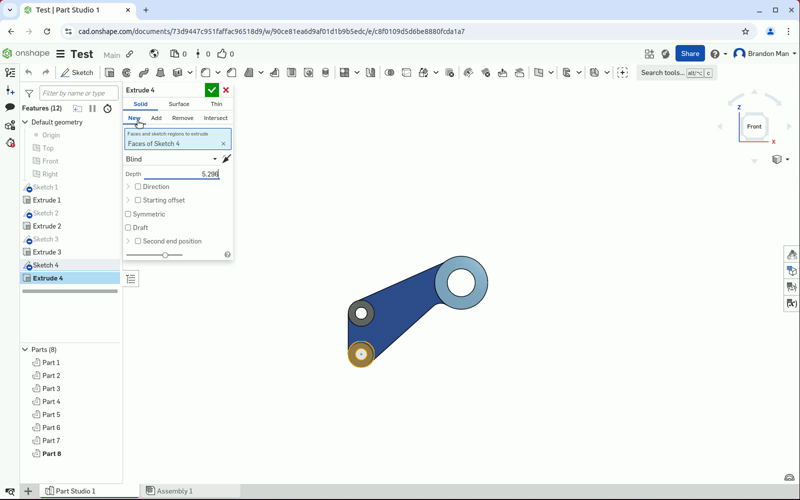
key(tab, 3)
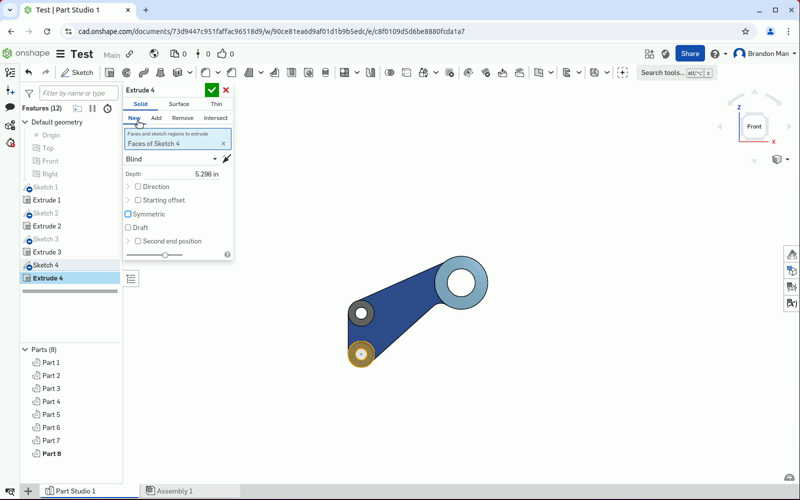
key(space)
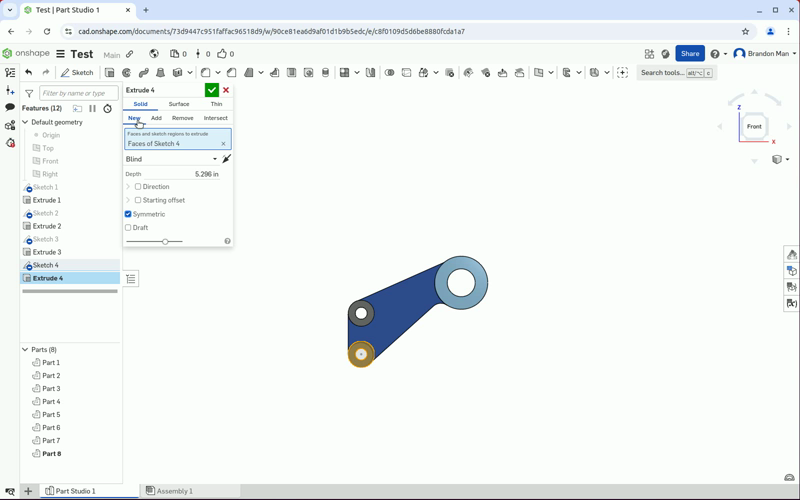
key(enter)
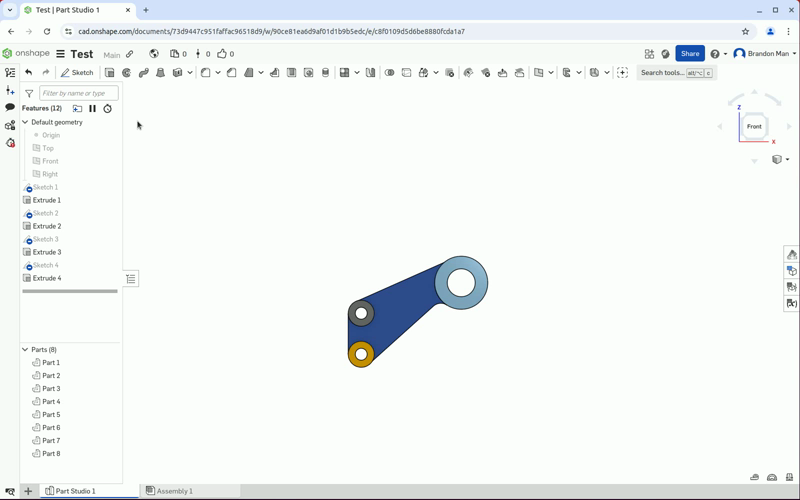
key(shift+h)
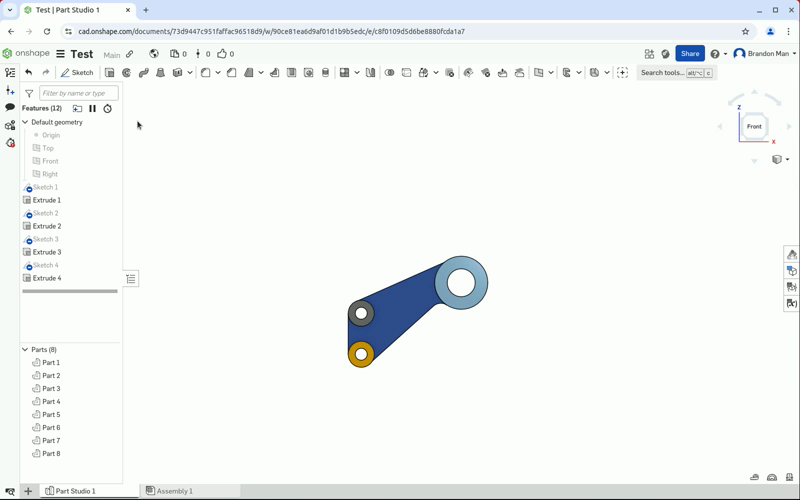
key(shift+h)
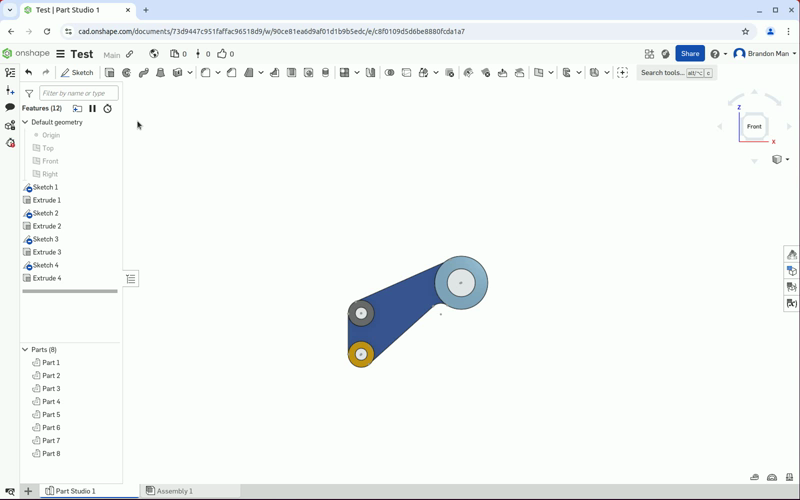
key(shift+7)
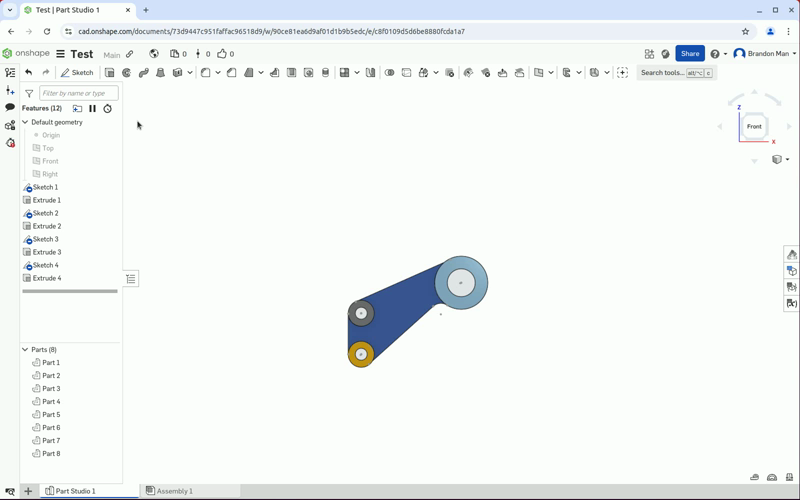
key(left, 2)
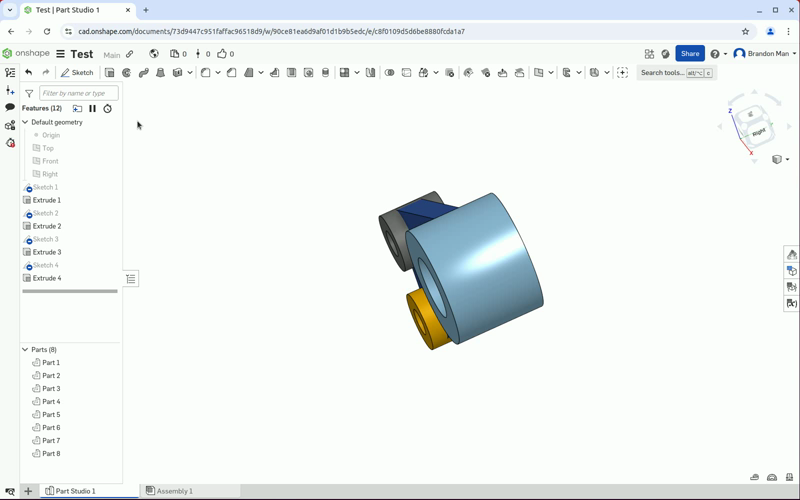
key(down, 2)
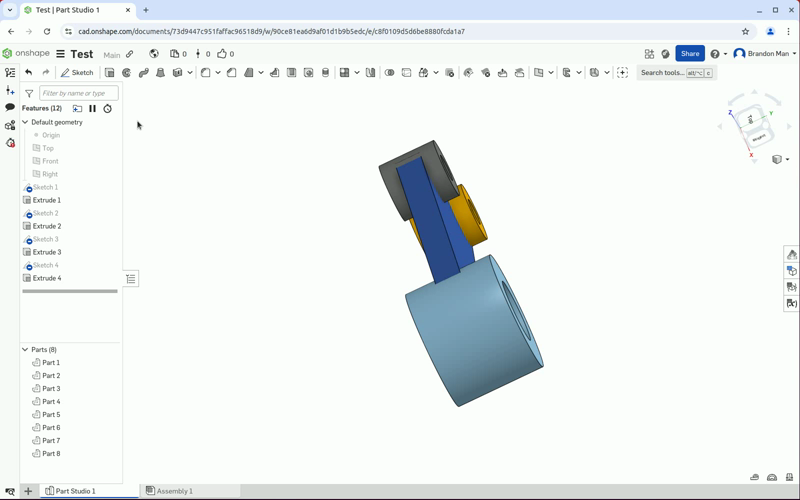
key(up, 2)
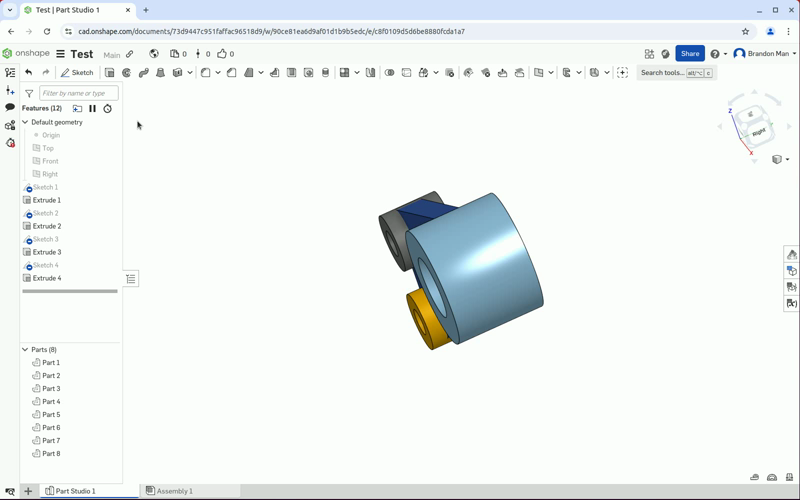
key(right, 2)
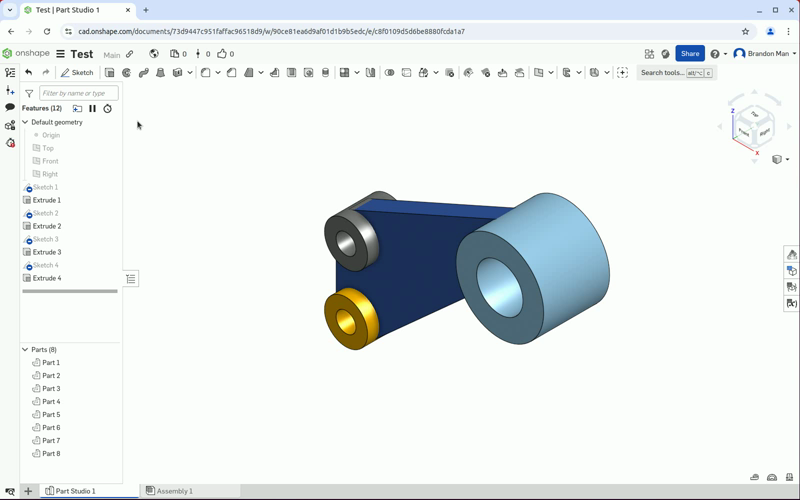
mouse_move(73, 189)
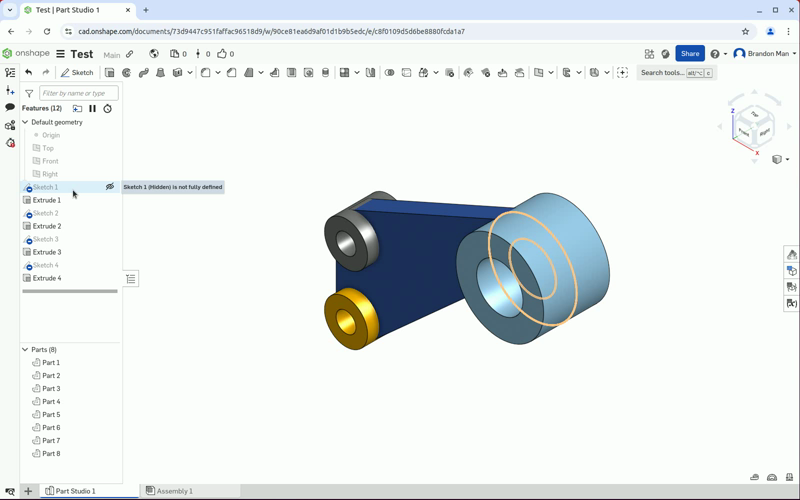
click(73, 189)